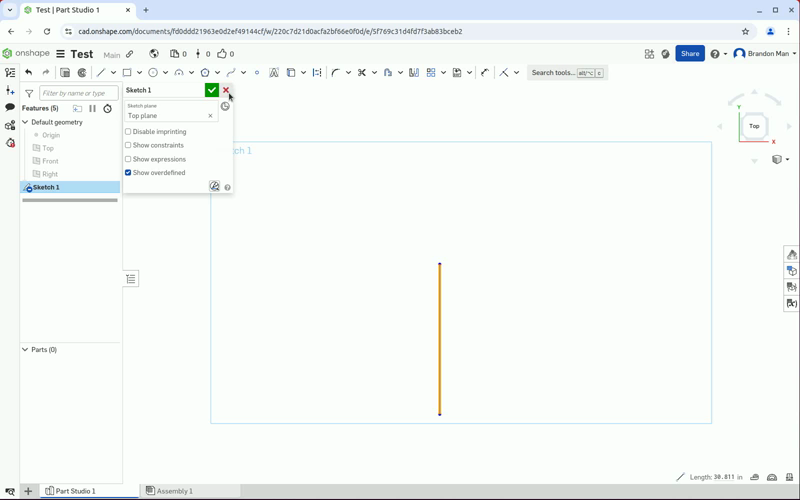
key(shift+h)
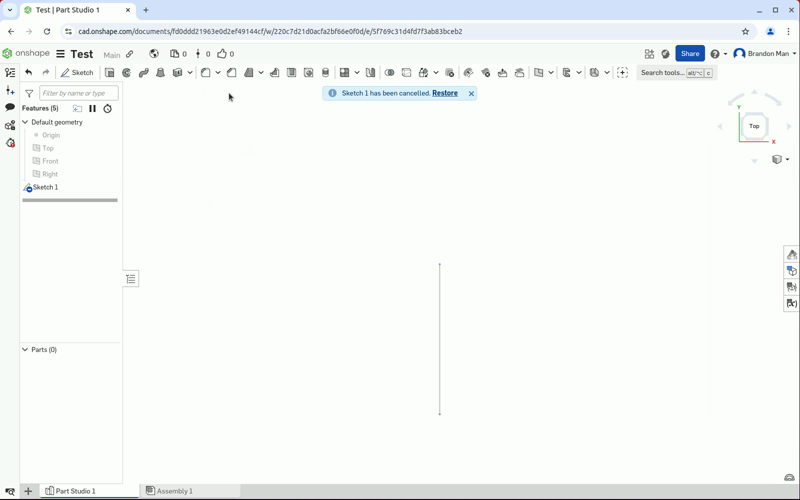
mouse_move(73, 352)
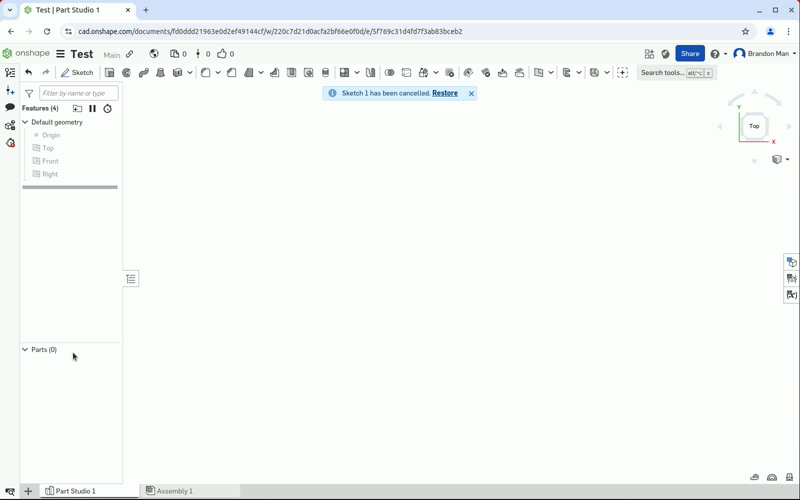
key(y)
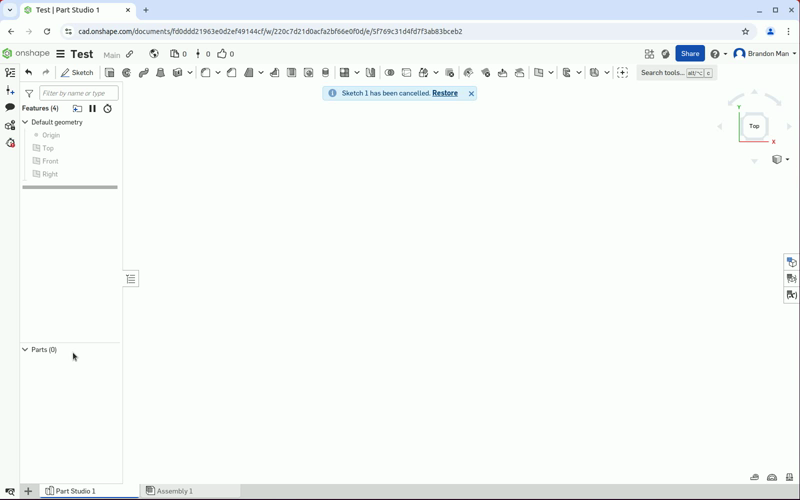
key(shift+p)
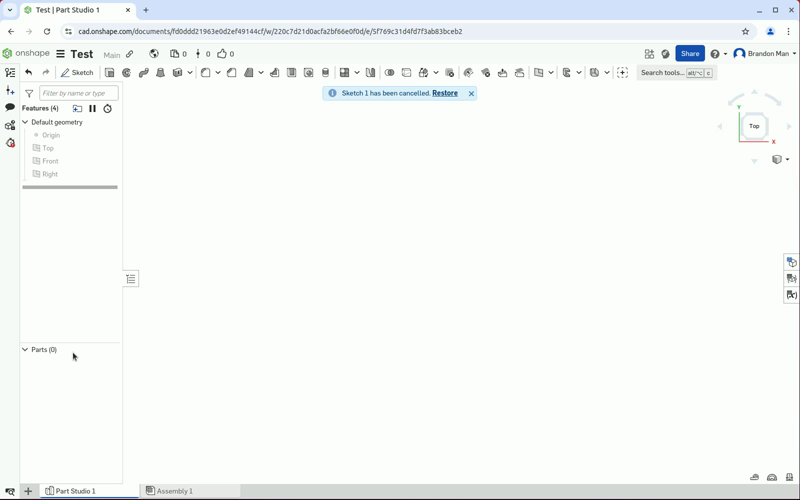
key(space)
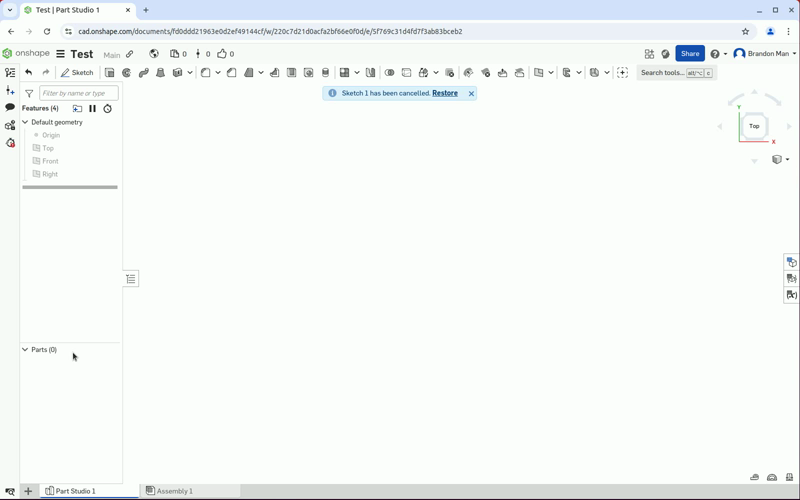
key_down(shift)
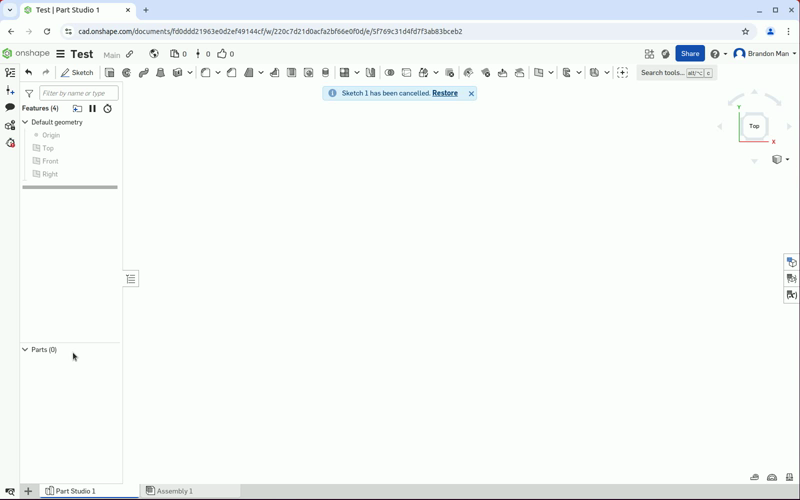
key(up)
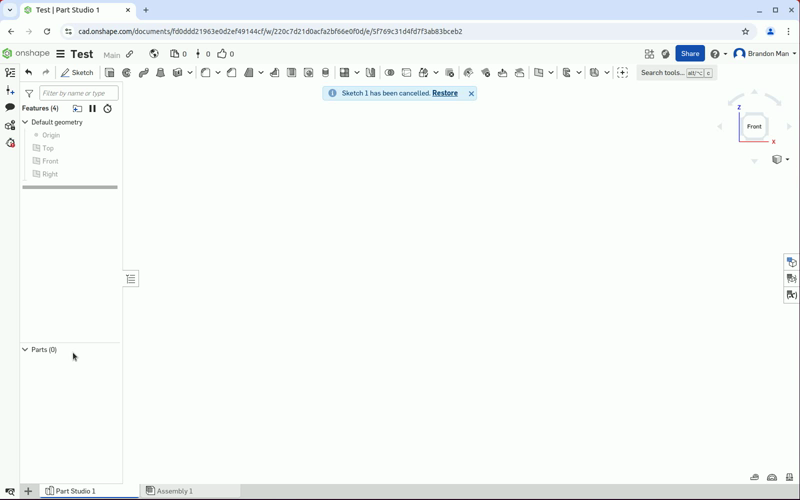
key_up(shift)
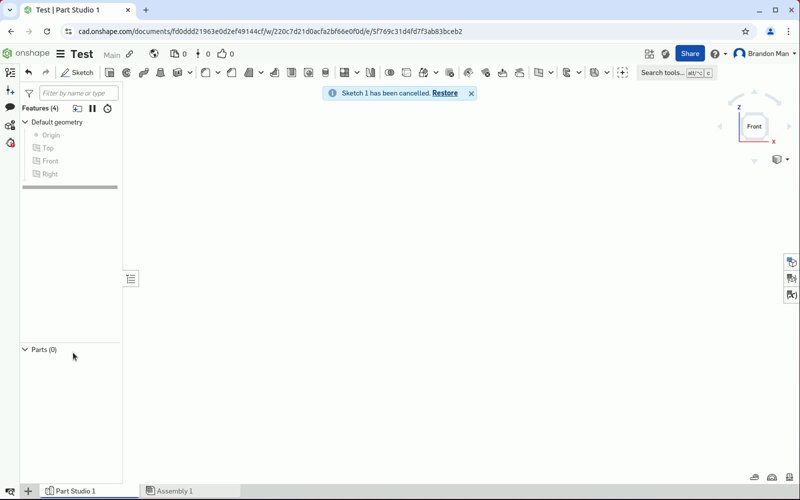
mouse_move(73, 352)
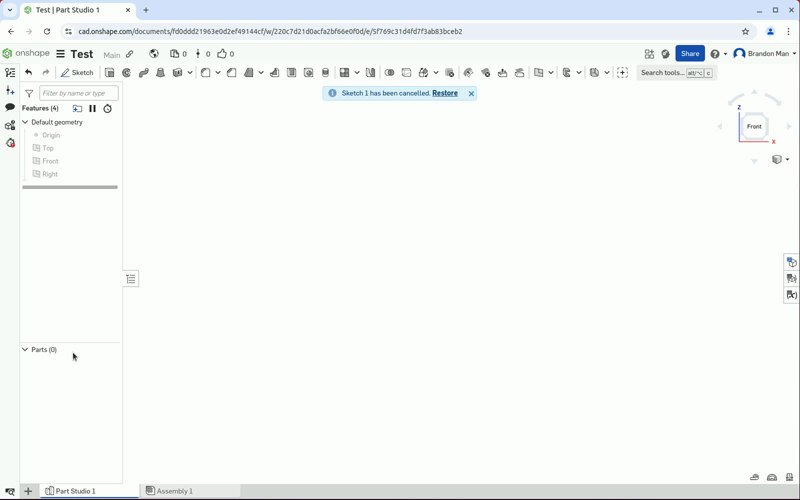
key(shift+y)
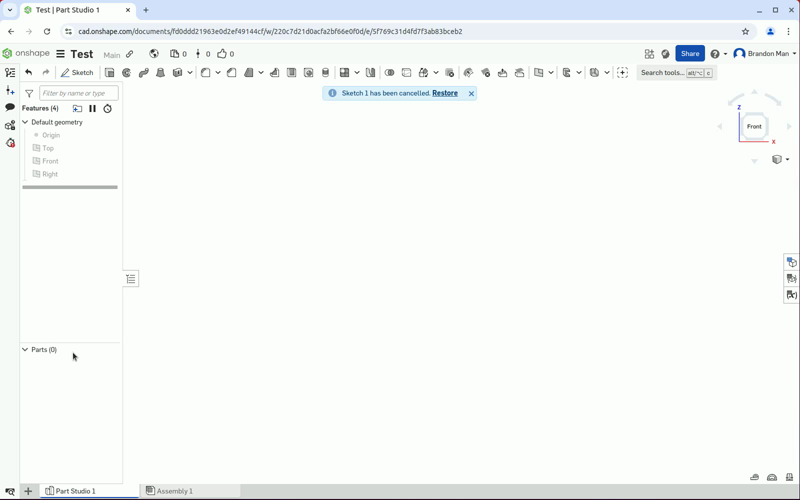
key(shift+s)
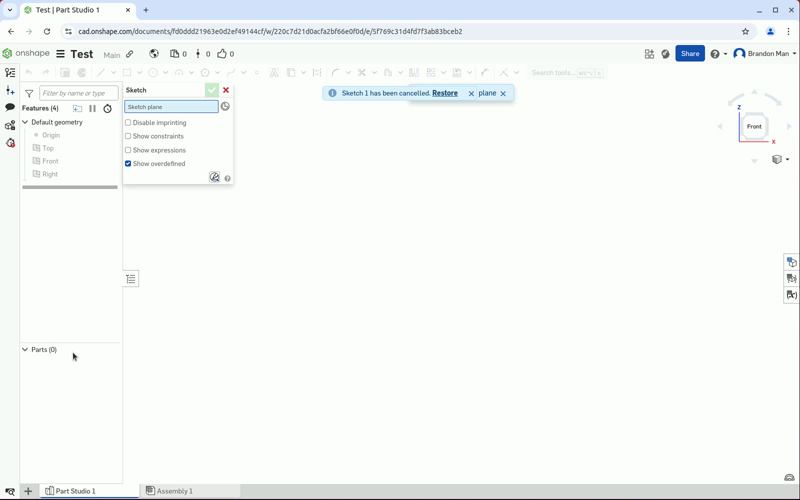
mouse_move(73, 163)
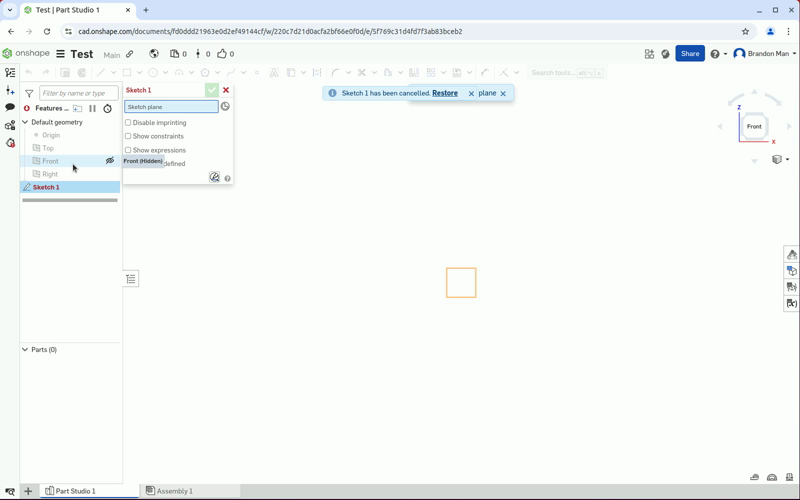
click(73, 163)
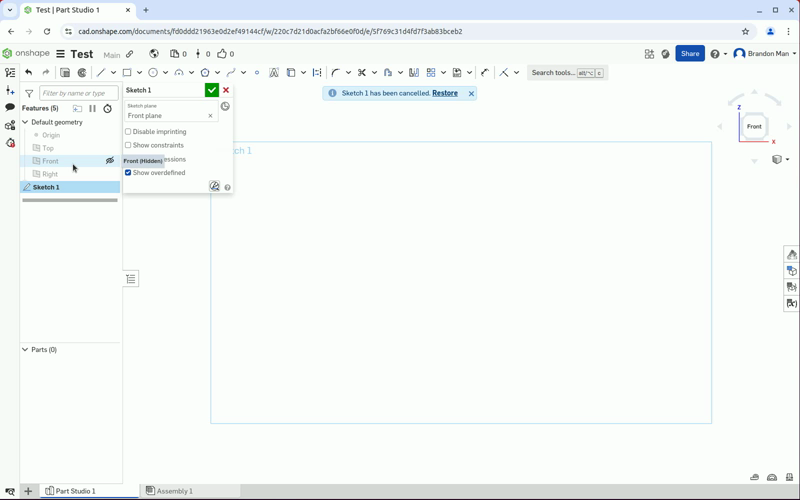
mouse_move(73, 352)
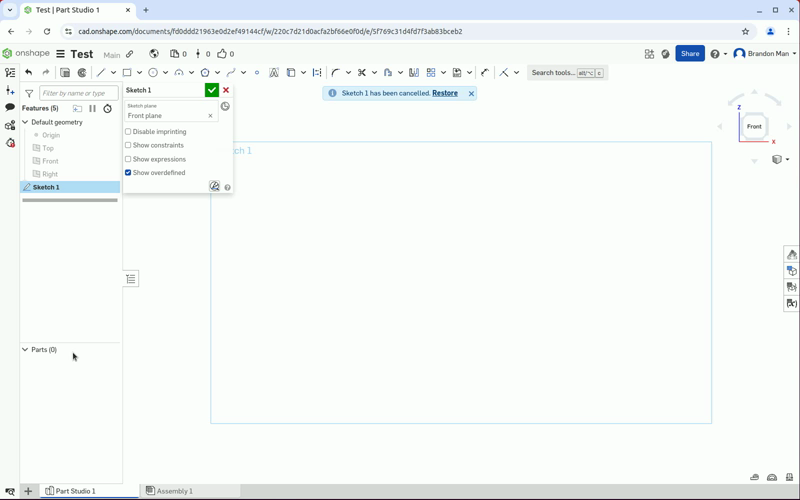
key(y)
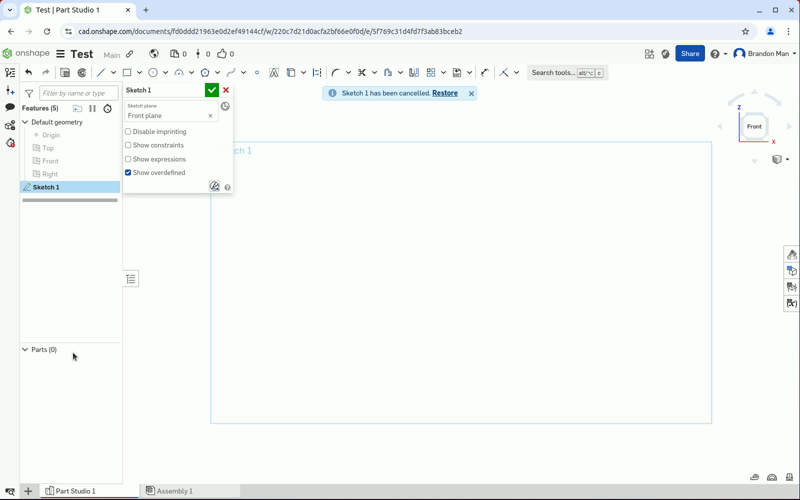
key(l)
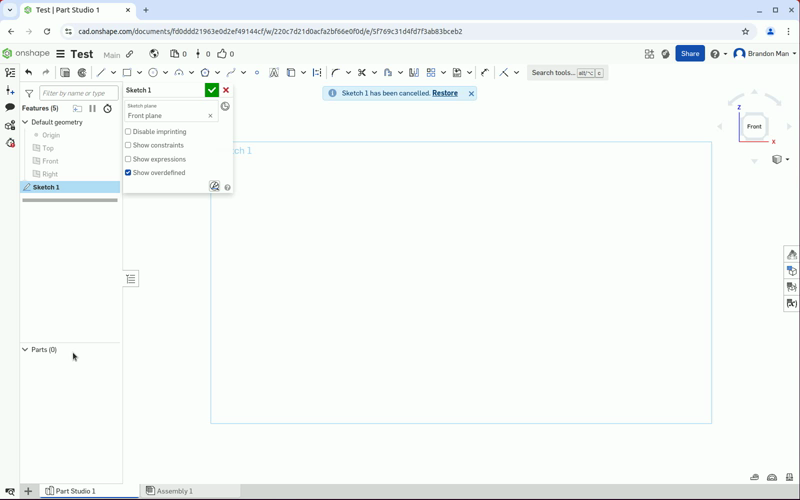
key_down(shift)
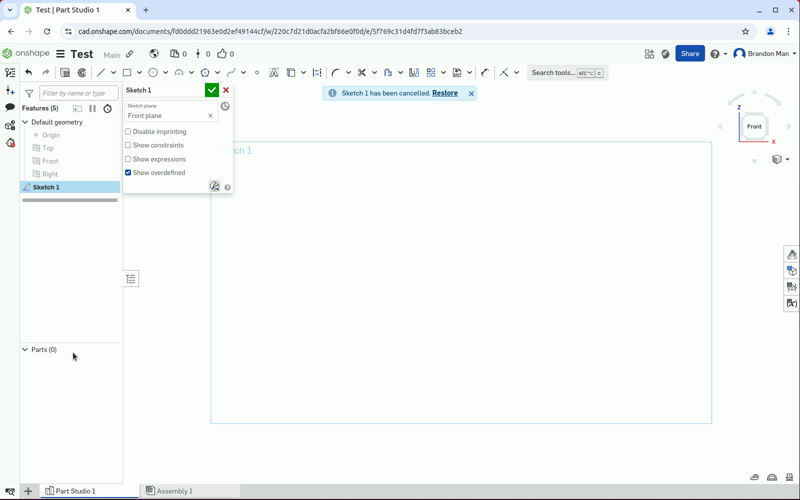
mouse_move(395, 226)
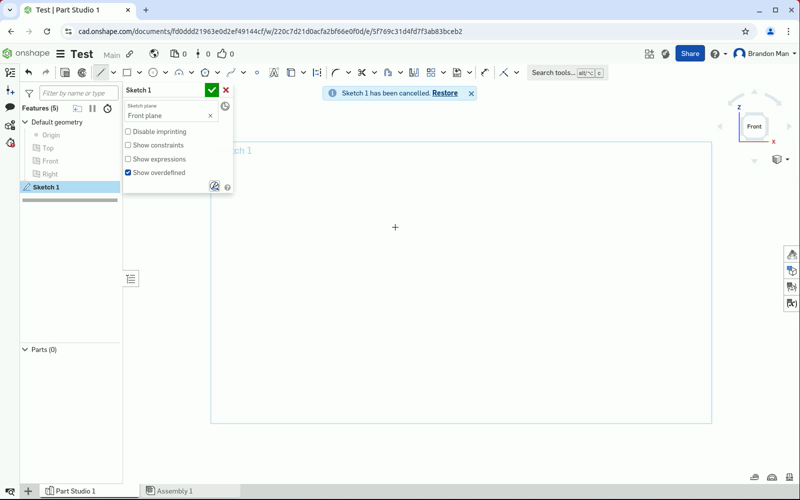
click(395, 226)
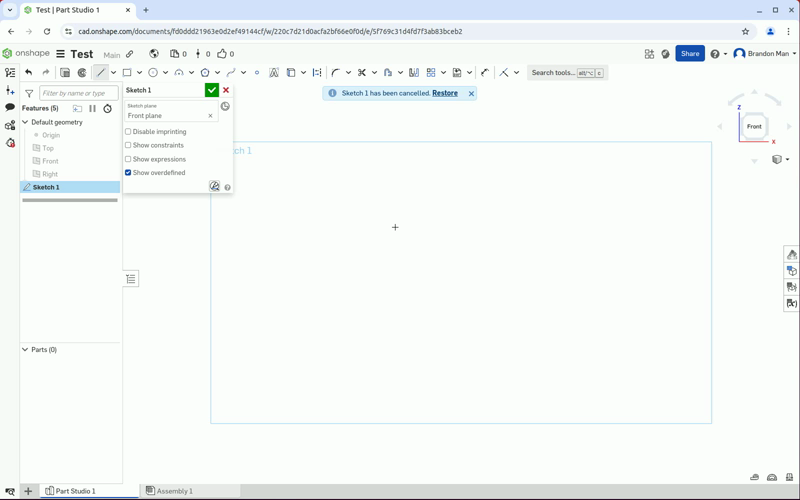
key_up(shift)
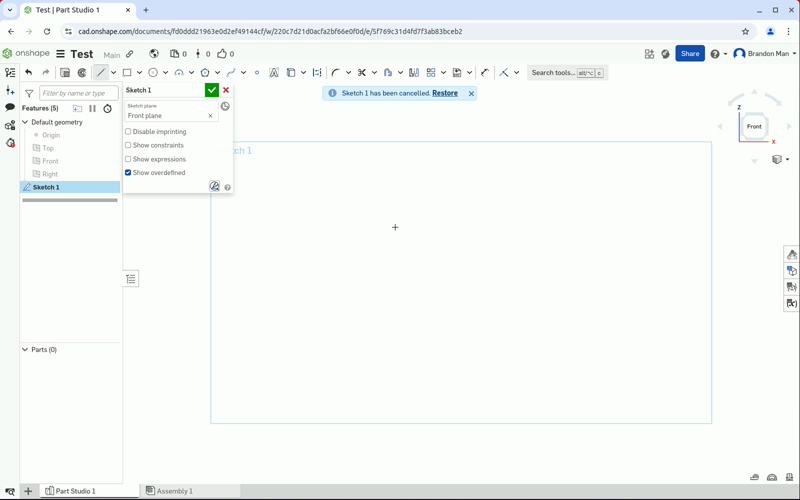
key_down(shift)
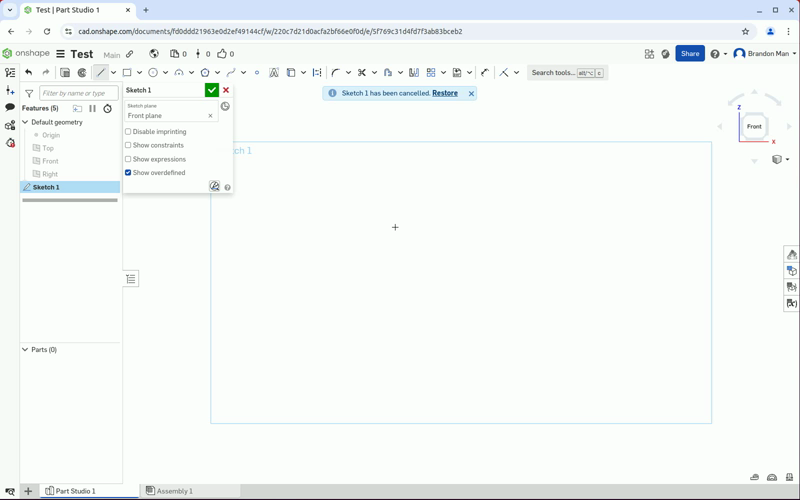
mouse_move(448, 282)
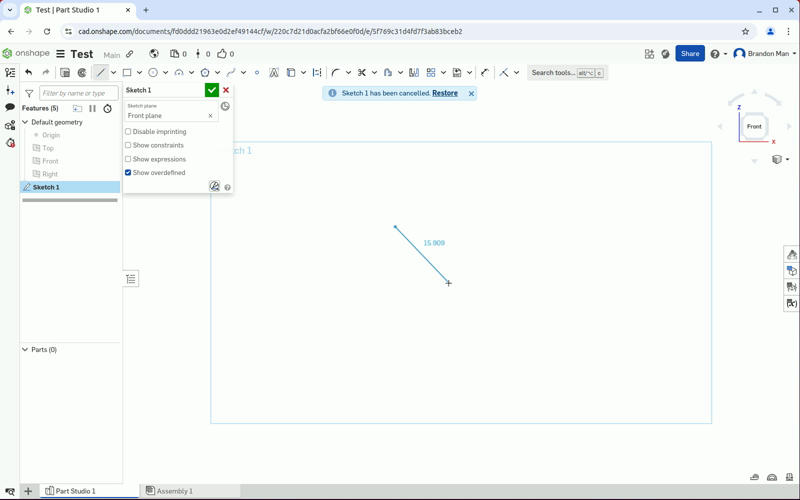
click(448, 282)
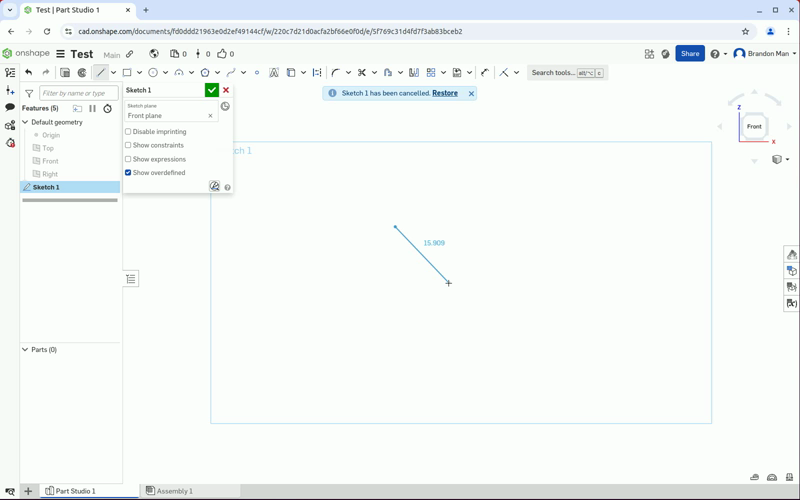
key_up(shift)
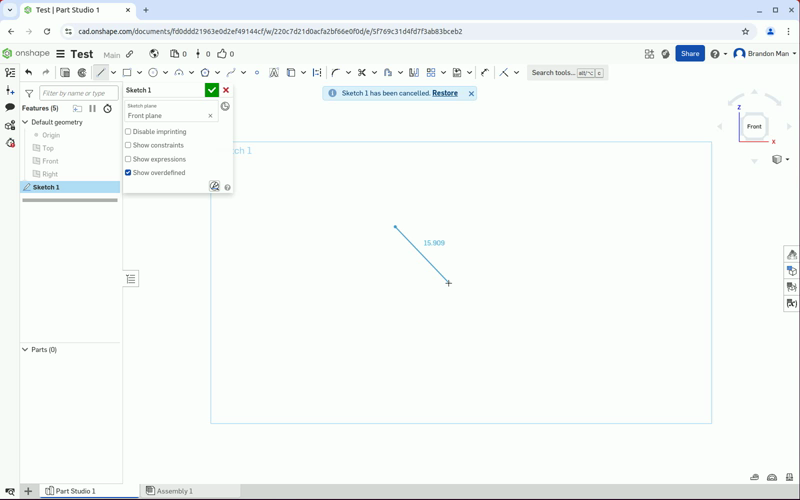
key_down(shift)
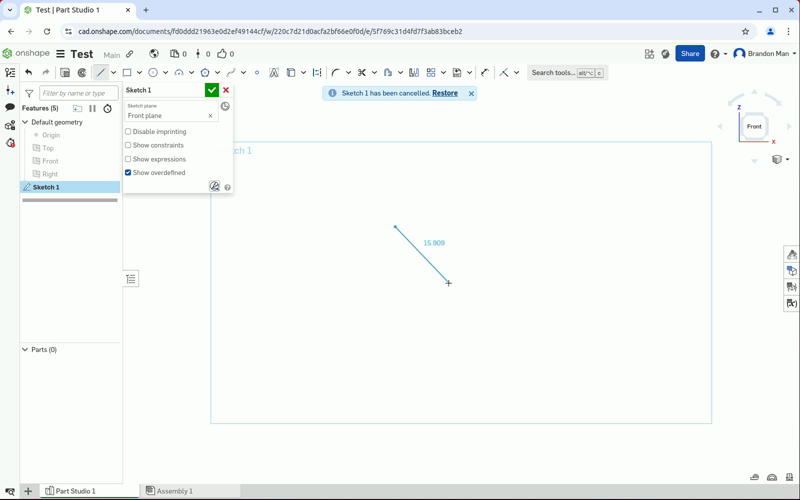
mouse_move(478, 282)
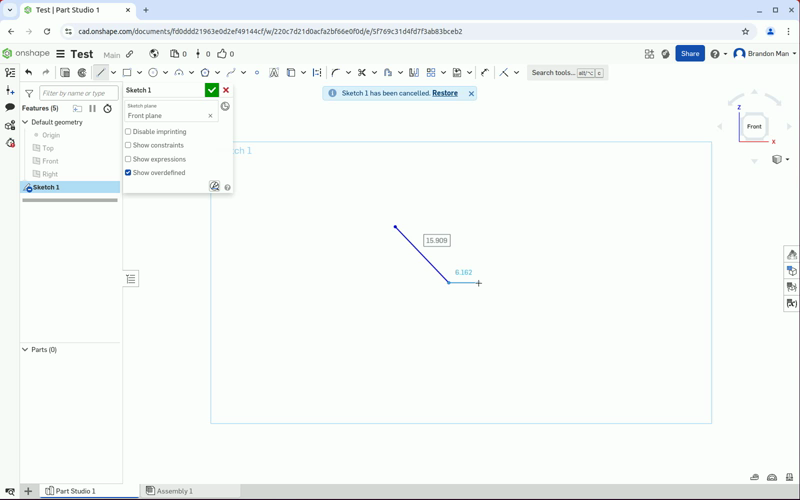
mouse_move(462, 267)
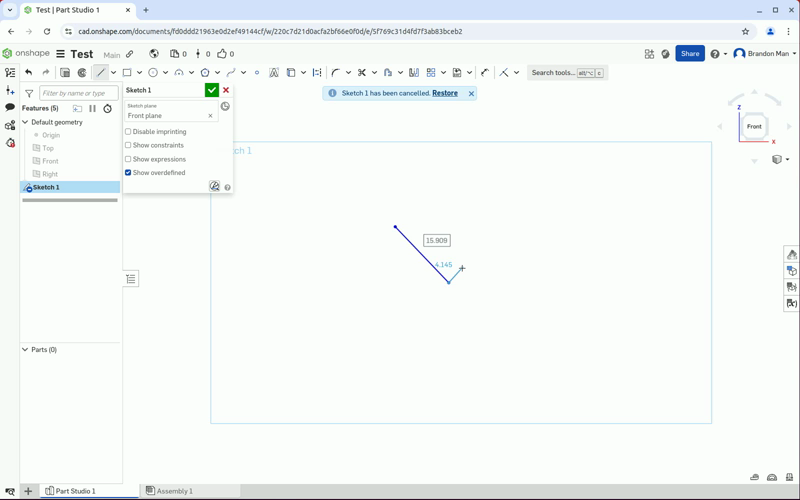
click(462, 267)
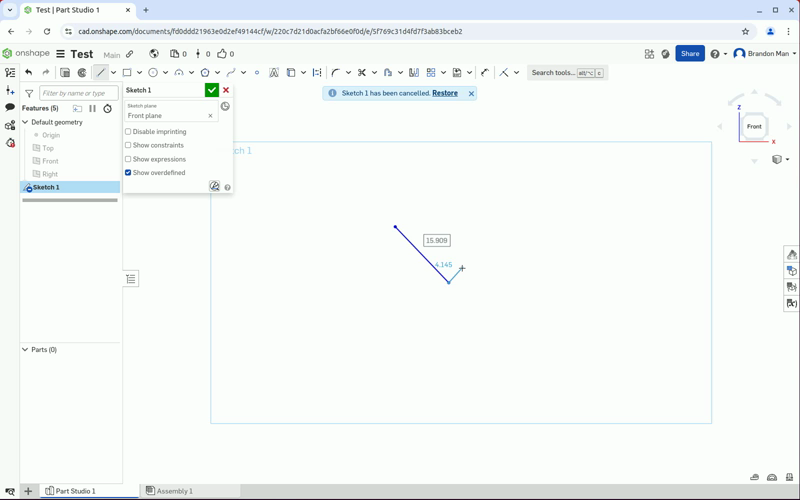
key_up(shift)
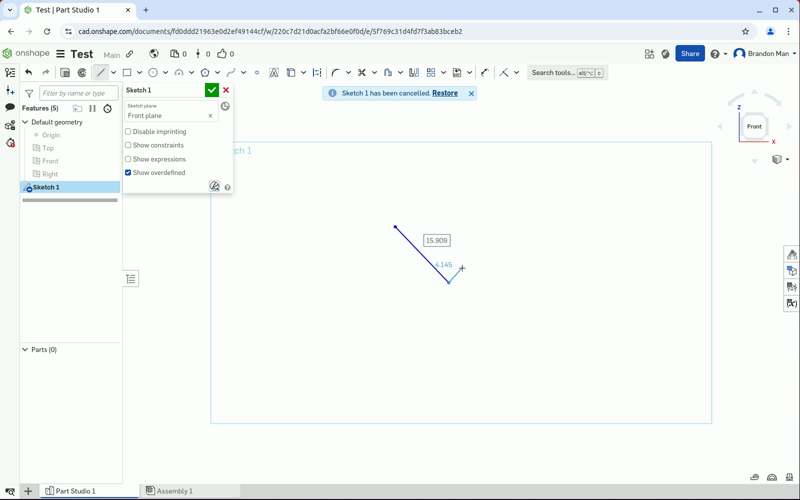
key_down(shift)
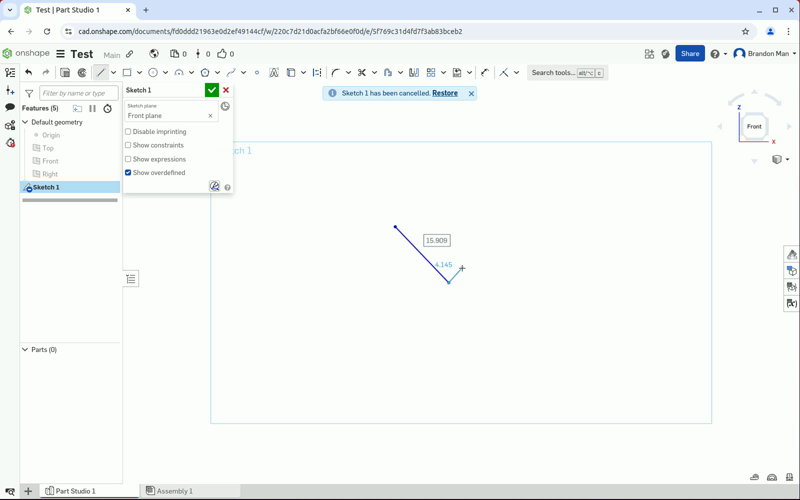
mouse_move(415, 220)
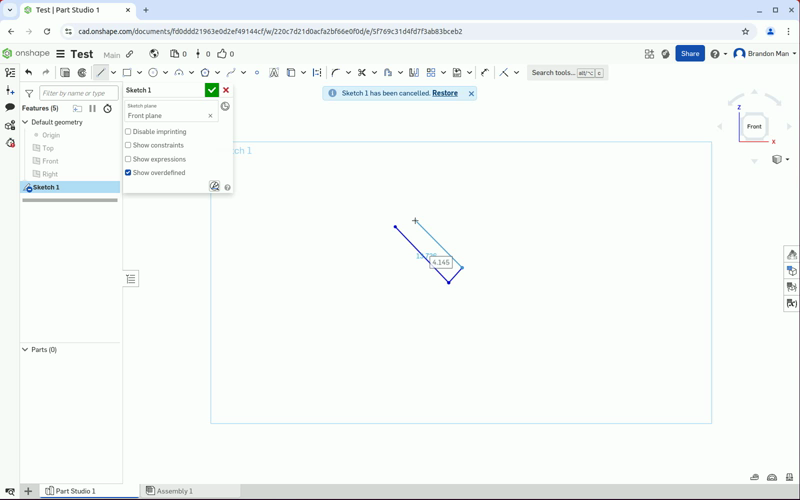
click(415, 220)
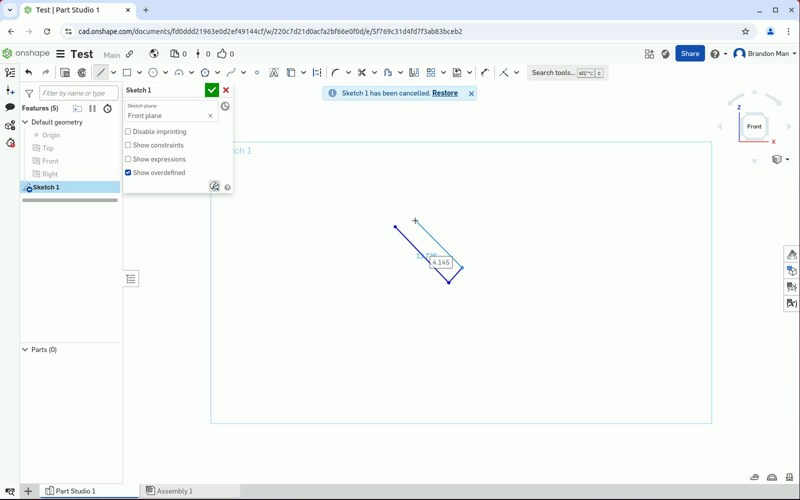
key_up(shift)
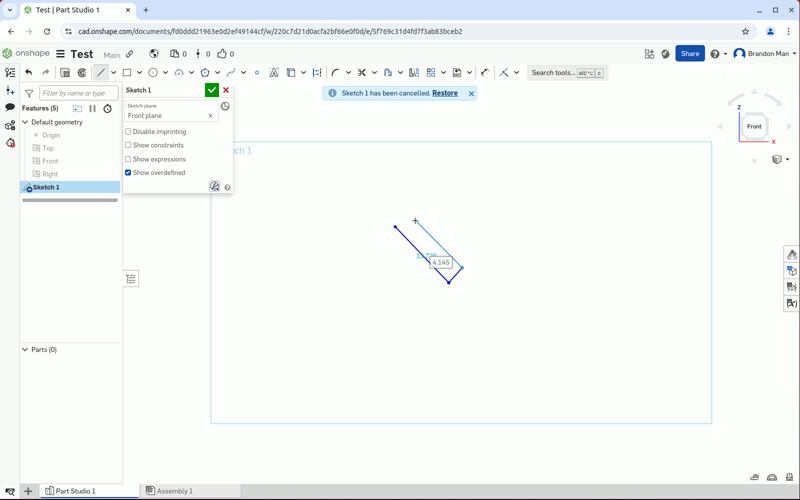
mouse_move(445, 220)
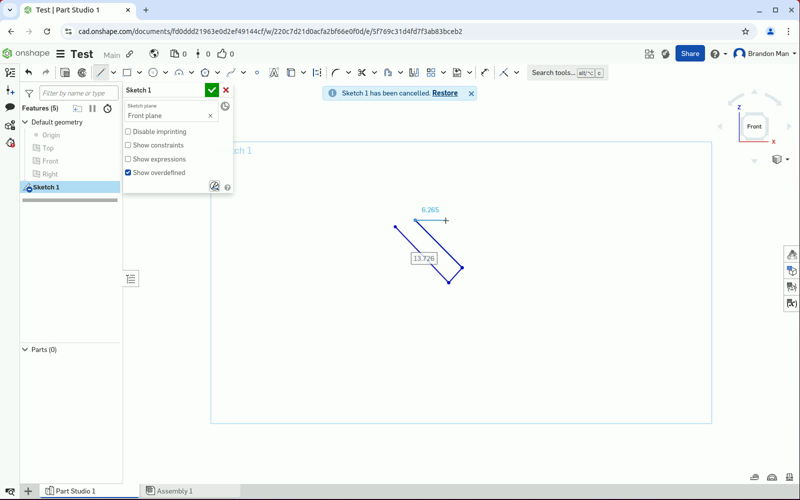
key_down(shift)
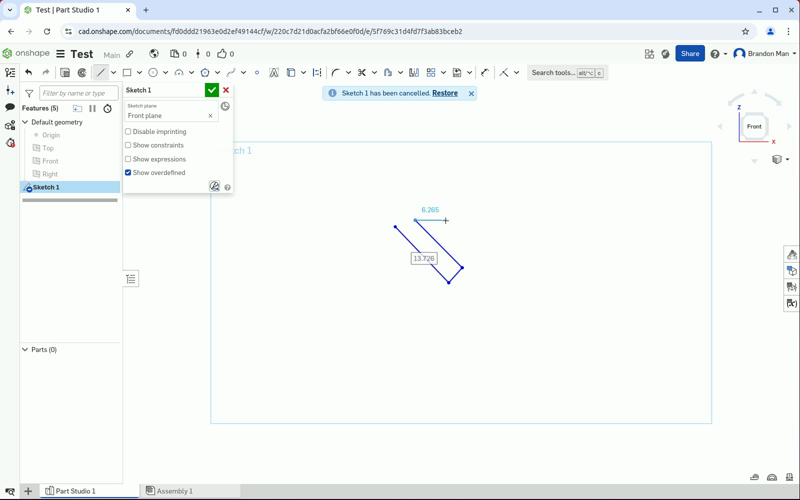
mouse_move(395, 226)
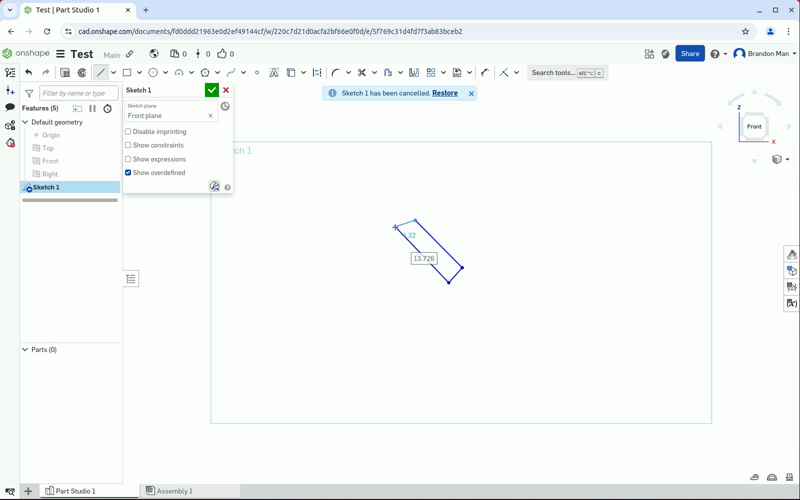
key_up(shift)
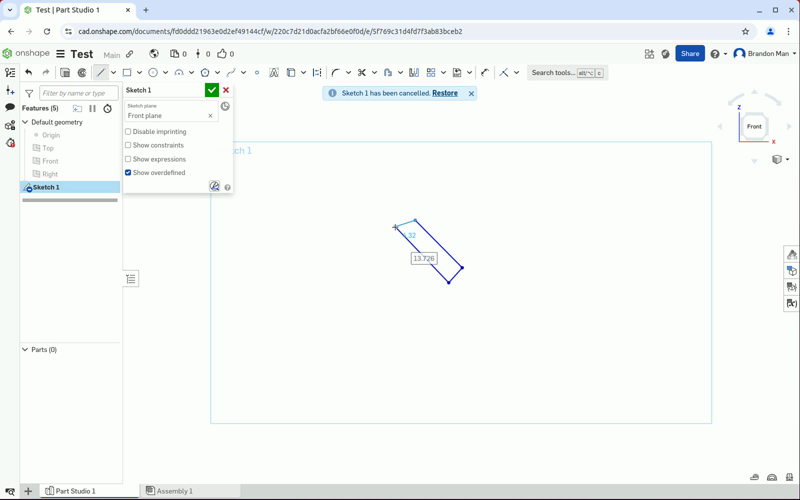
click(395, 226)
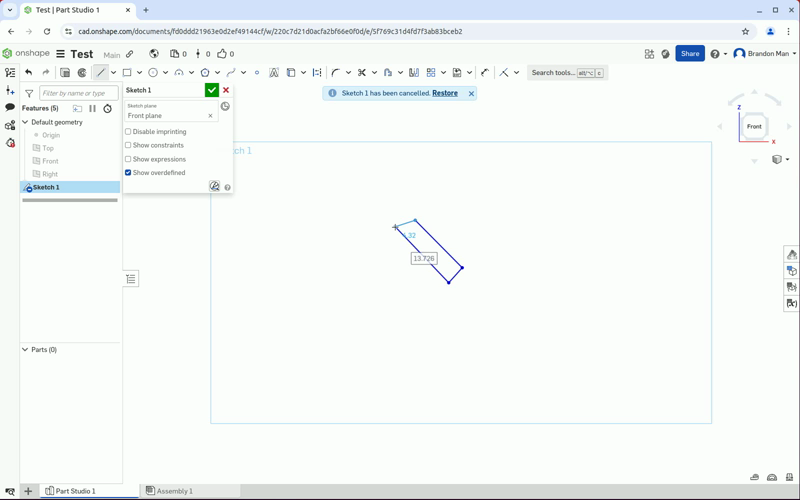
key(esc)
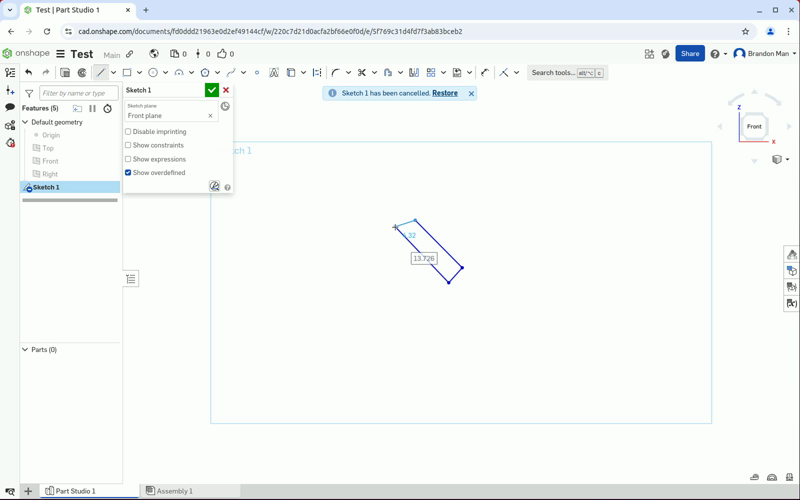
mouse_move(415, 228)
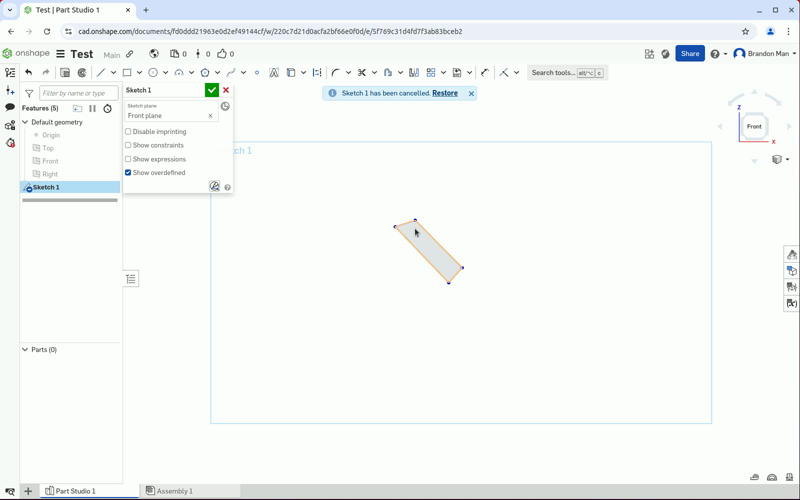
scroll(6)
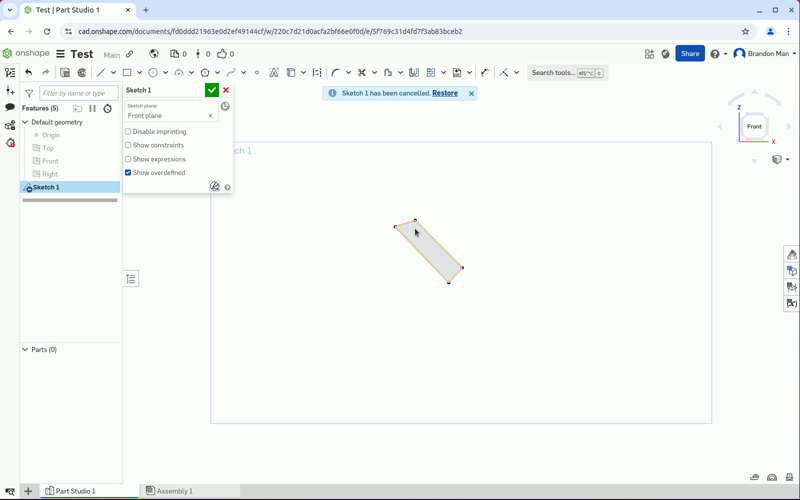
scroll(6)
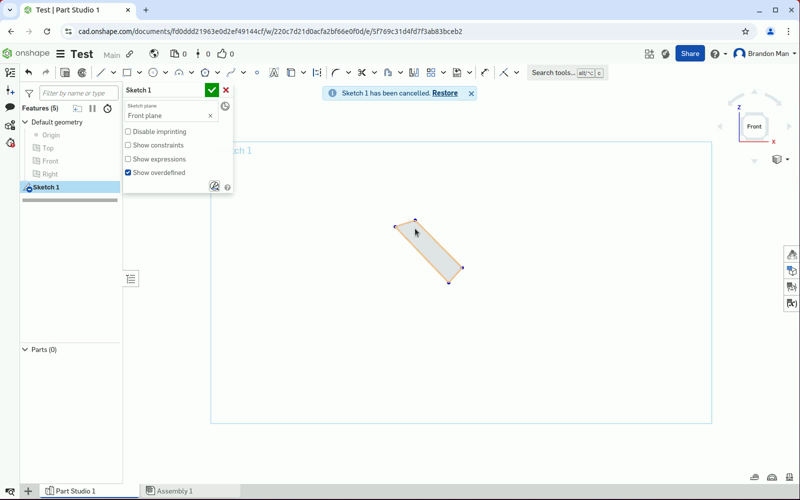
scroll(6)
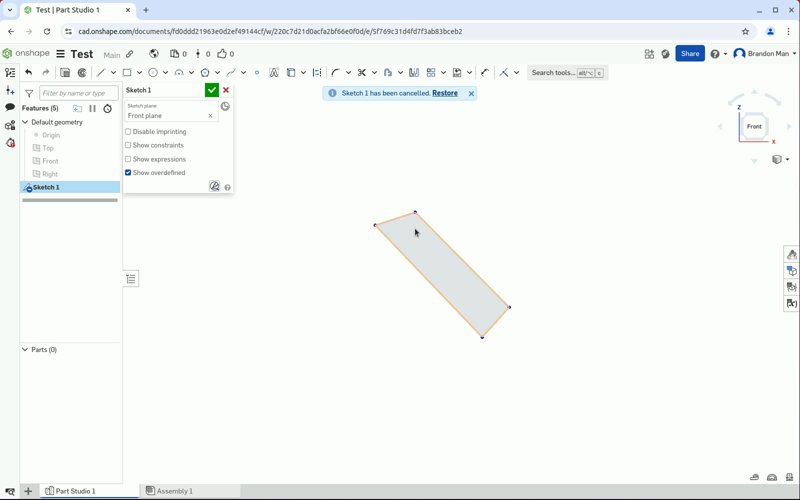
scroll(6)
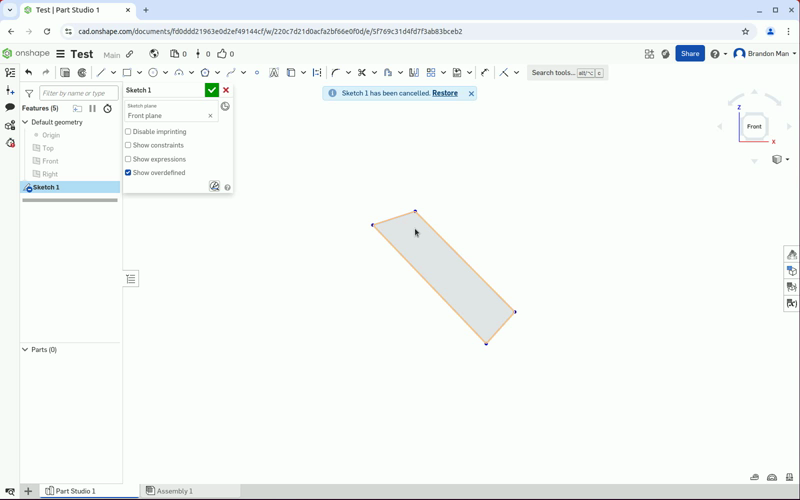
scroll(6)
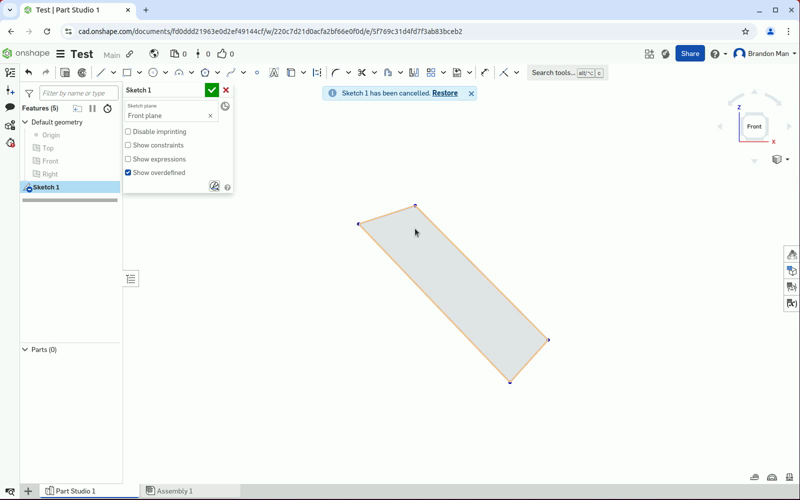
scroll(6)
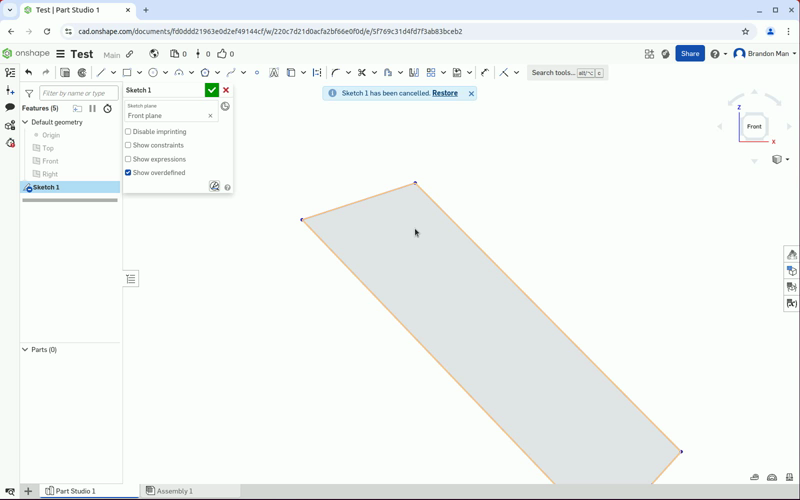
scroll(6)
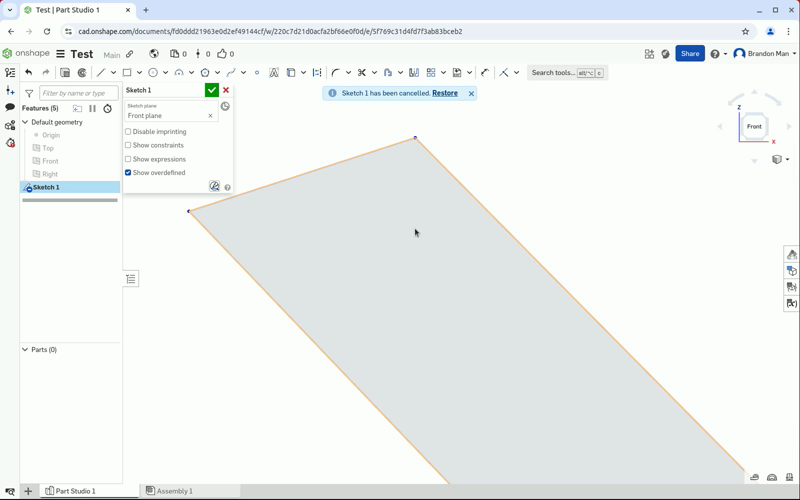
click(415, 228)
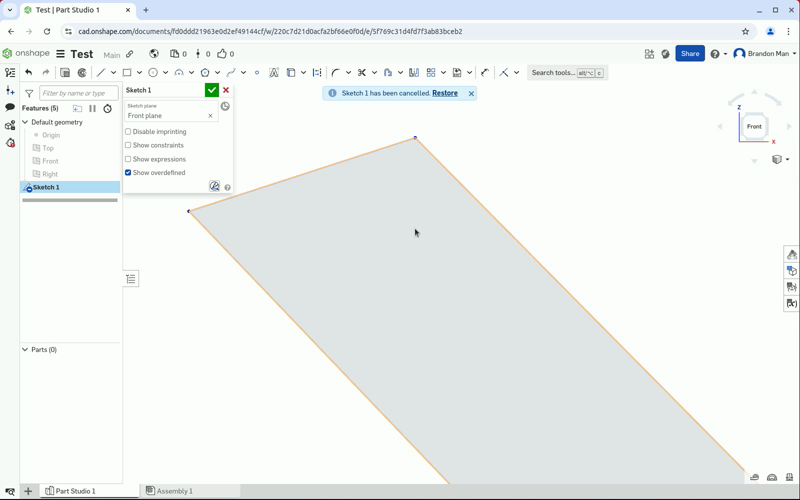
scroll(-6)
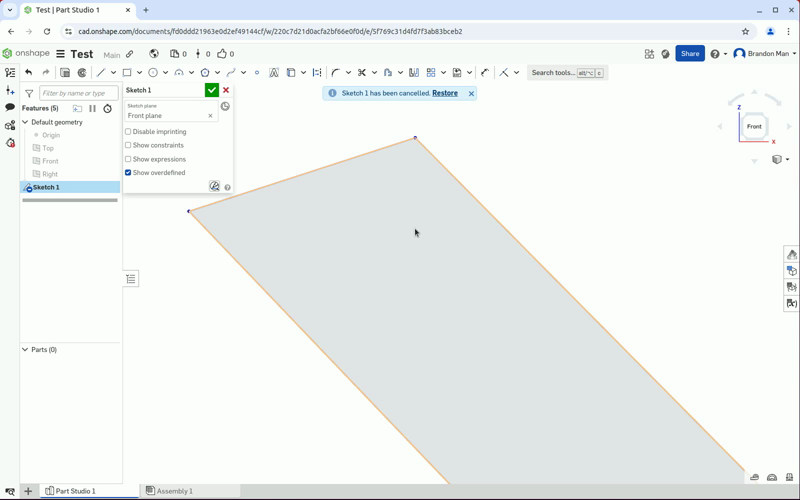
scroll(-6)
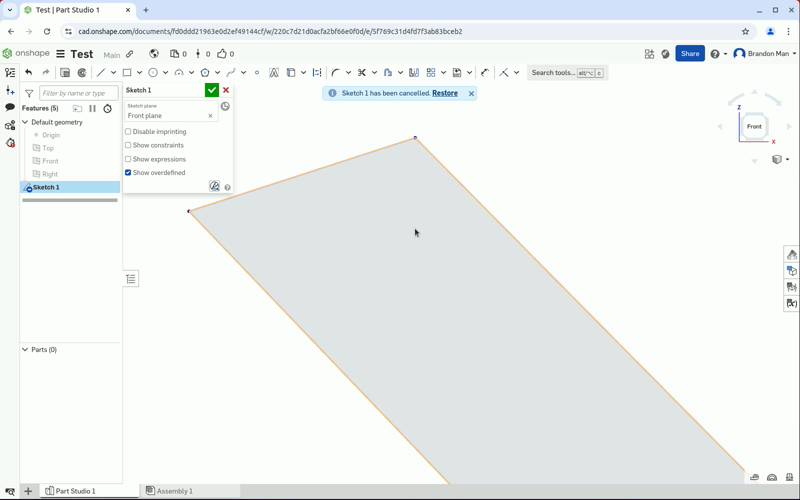
scroll(-6)
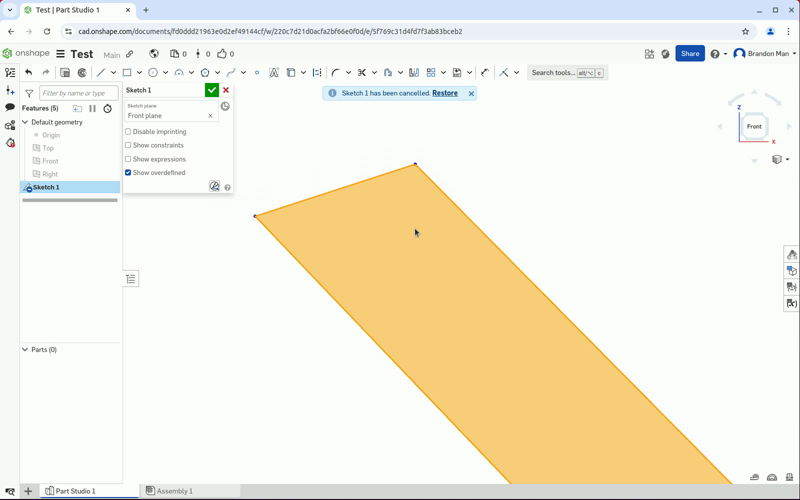
scroll(-6)
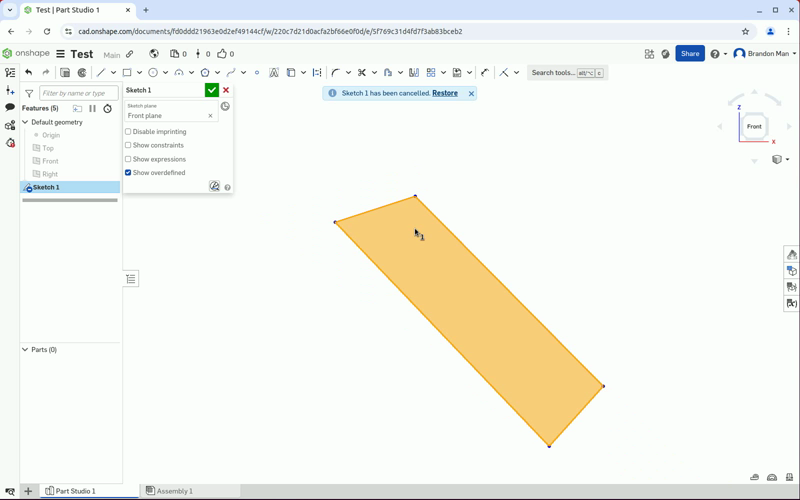
scroll(-6)
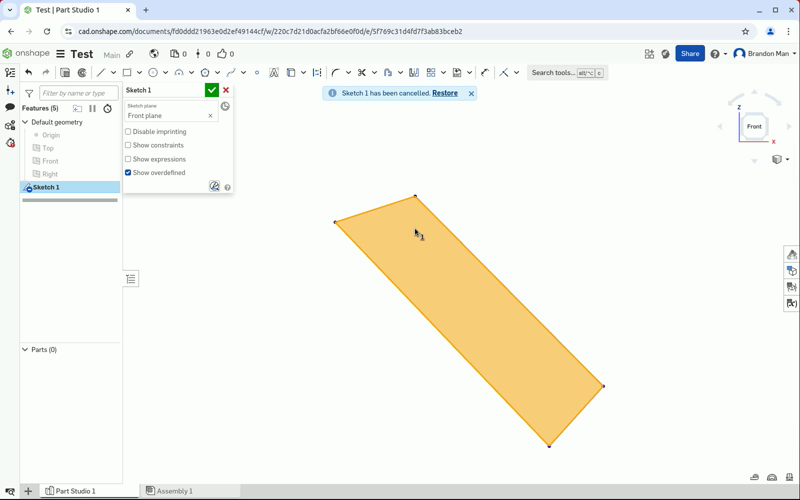
scroll(-6)
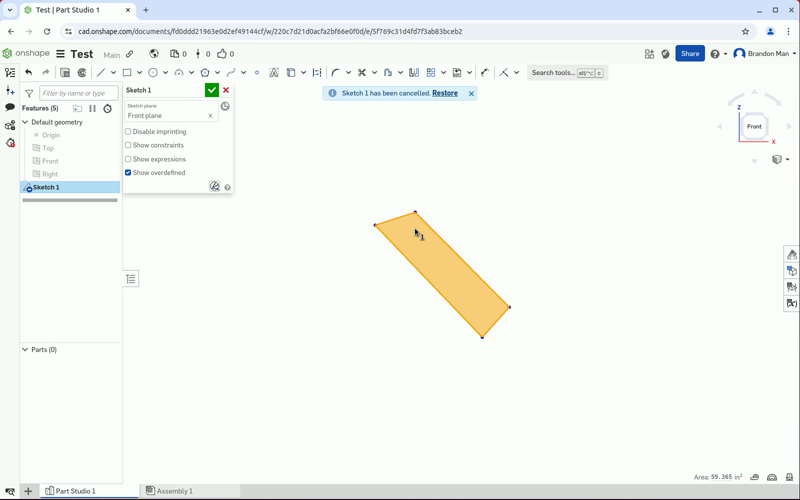
scroll(-6)
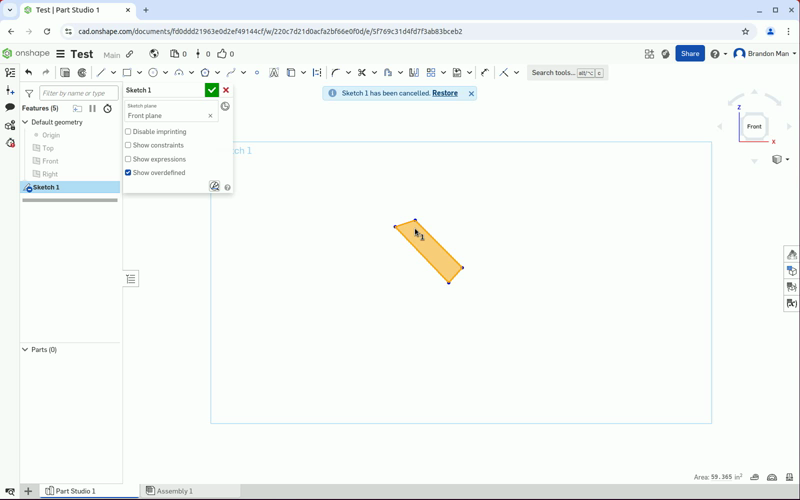
mouse_move(73, 352)
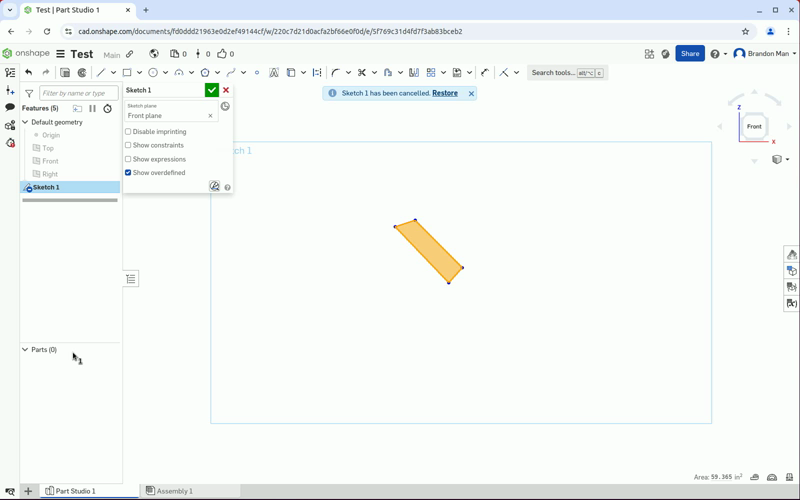
key(shift+y)
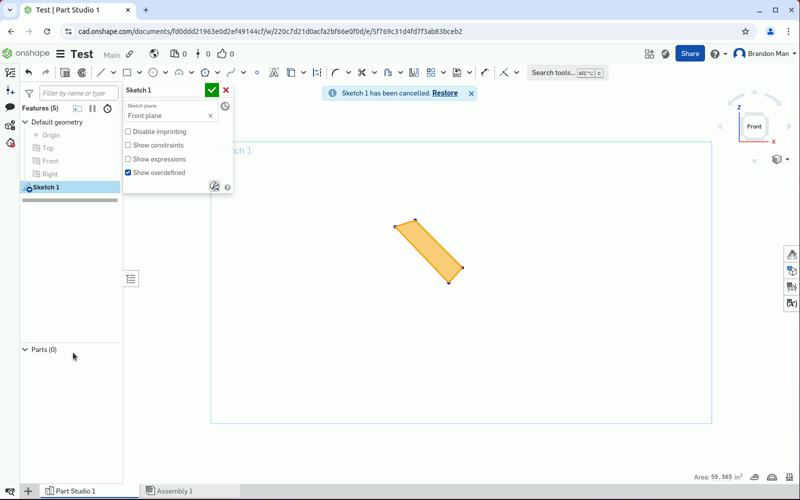
key(shift+e)
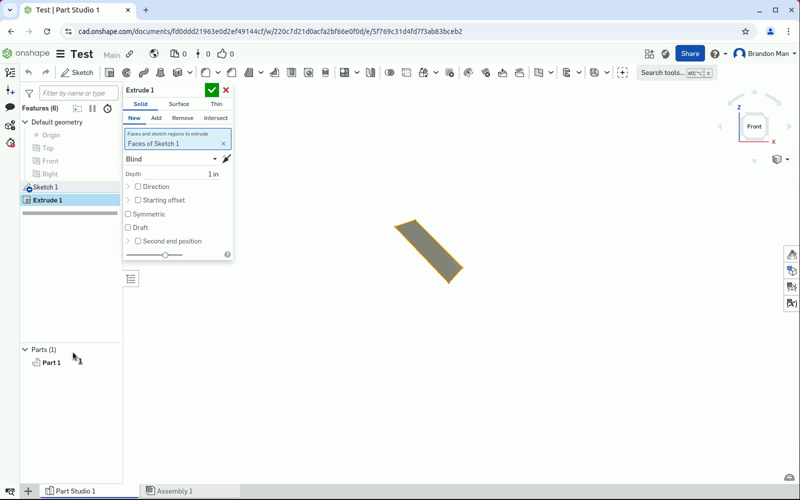
mouse_move(143, 106)
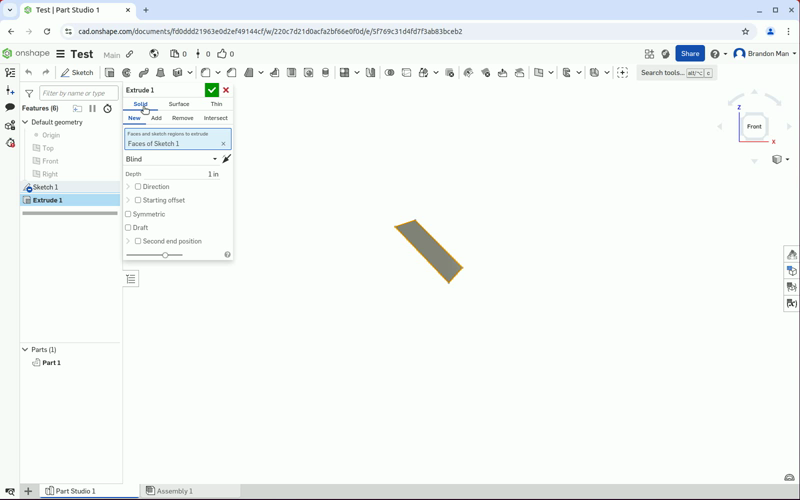
click(143, 106)
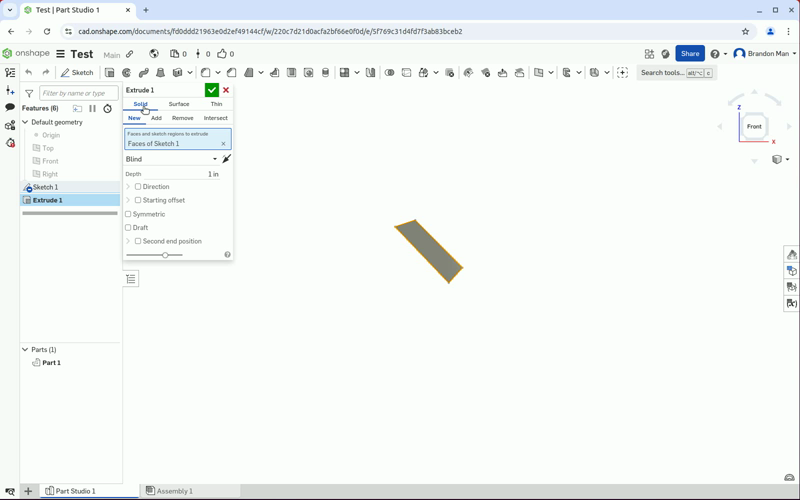
mouse_move(137, 120)
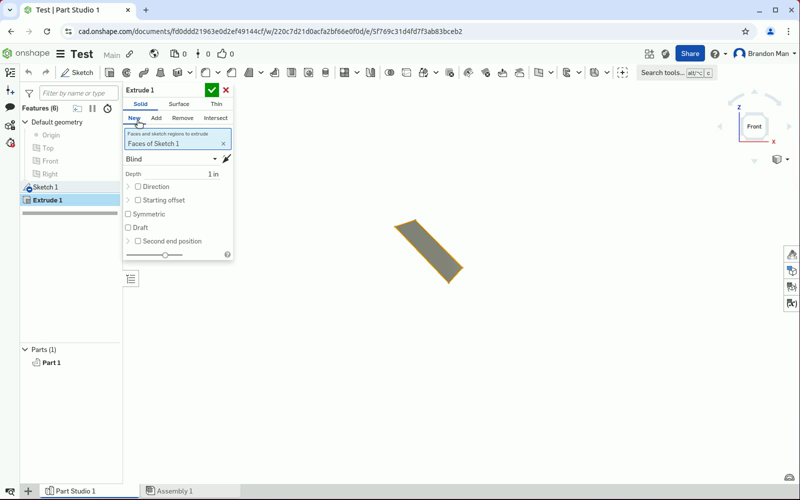
click(137, 120)
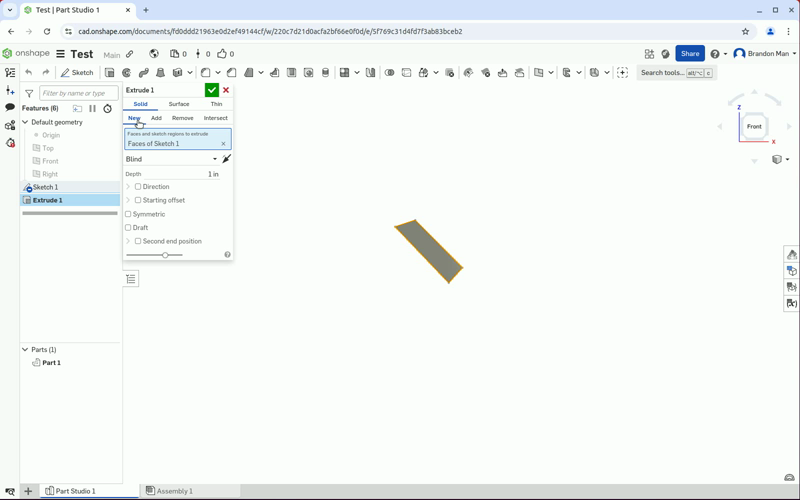
key(tab, 4)
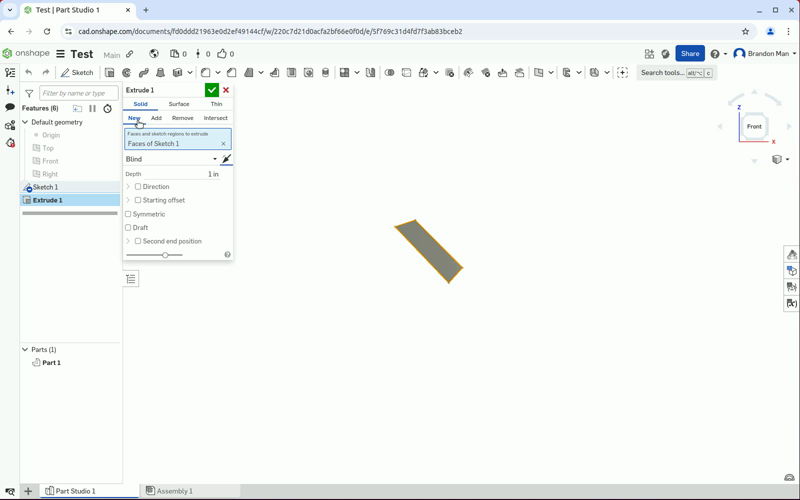
text(-23.108)
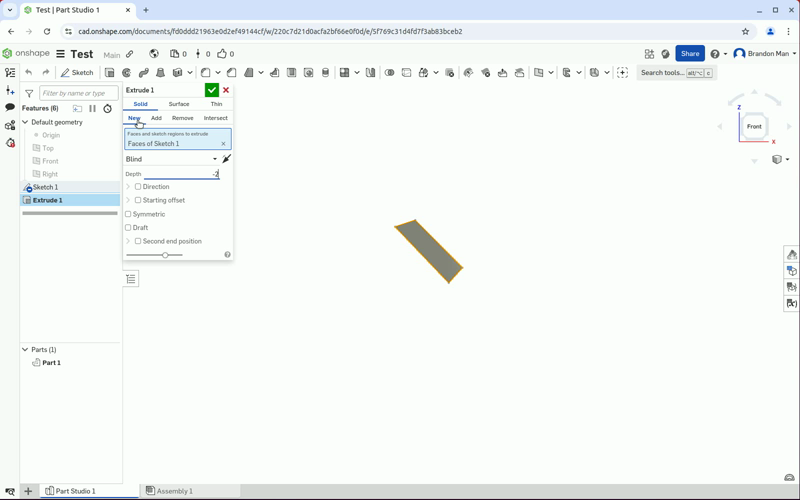
key(enter)
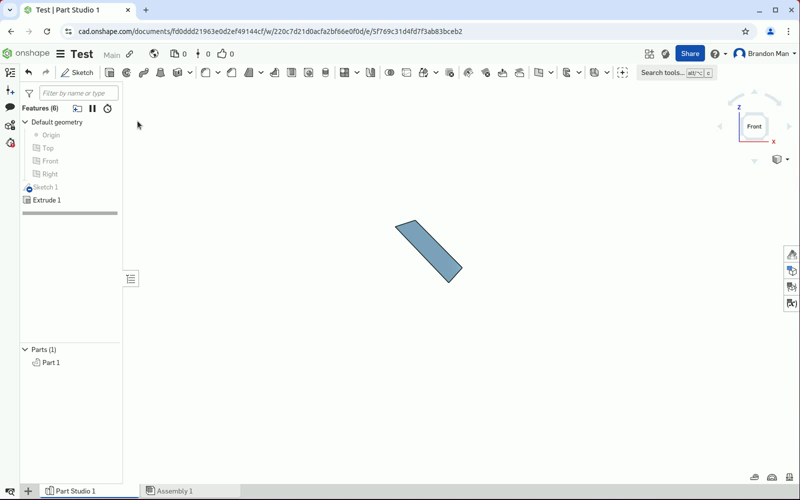
key(shift+h)
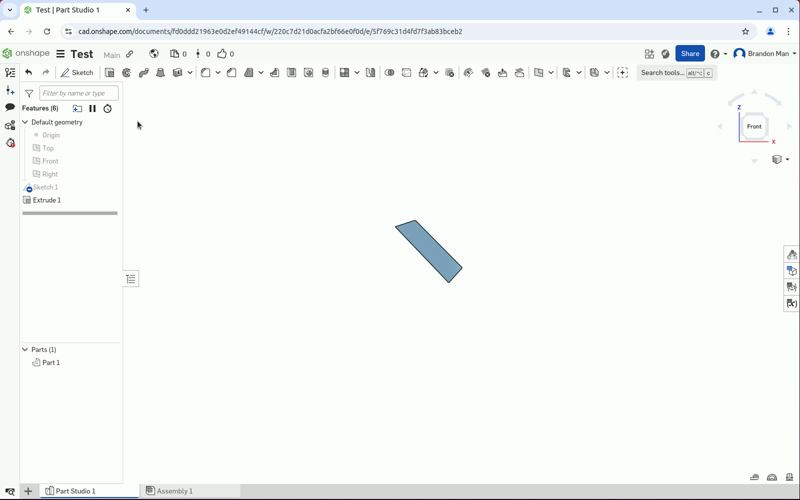
key(shift+h)
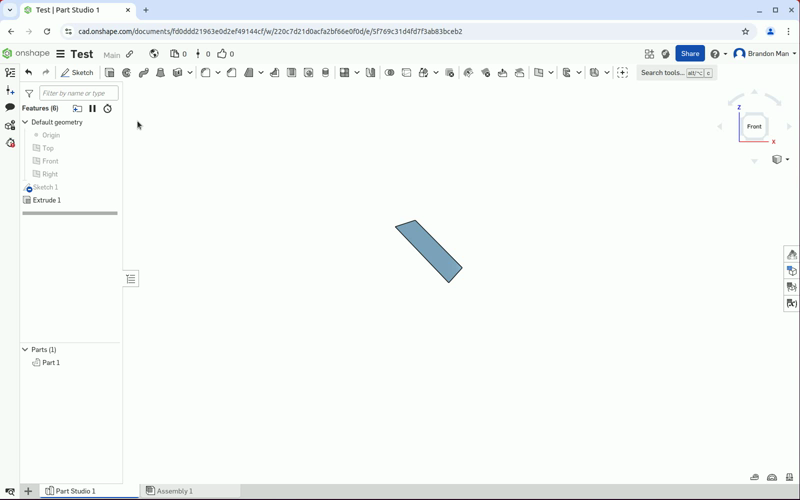
mouse_move(73, 189)
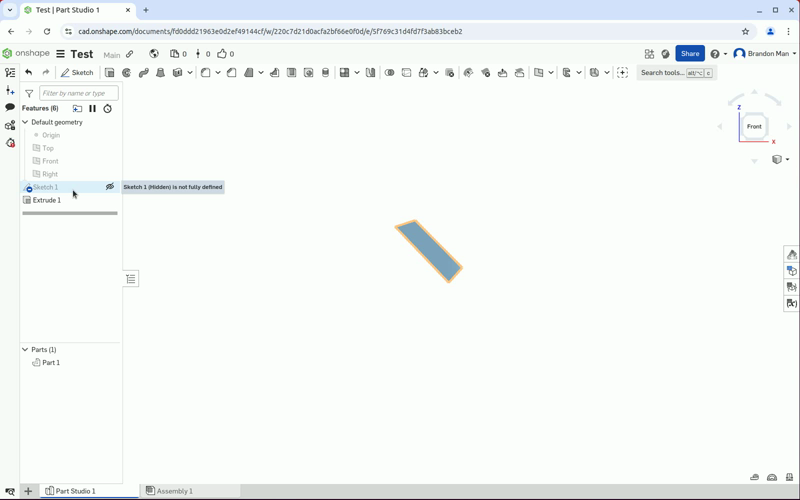
click(73, 189)
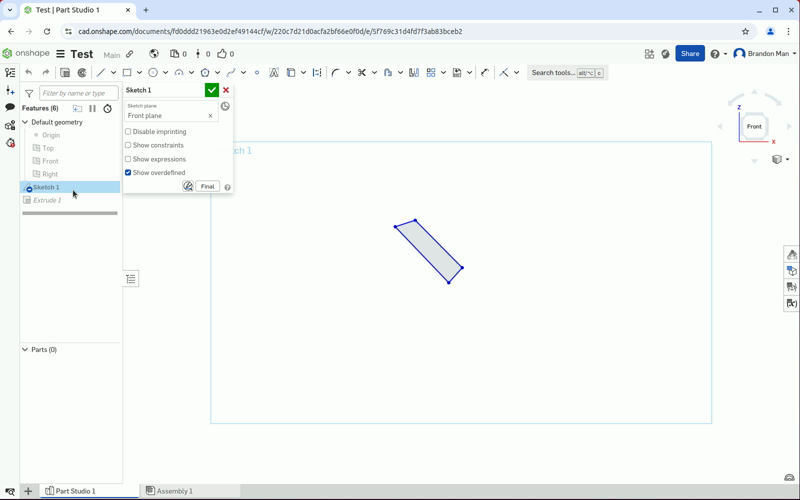
mouse_move(229, 92)
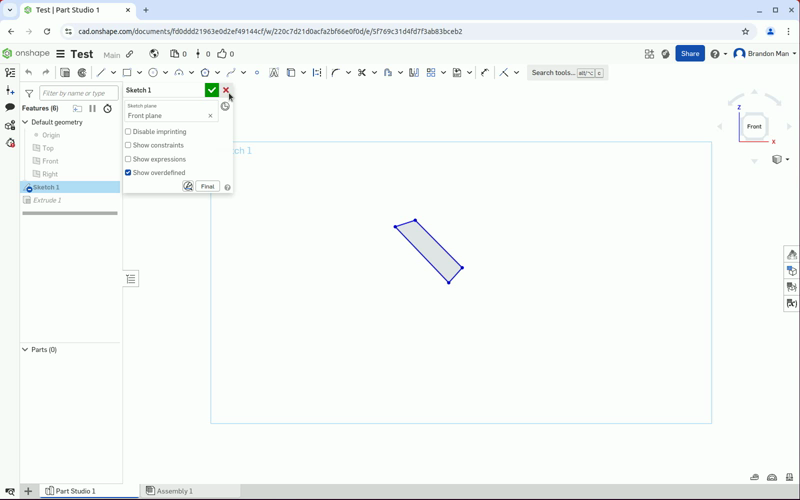
click(229, 92)
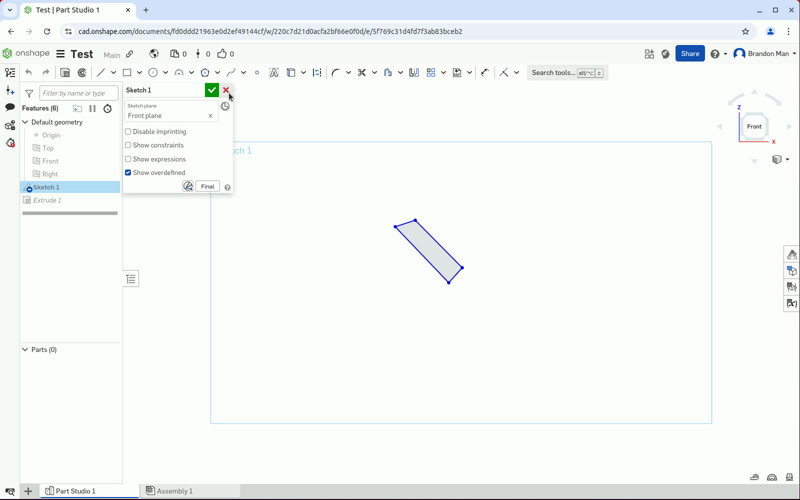
key(shift+s)
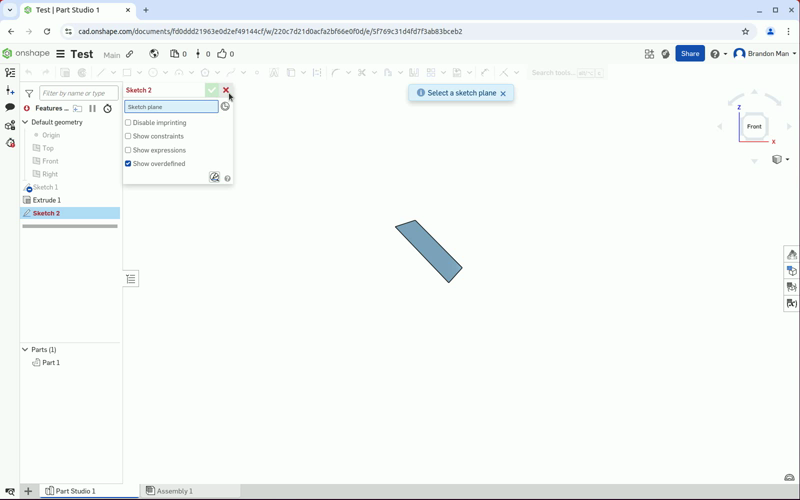
mouse_move(73, 163)
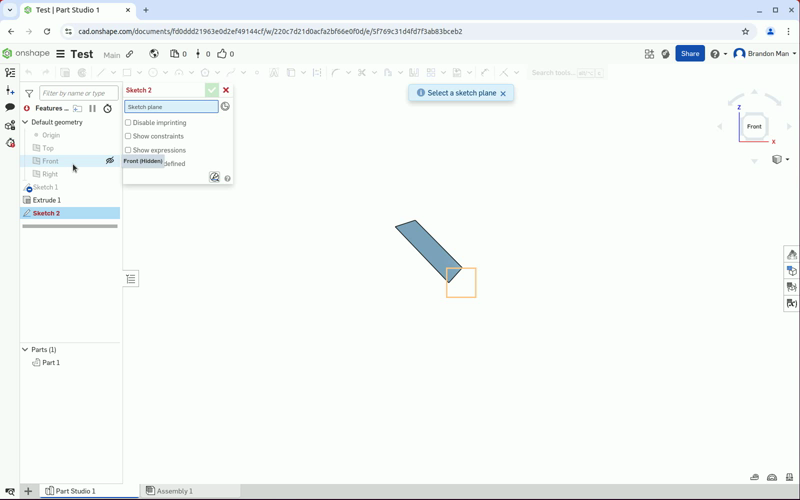
click(73, 163)
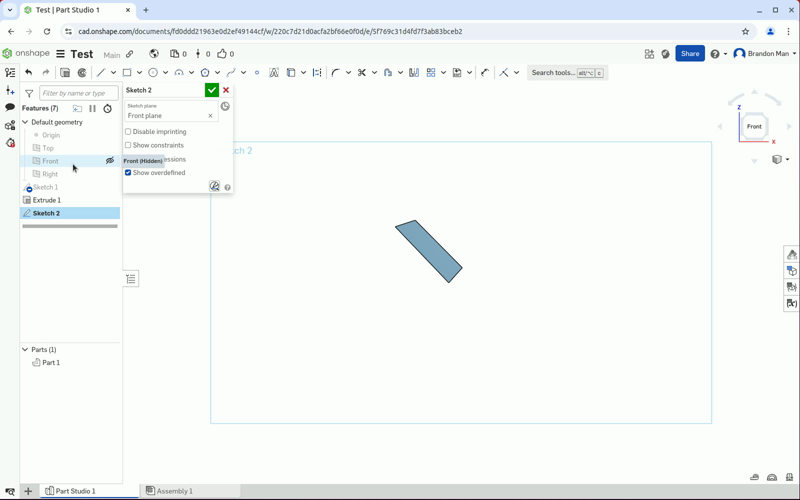
mouse_move(73, 352)
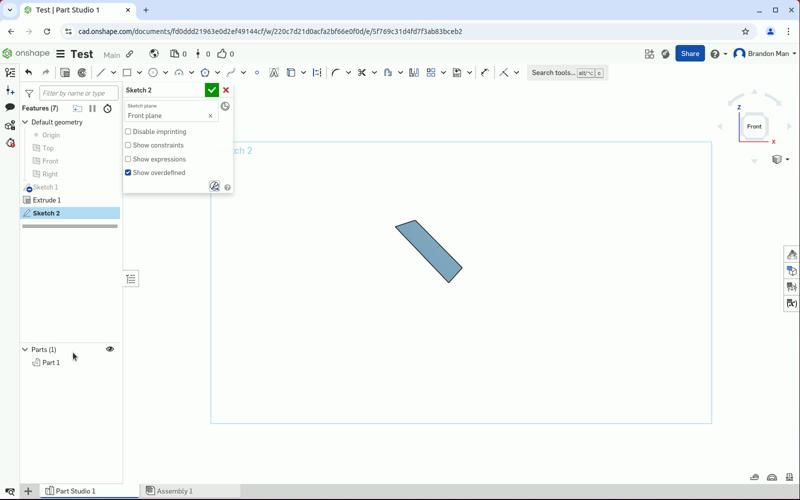
key(y)
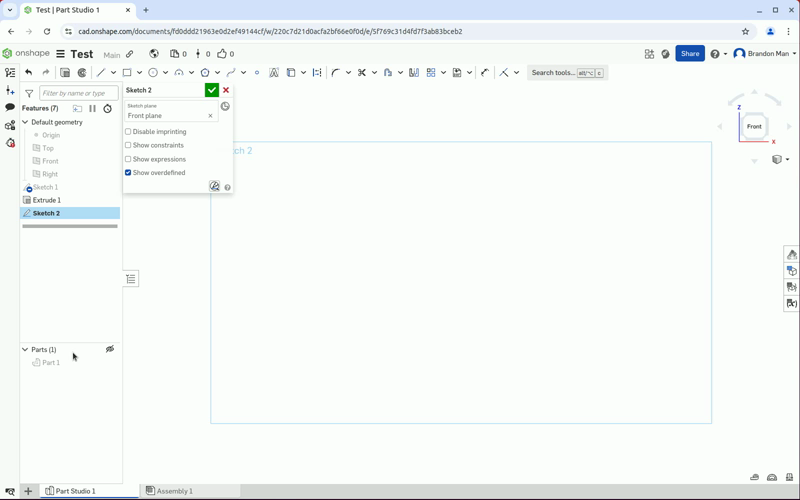
key(l)
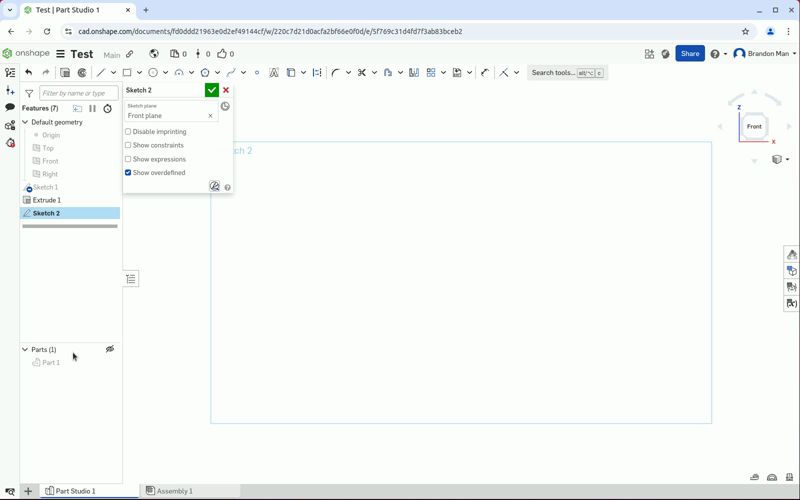
key_down(shift)
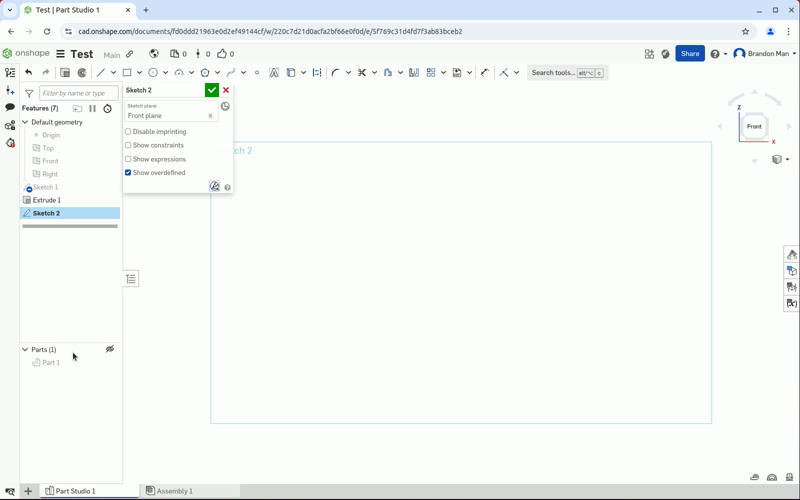
mouse_move(461, 266)
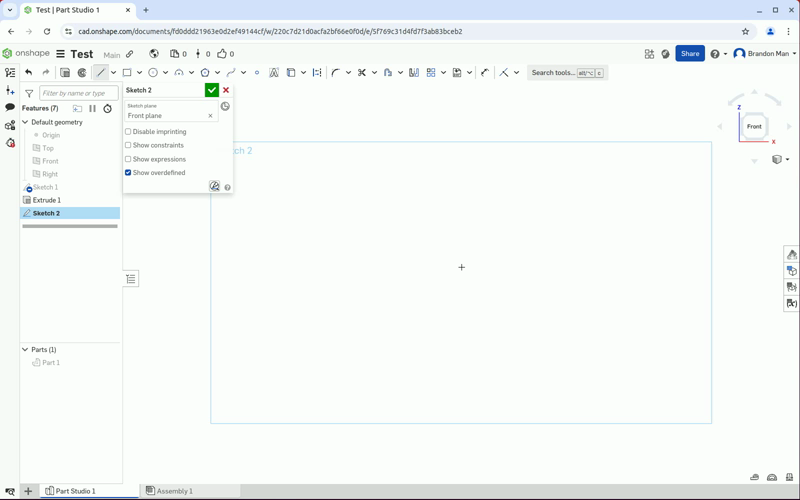
click(461, 266)
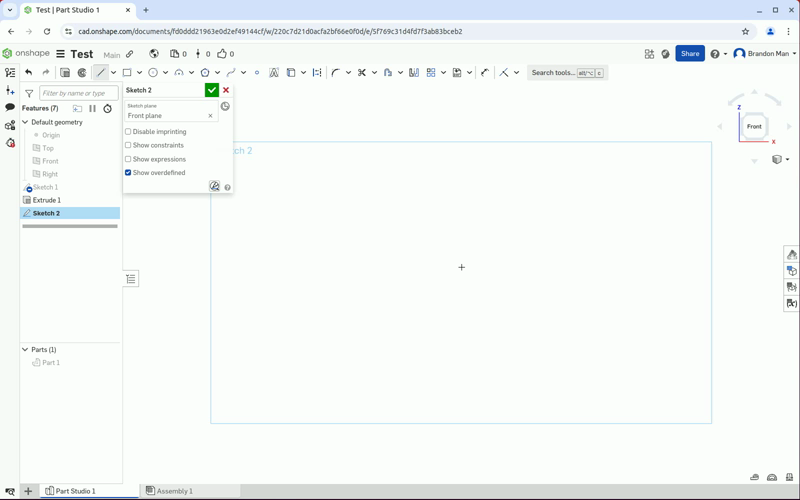
key_up(shift)
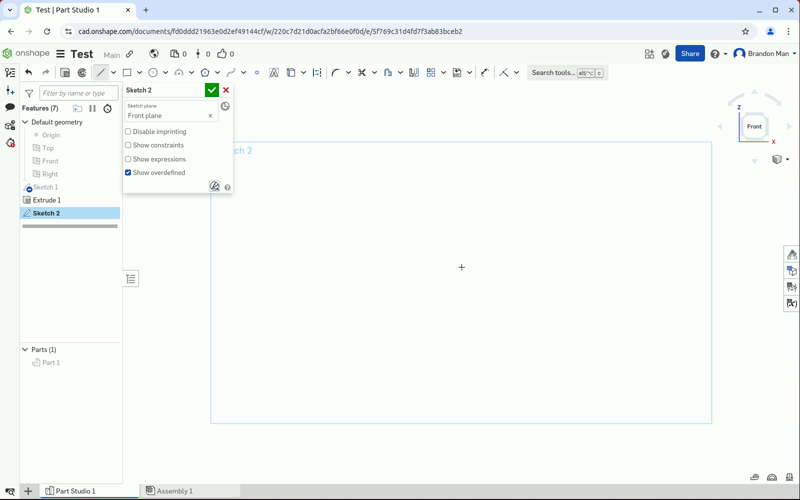
key_down(shift)
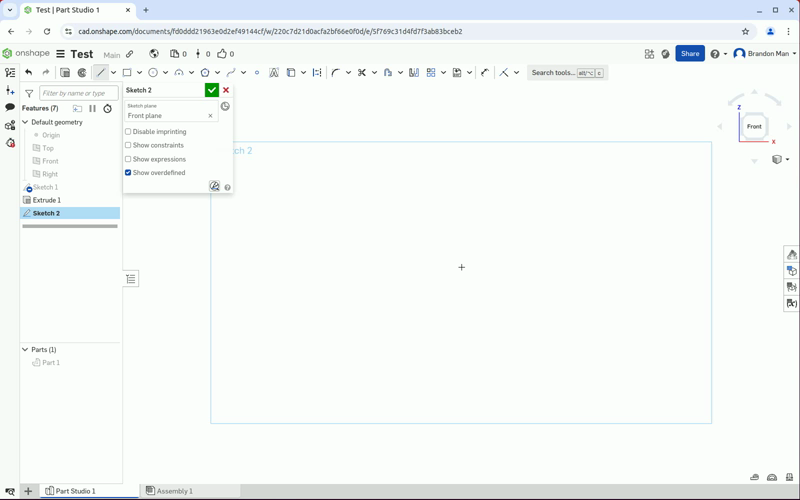
mouse_move(492, 266)
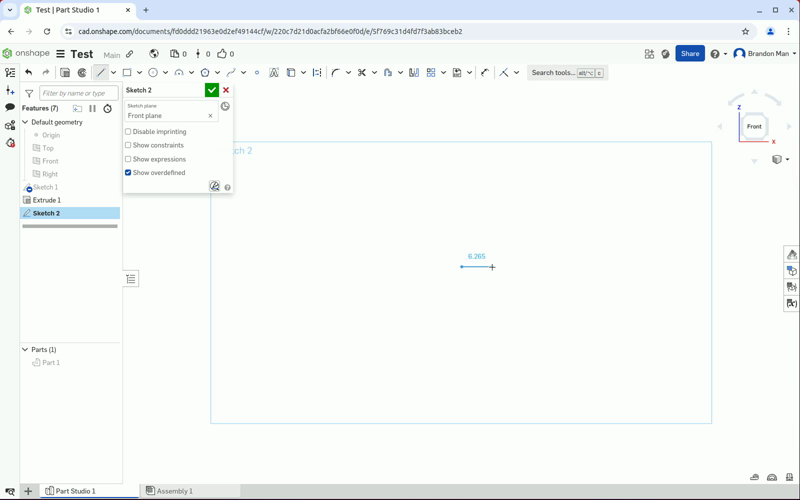
mouse_move(476, 280)
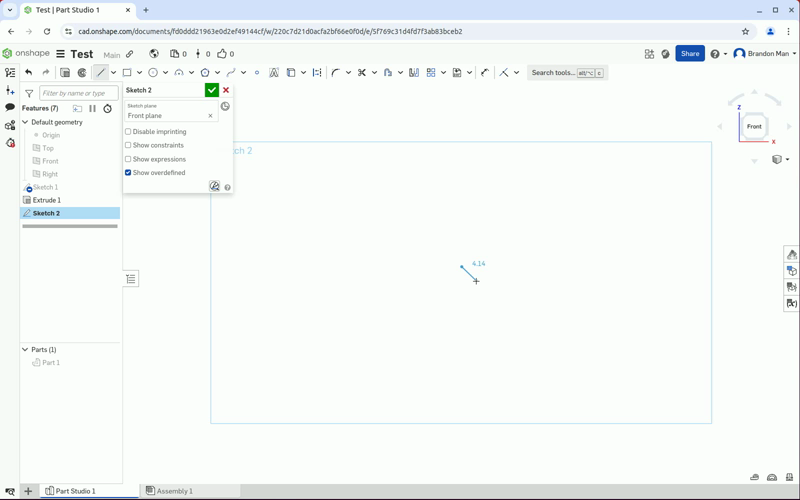
click(476, 280)
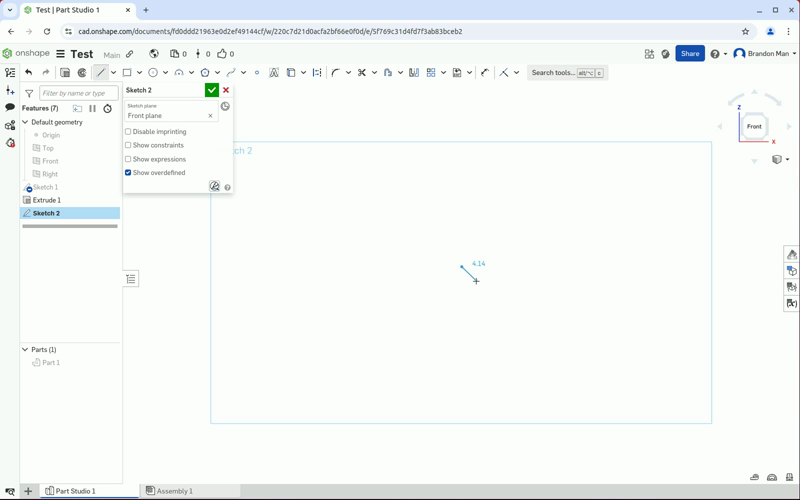
key_up(shift)
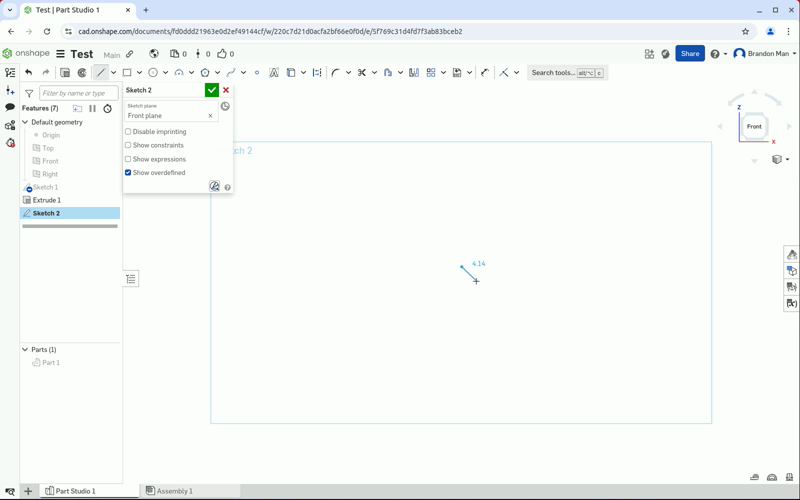
key_down(shift)
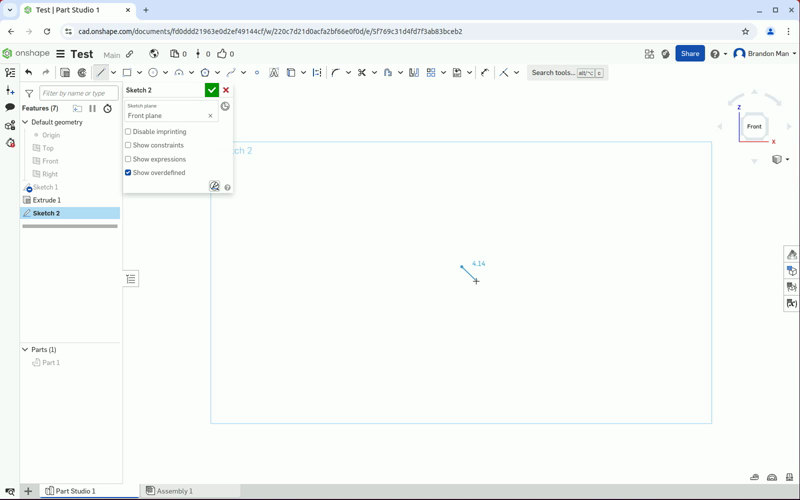
mouse_move(523, 229)
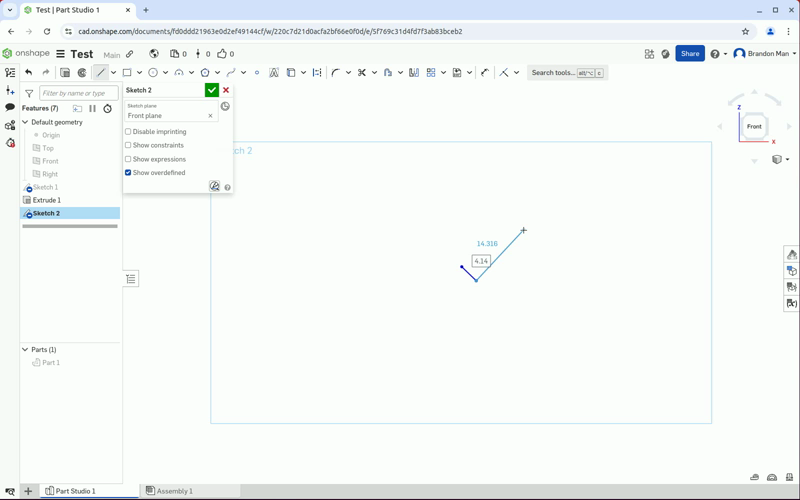
click(523, 229)
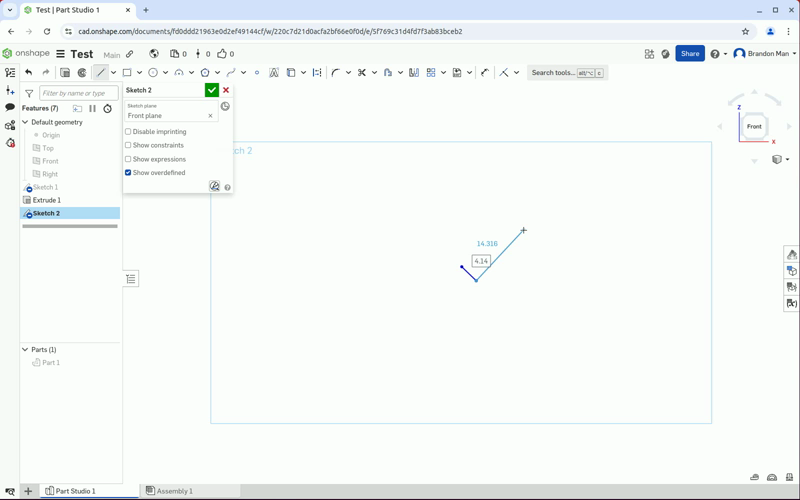
key_up(shift)
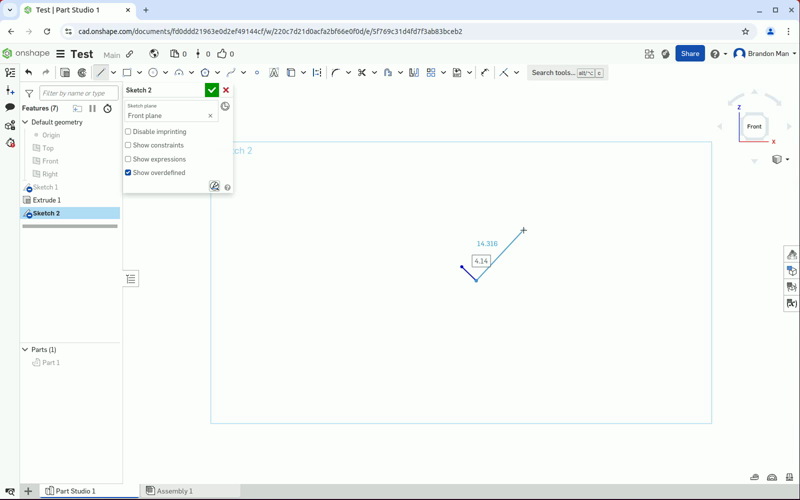
key_down(shift)
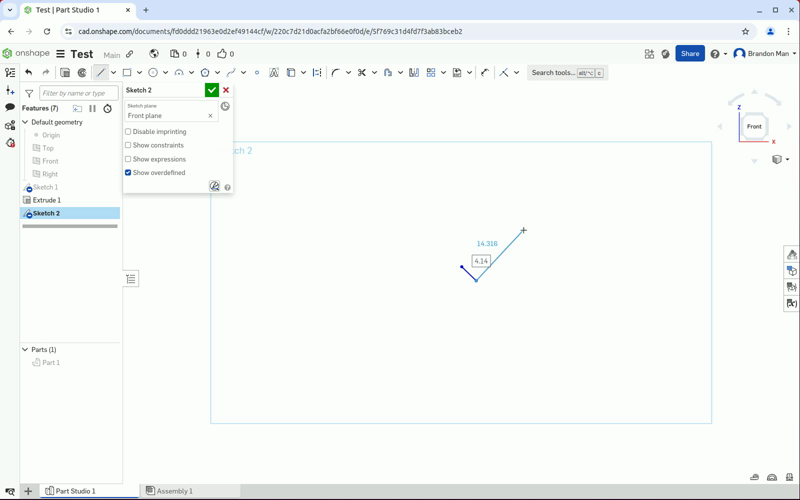
mouse_move(553, 229)
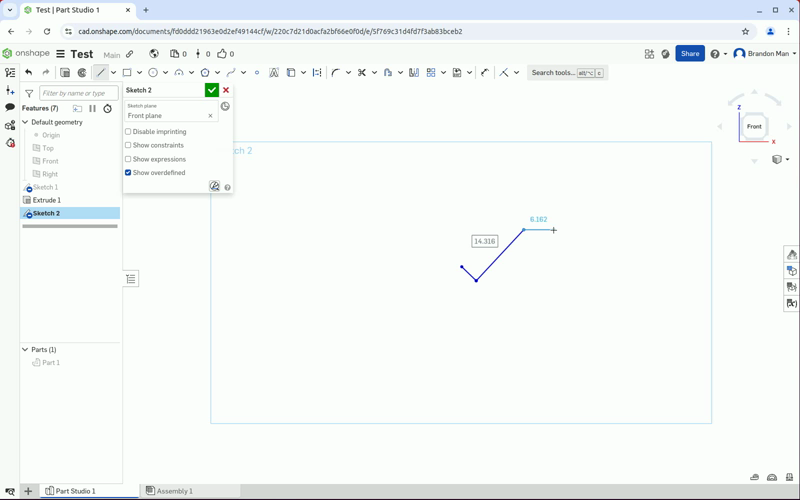
mouse_move(509, 216)
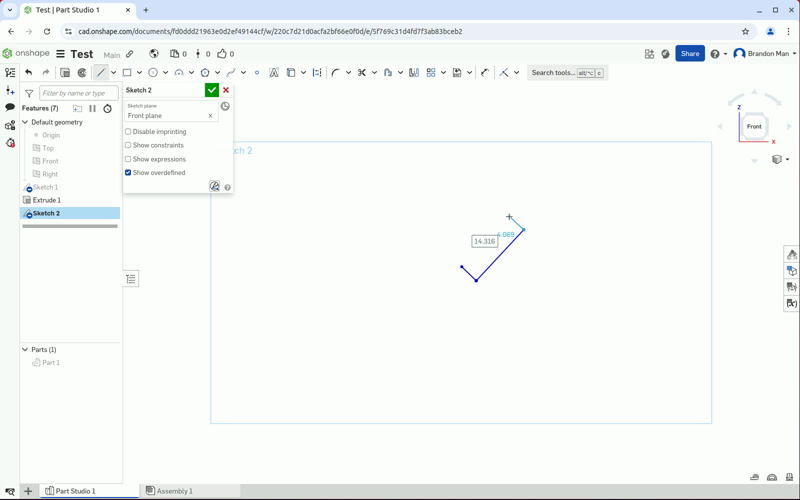
click(509, 216)
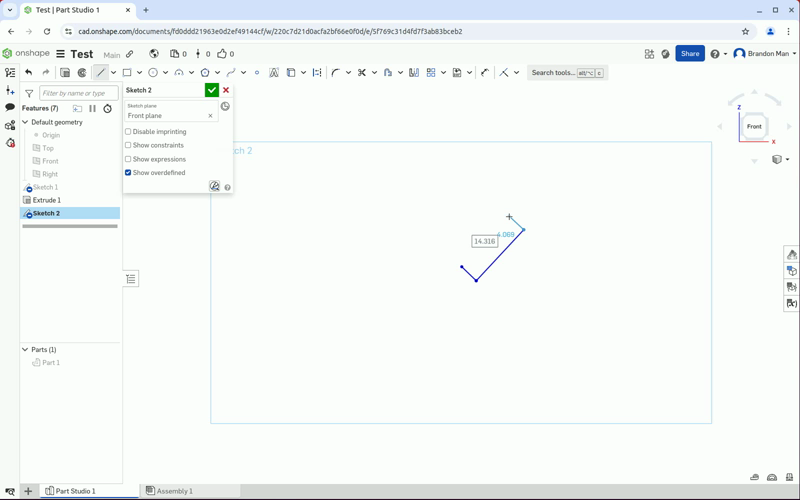
key_up(shift)
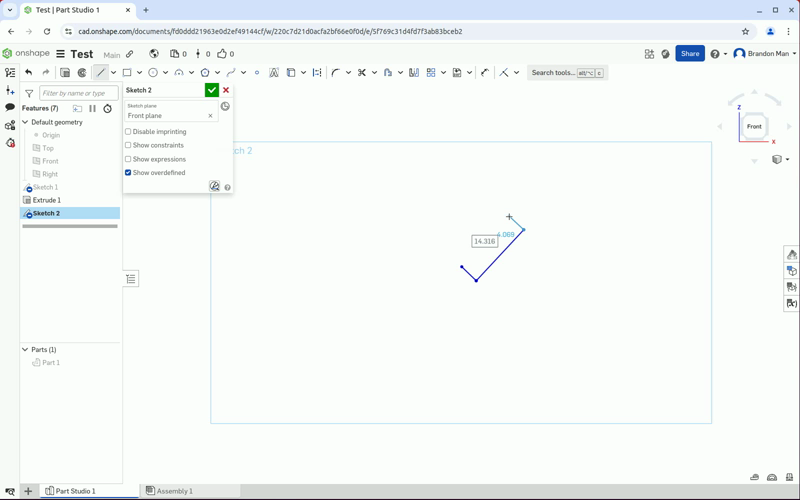
key_down(shift)
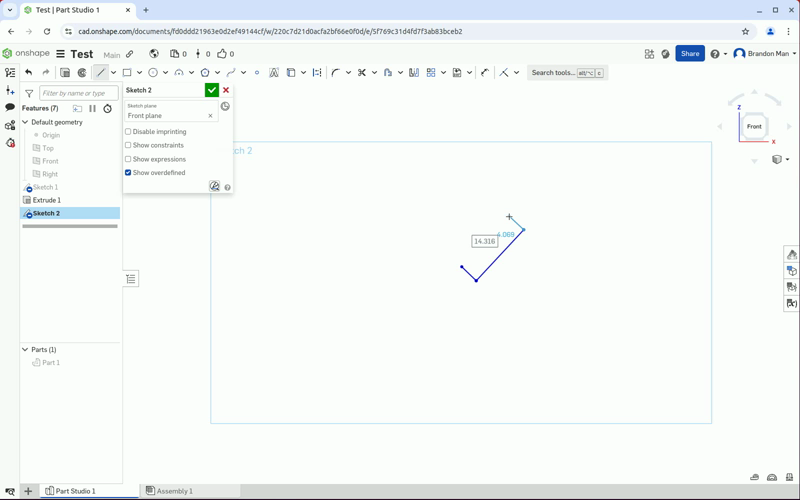
mouse_move(461, 266)
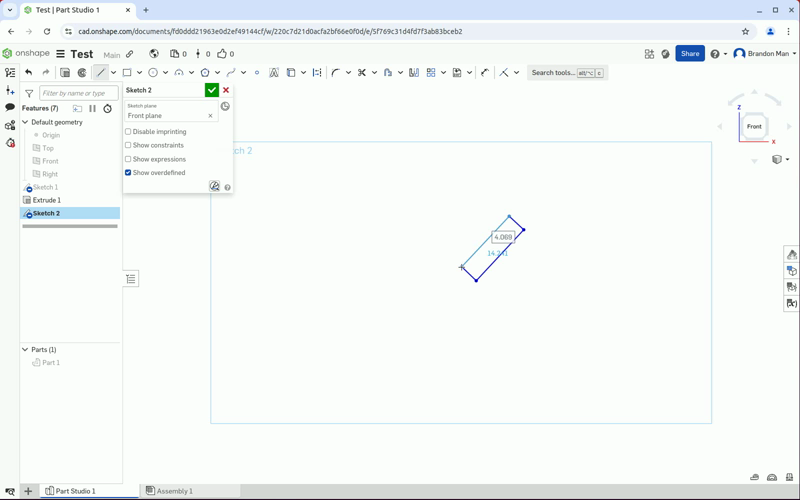
key_up(shift)
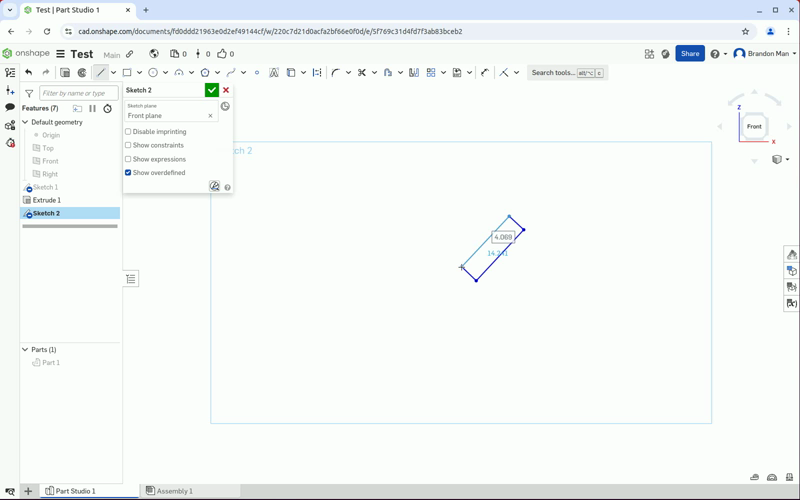
click(461, 266)
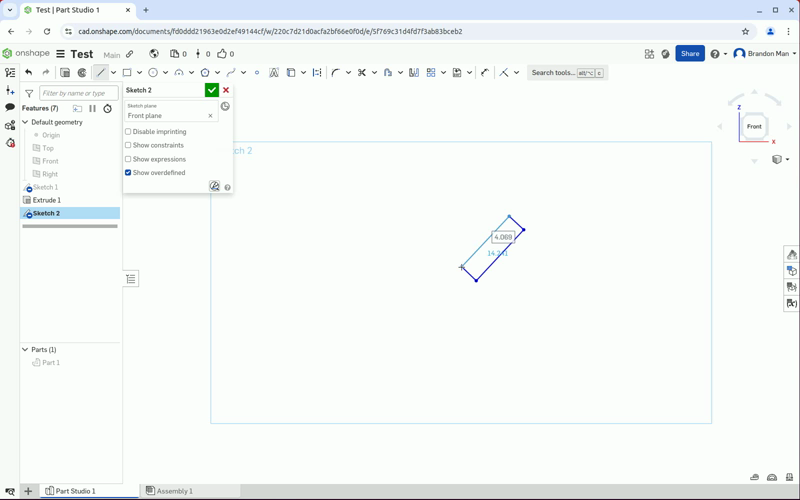
key(esc)
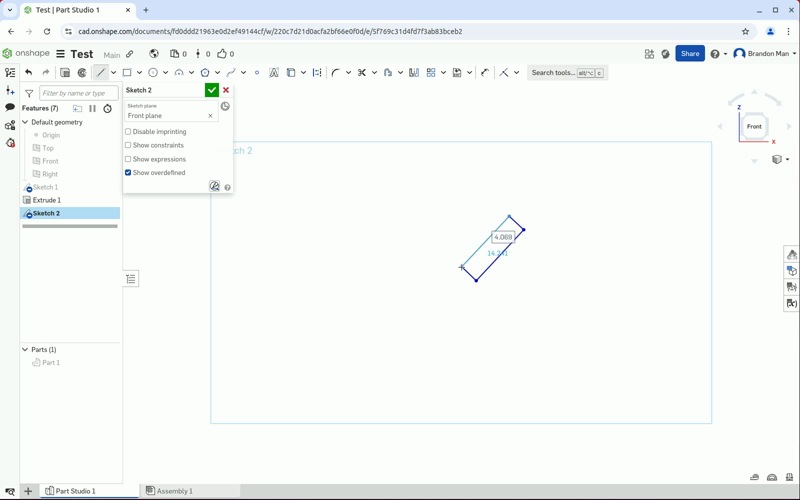
mouse_move(487, 246)
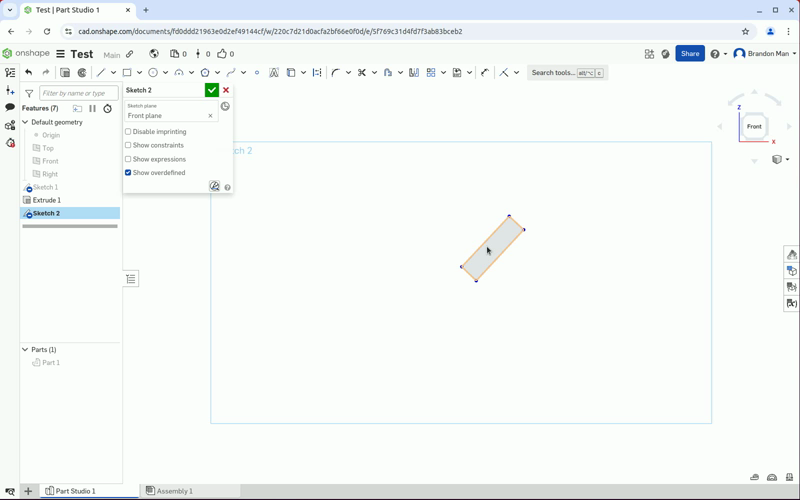
scroll(6)
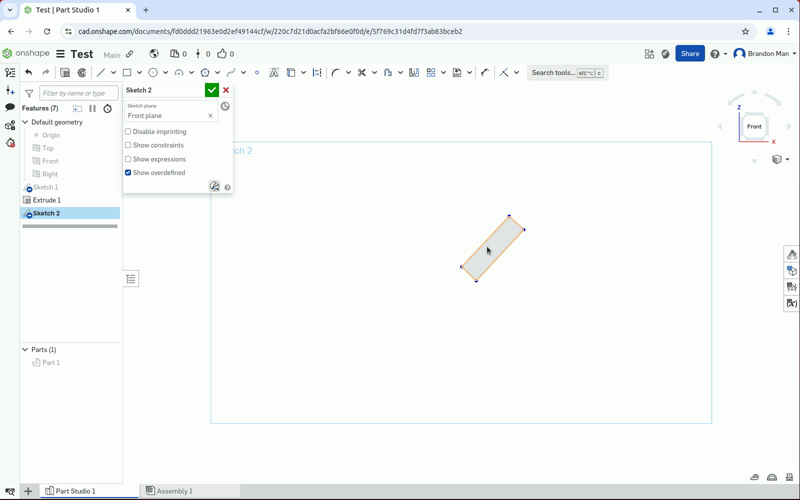
scroll(6)
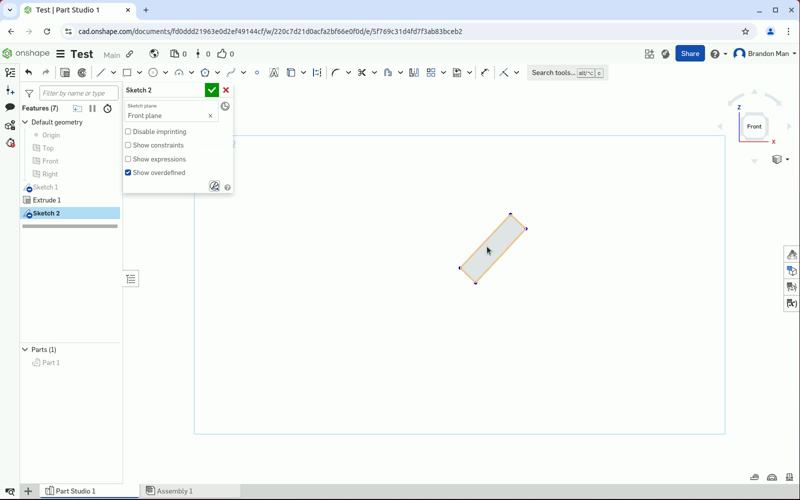
scroll(6)
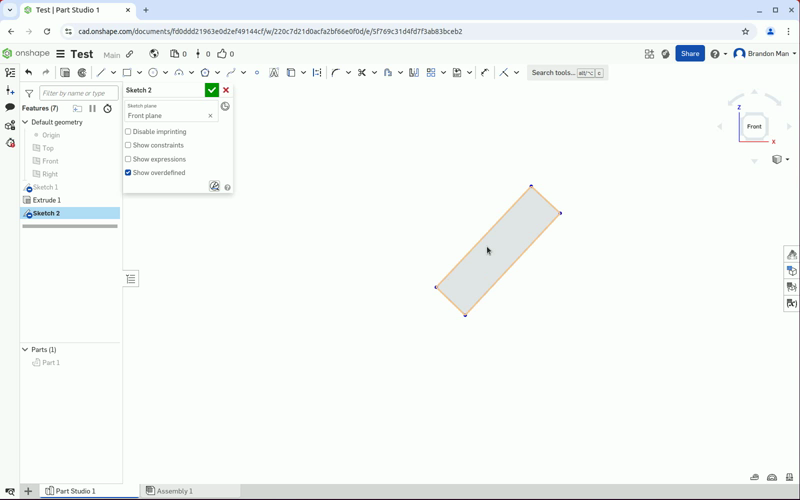
scroll(6)
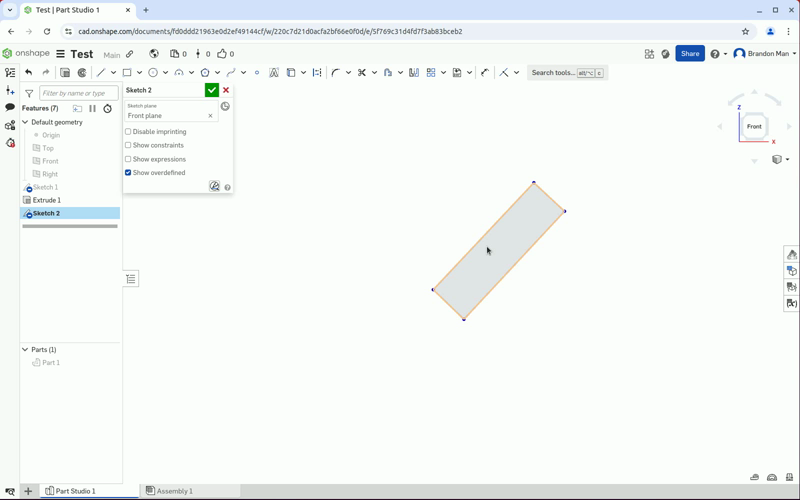
scroll(6)
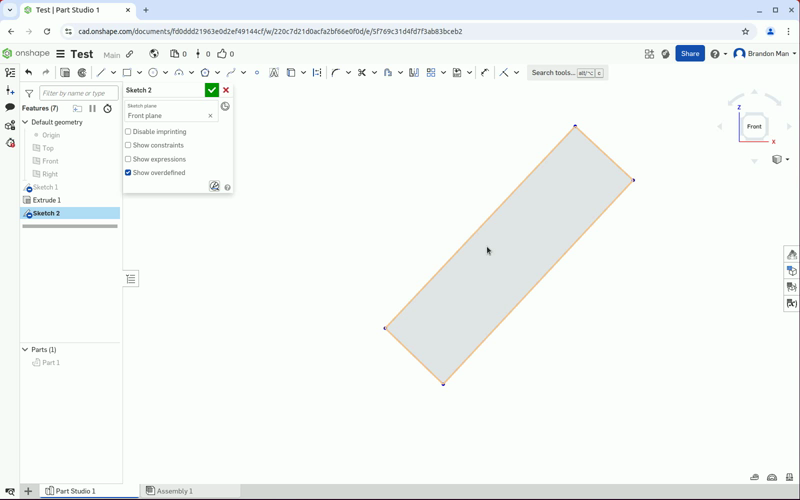
scroll(6)
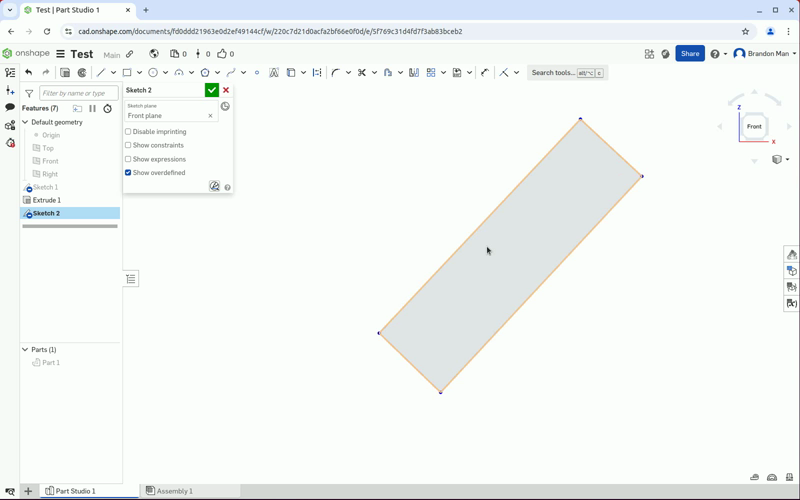
scroll(6)
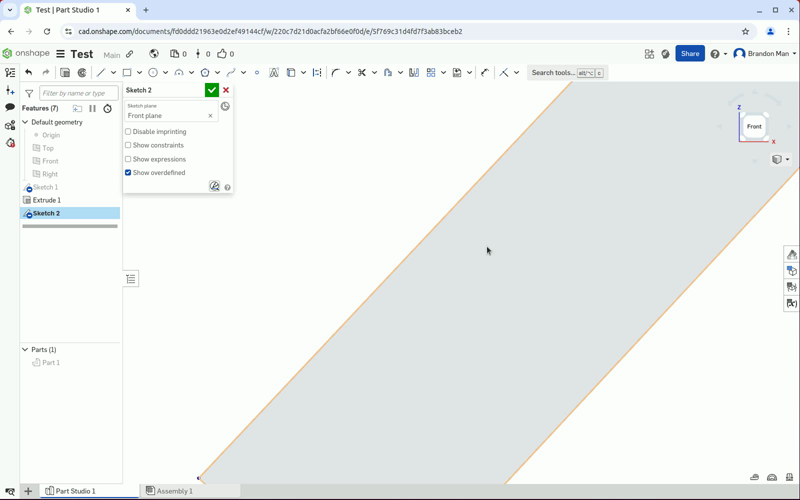
click(487, 246)
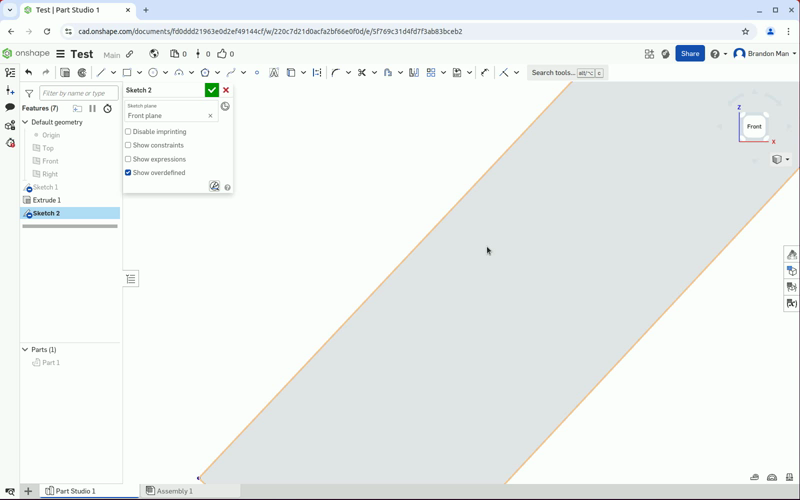
scroll(-6)
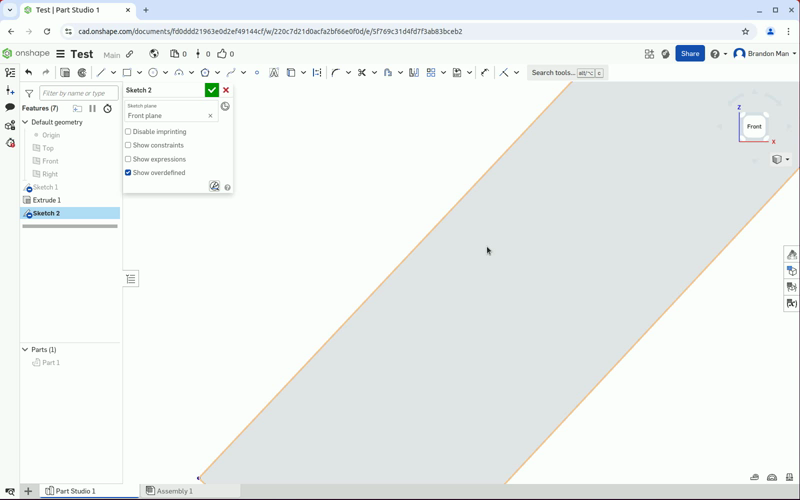
scroll(-6)
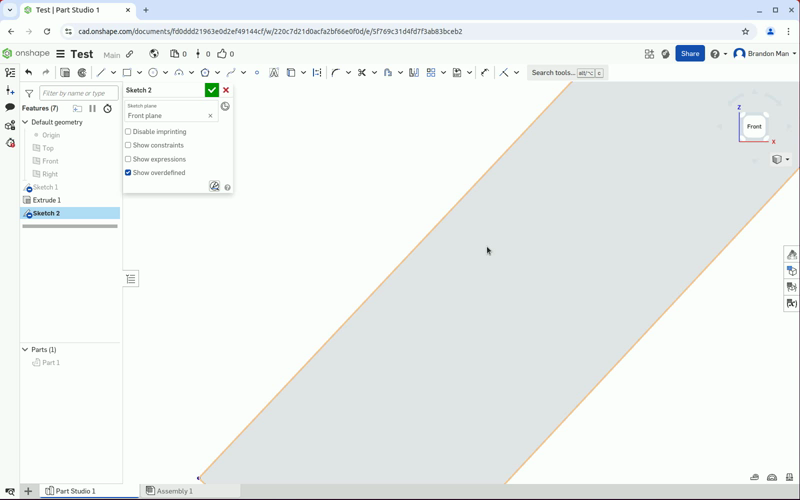
scroll(-6)
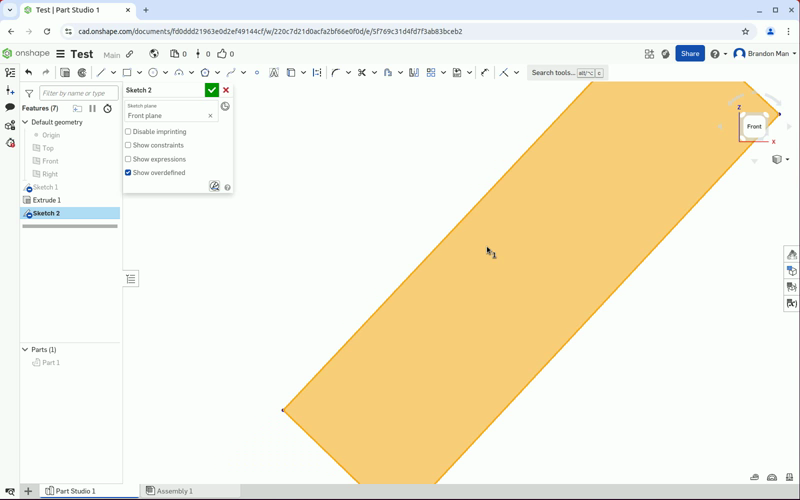
scroll(-6)
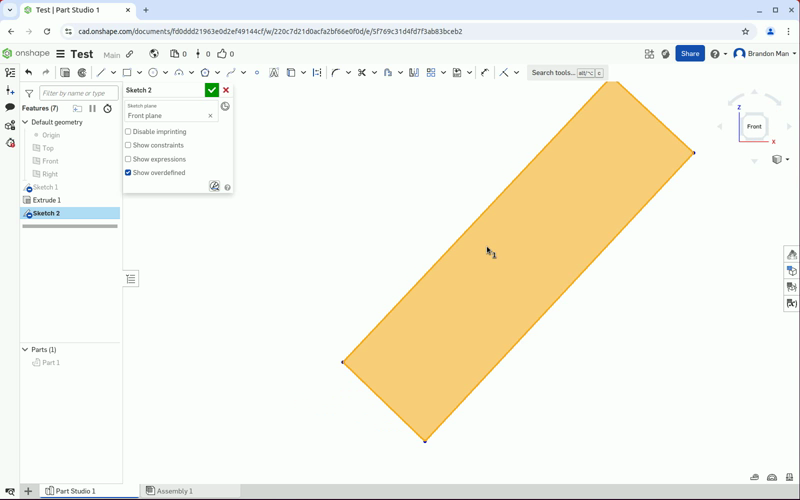
scroll(-6)
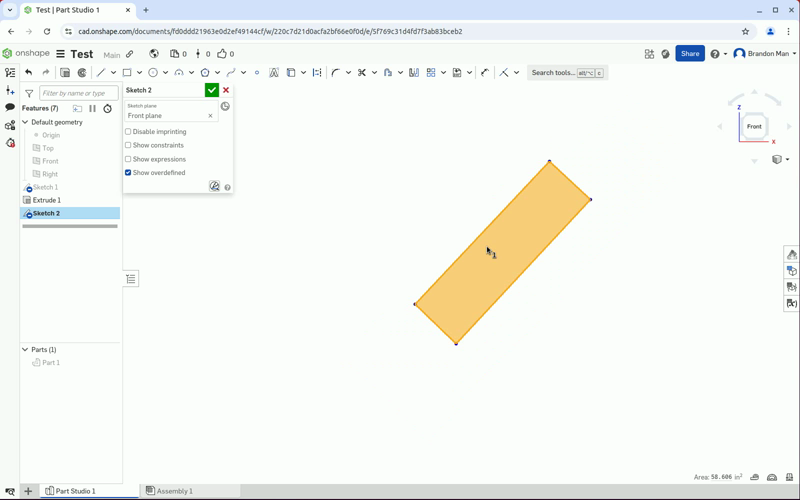
scroll(-6)
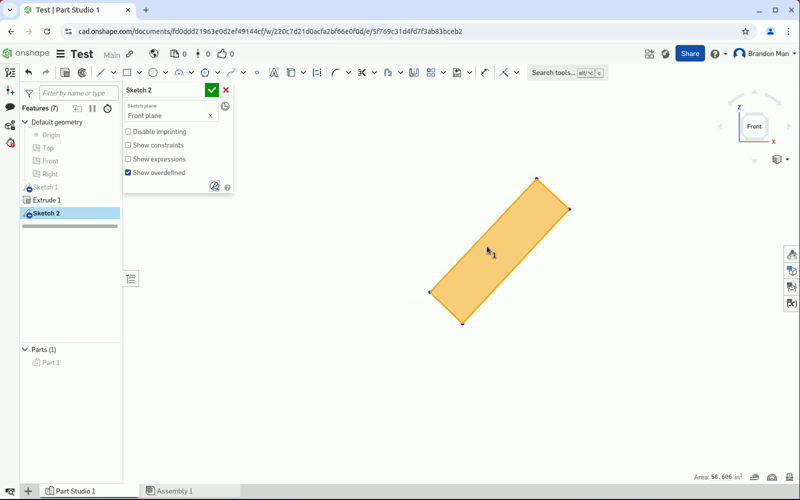
scroll(-6)
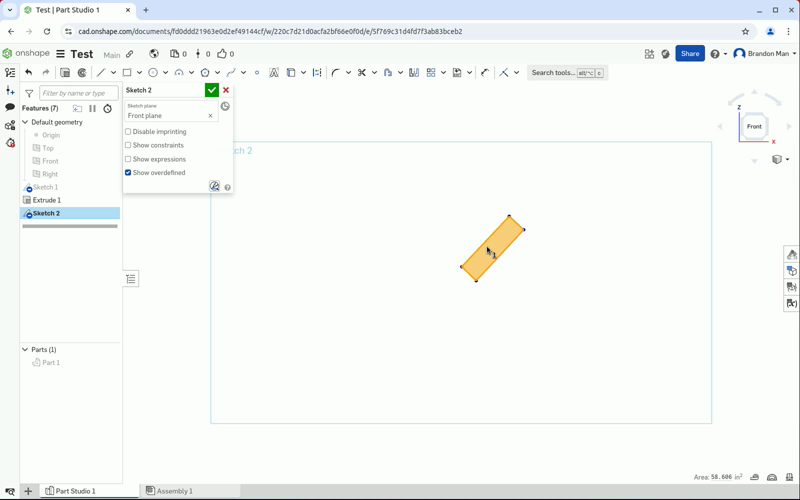
mouse_move(73, 352)
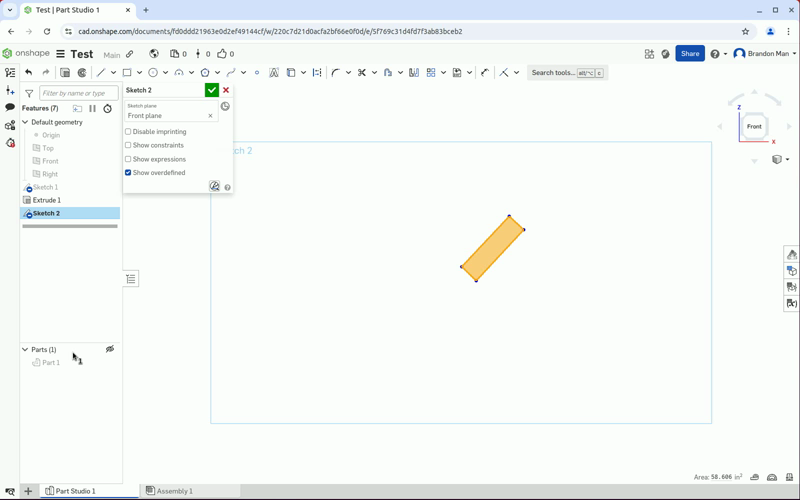
key(shift+y)
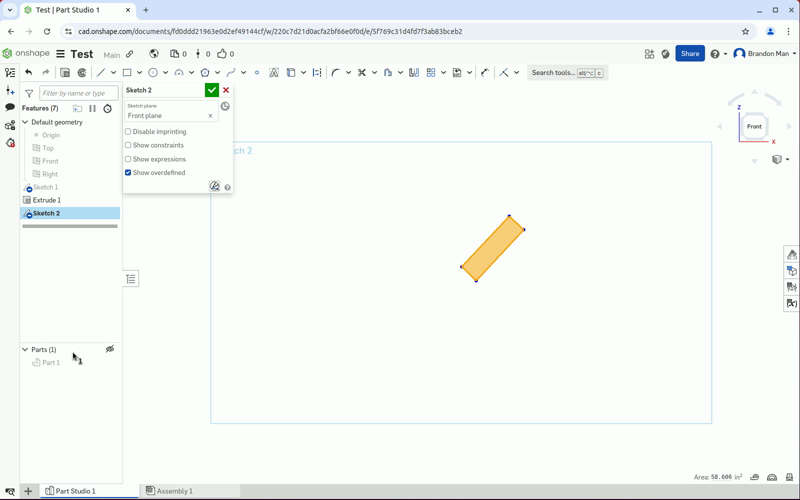
key(shift+e)
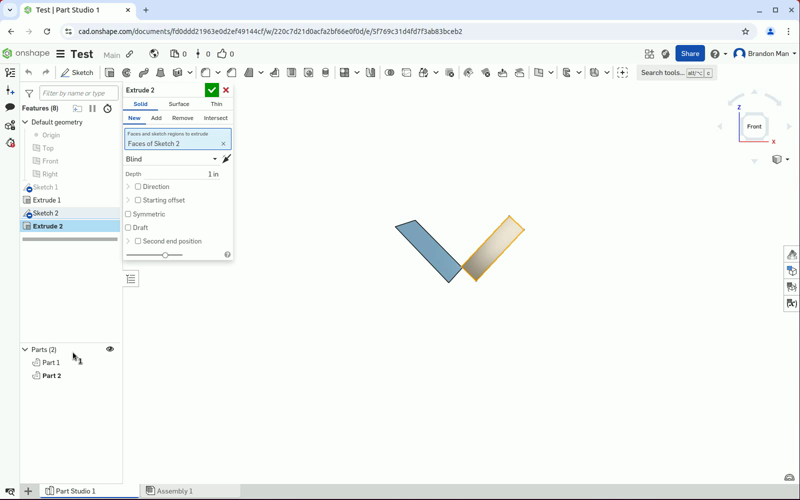
mouse_move(143, 106)
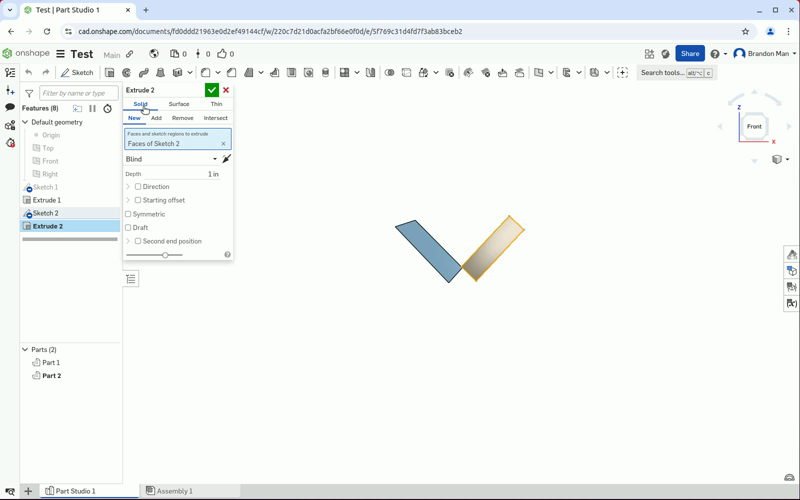
click(143, 106)
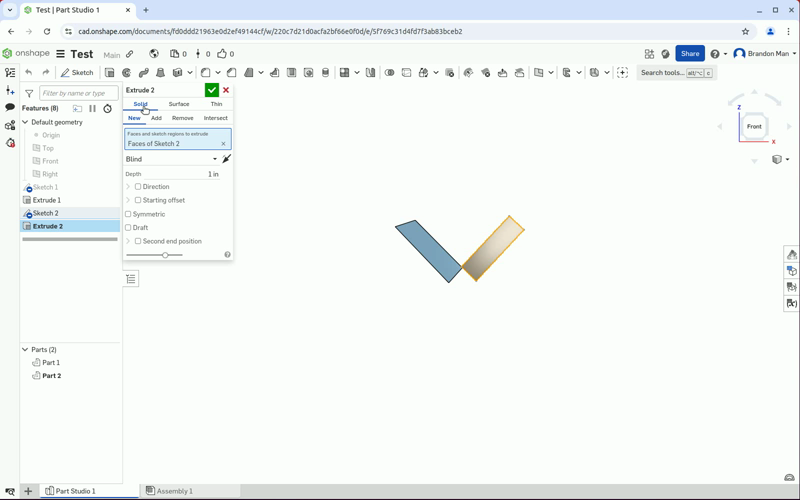
mouse_move(137, 120)
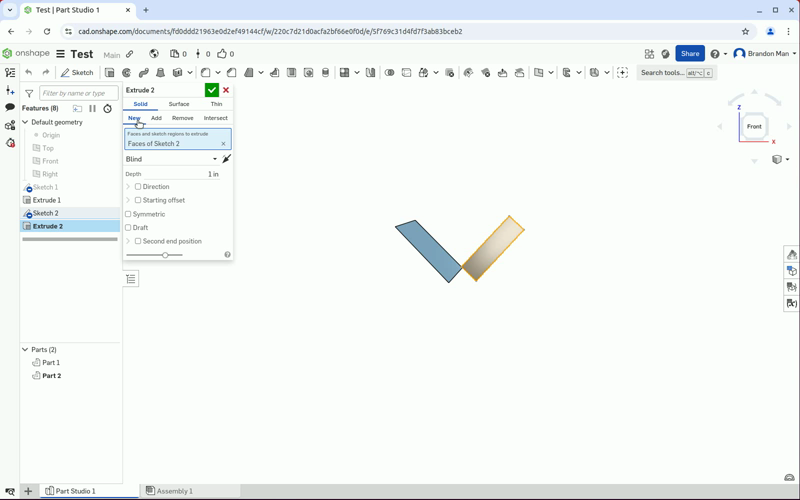
click(137, 120)
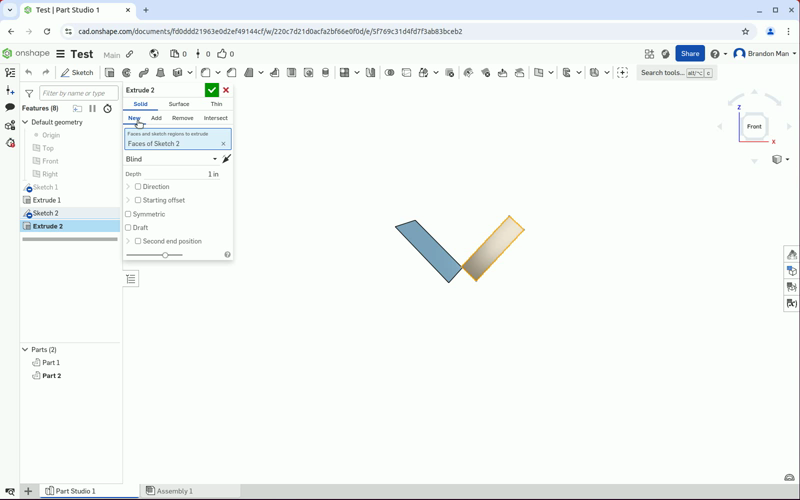
key(tab, 4)
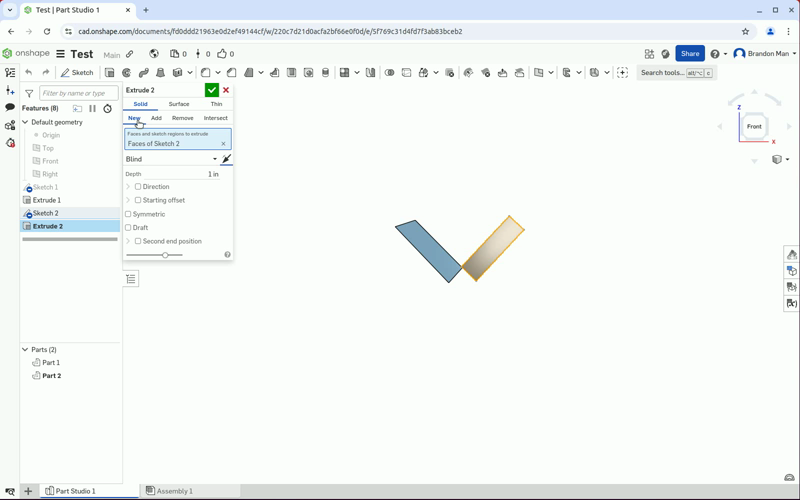
text(-23.108)
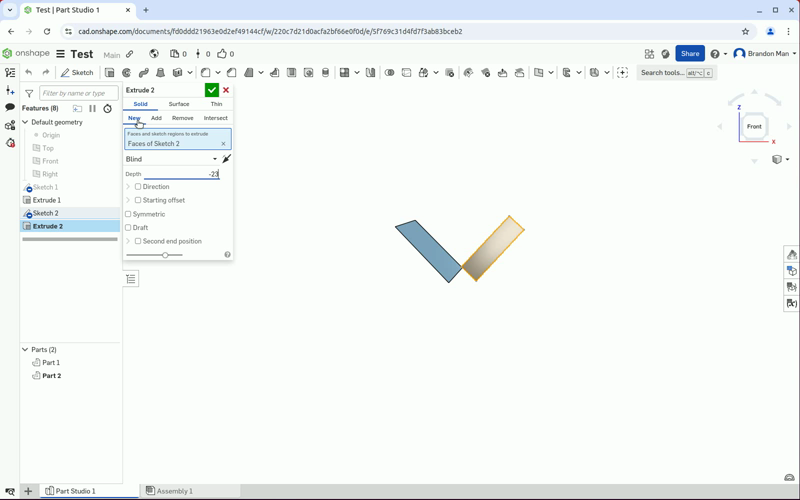
key(enter)
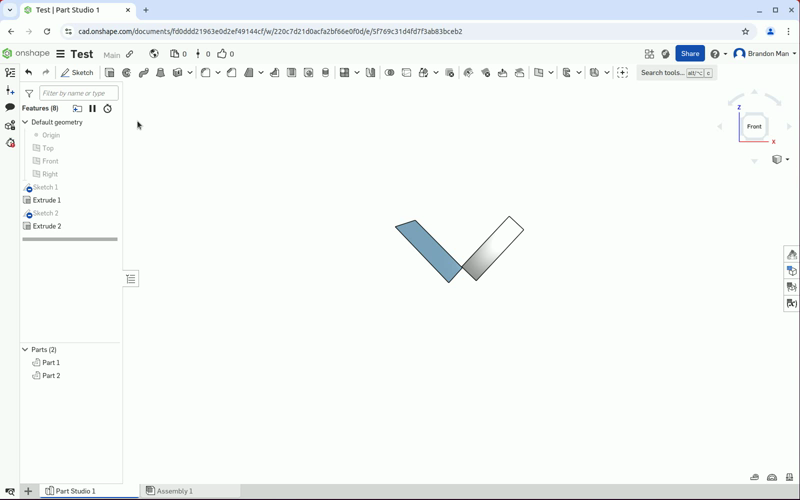
key(shift+h)
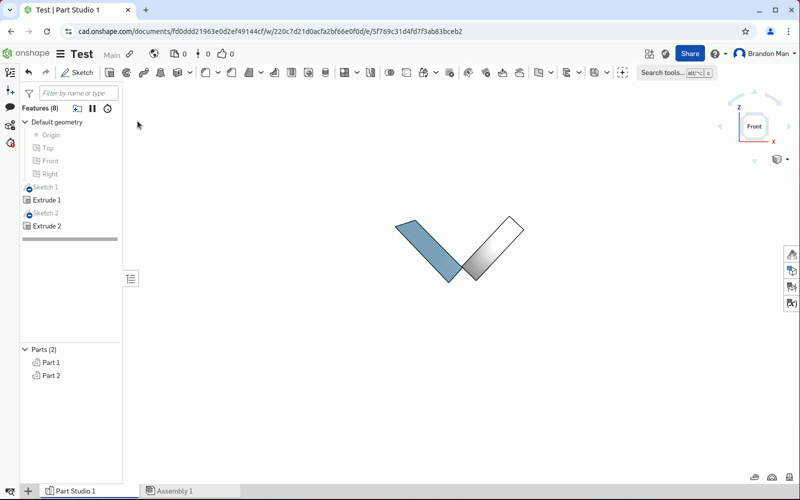
key(shift+h)
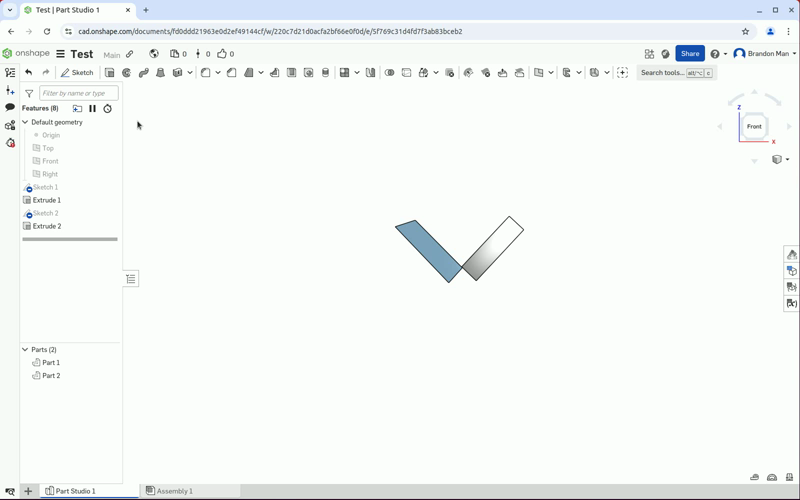
mouse_move(73, 189)
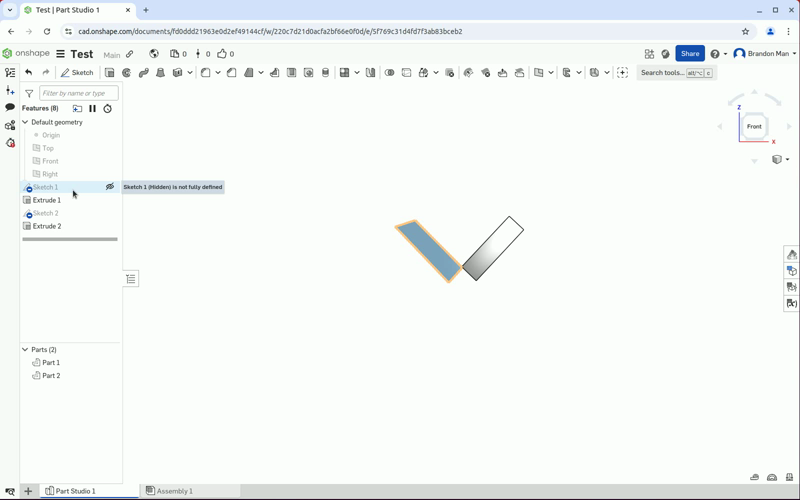
click(73, 189)
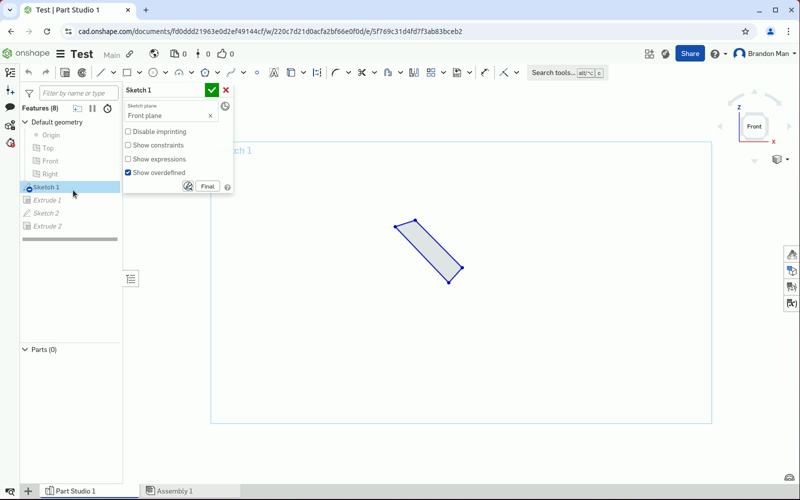
mouse_move(229, 92)
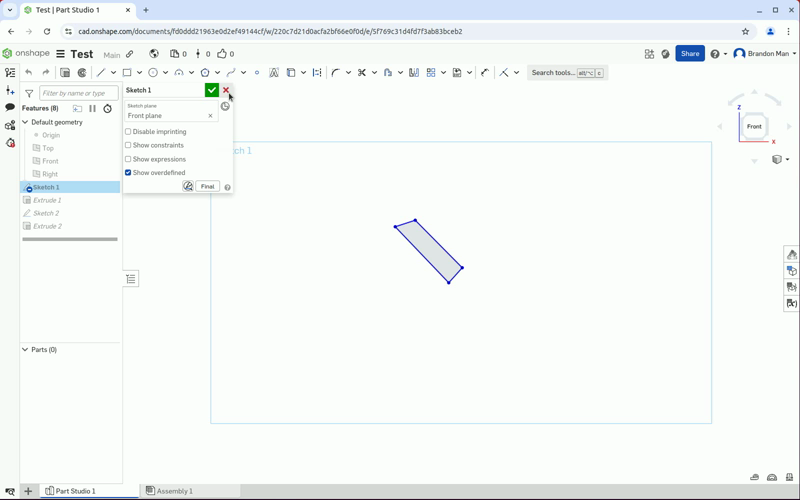
click(229, 92)
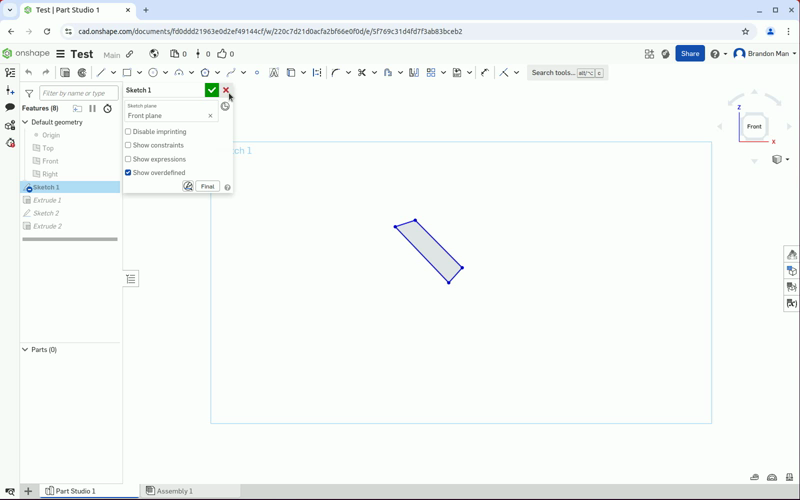
key(shift+s)
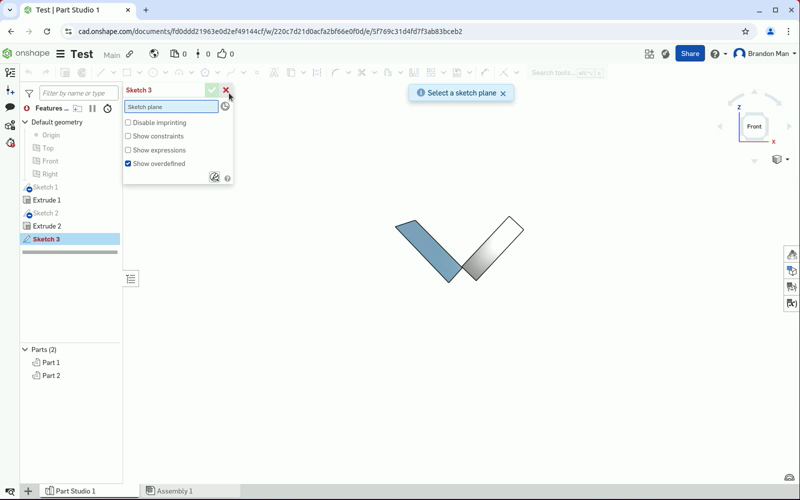
mouse_move(73, 163)
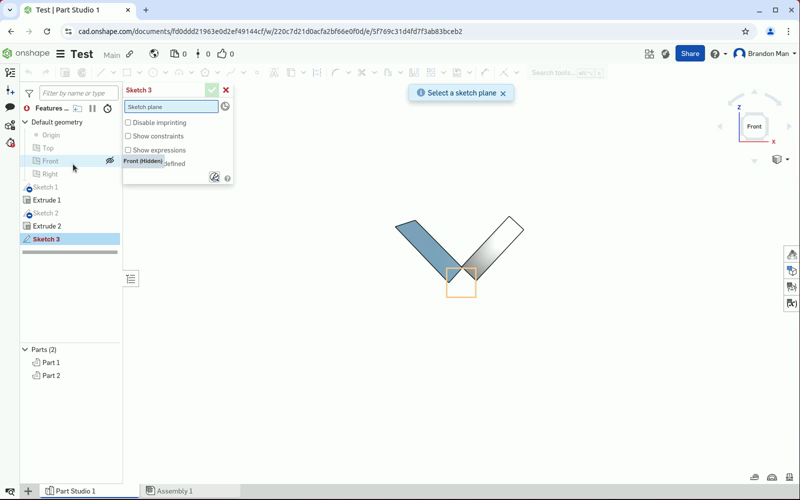
click(73, 163)
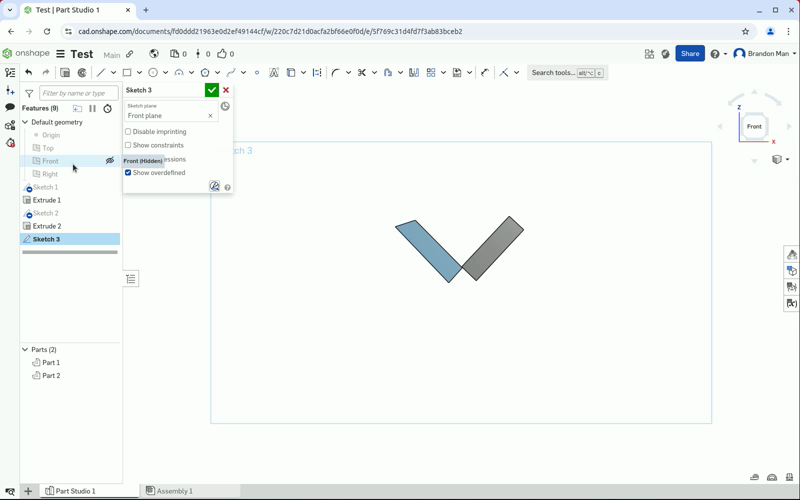
mouse_move(73, 352)
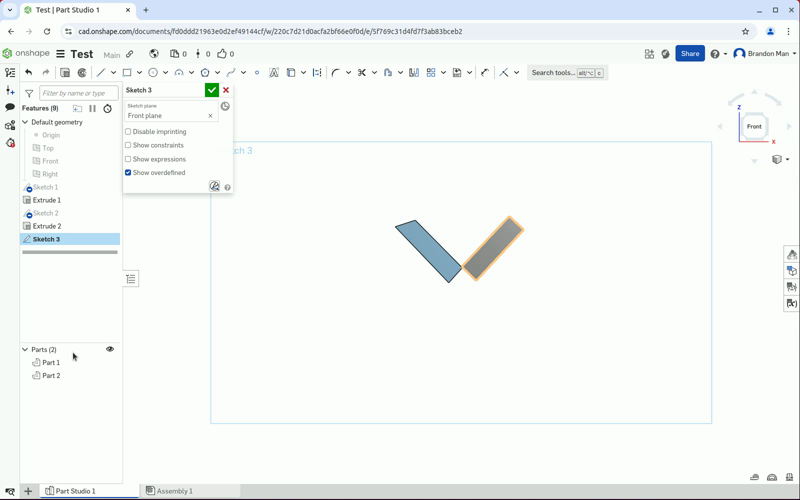
key(y)
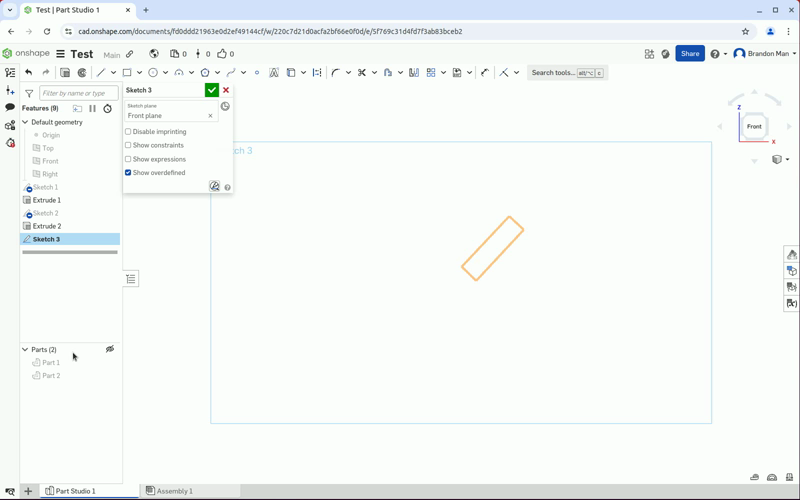
key(l)
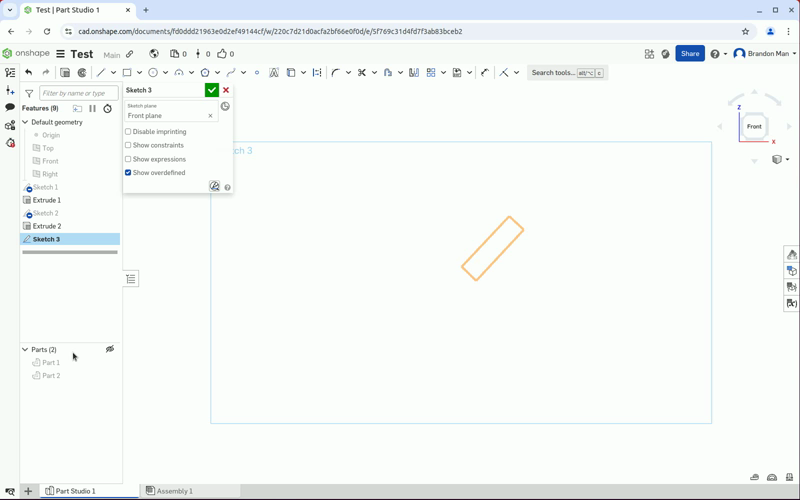
key_down(shift)
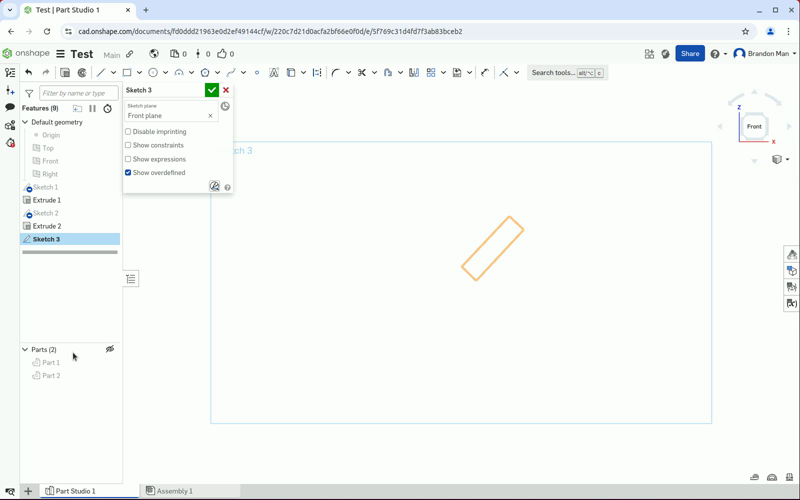
mouse_move(461, 295)
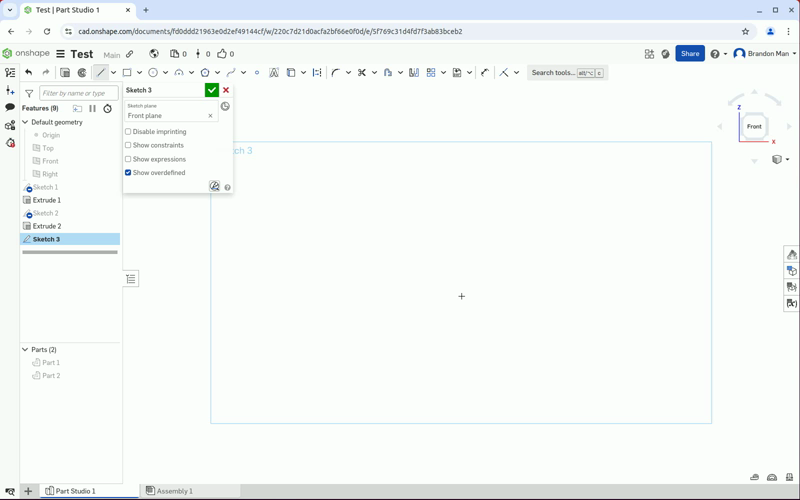
click(461, 295)
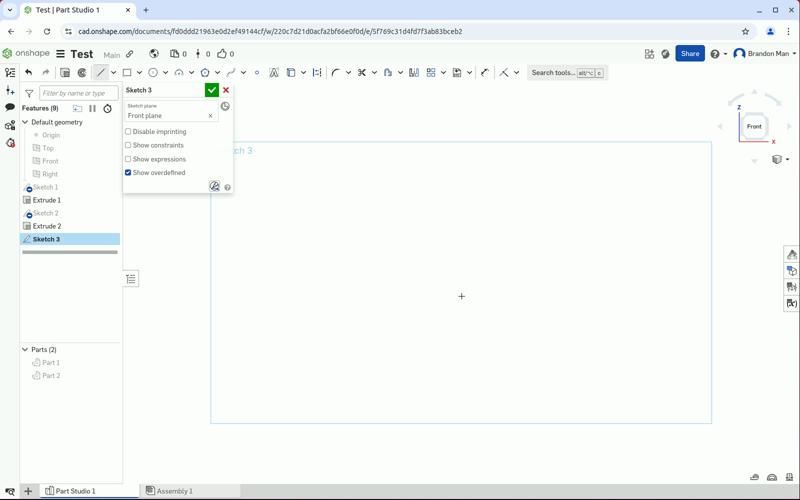
key_up(shift)
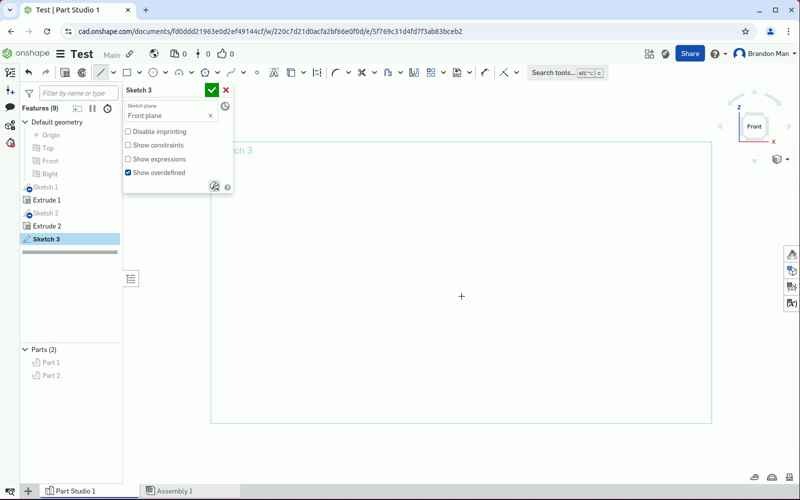
key_down(shift)
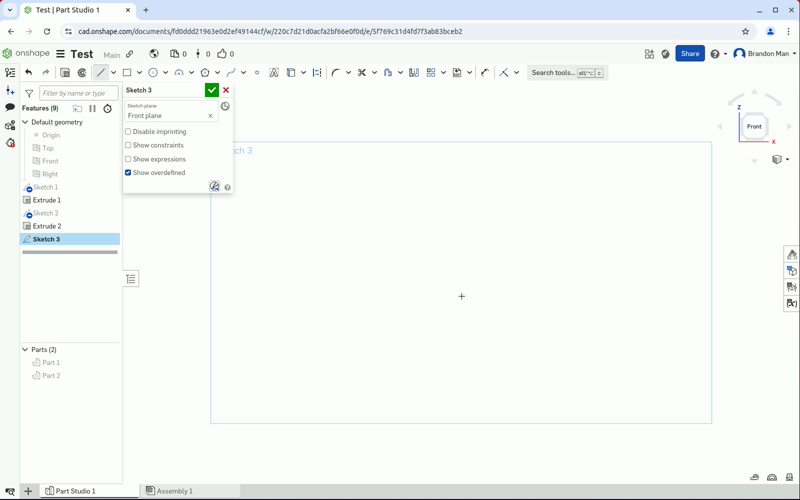
mouse_move(516, 352)
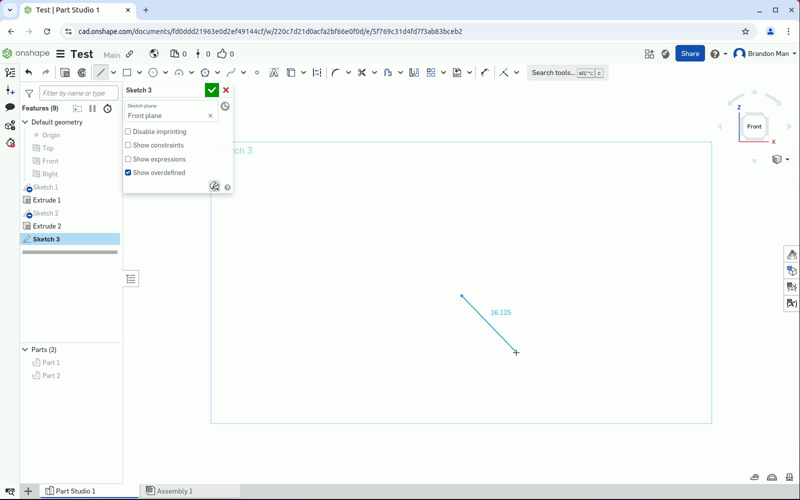
click(516, 352)
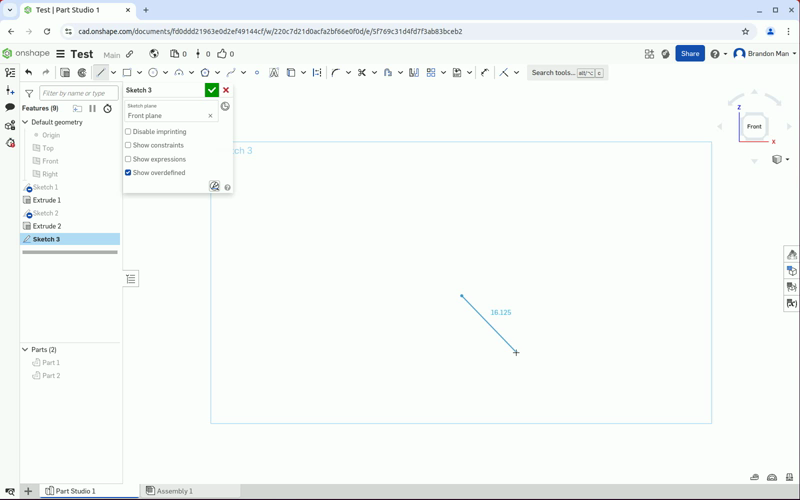
key_up(shift)
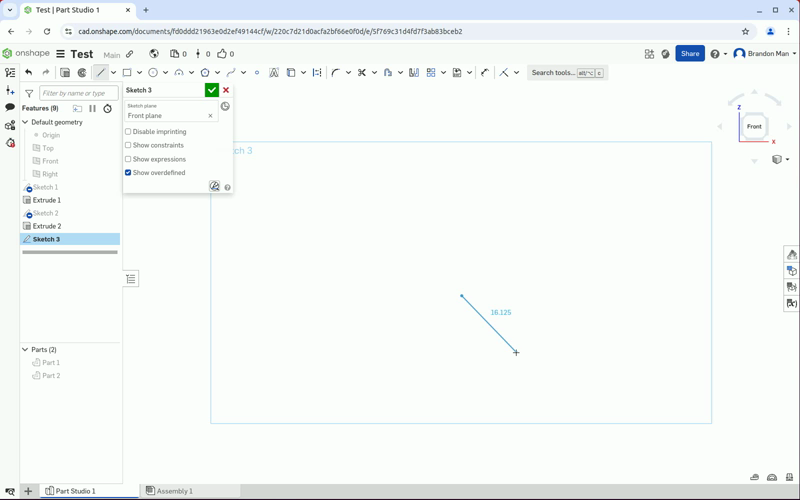
key_down(shift)
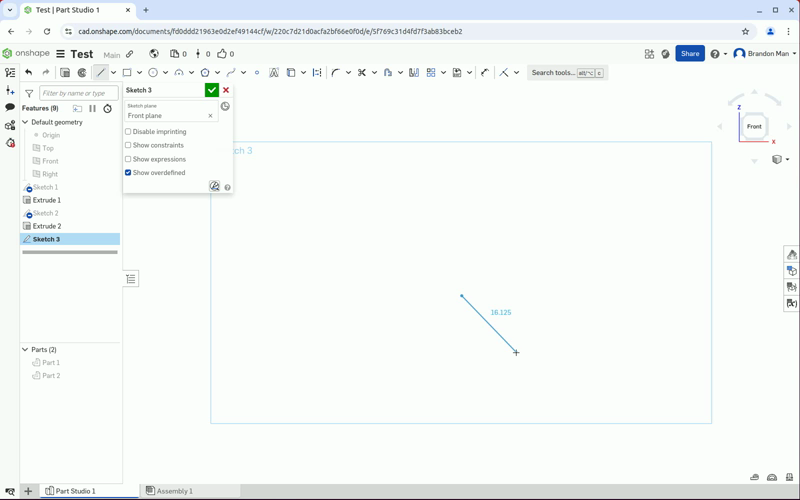
mouse_move(546, 352)
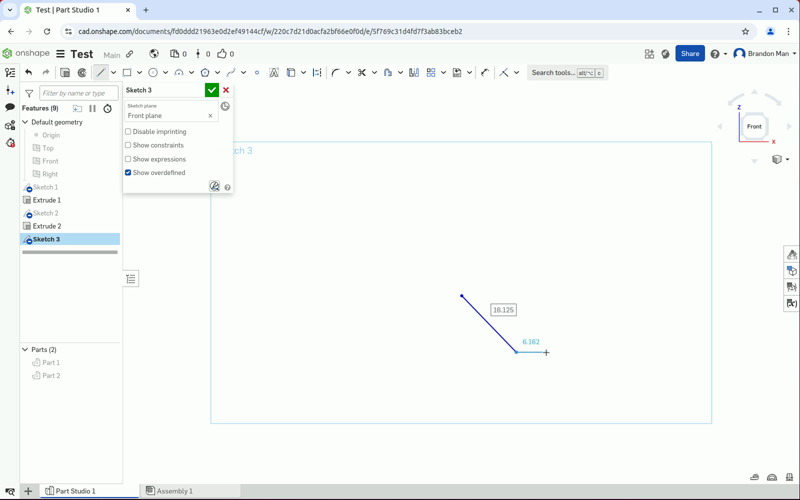
mouse_move(528, 334)
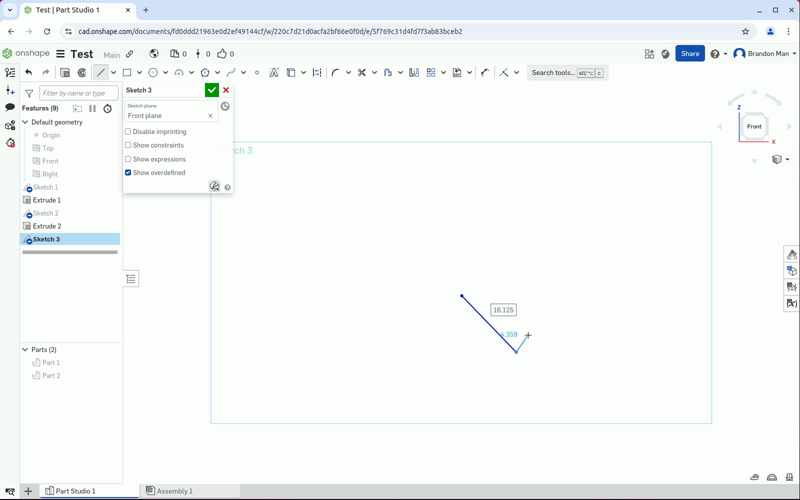
click(528, 334)
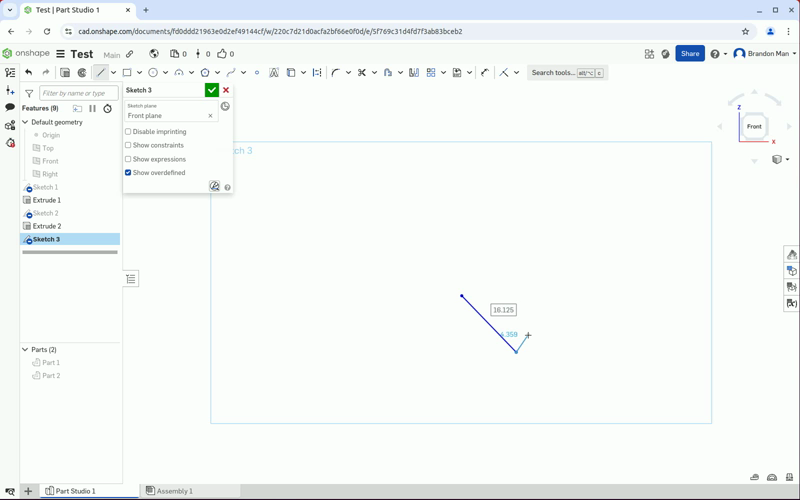
key_up(shift)
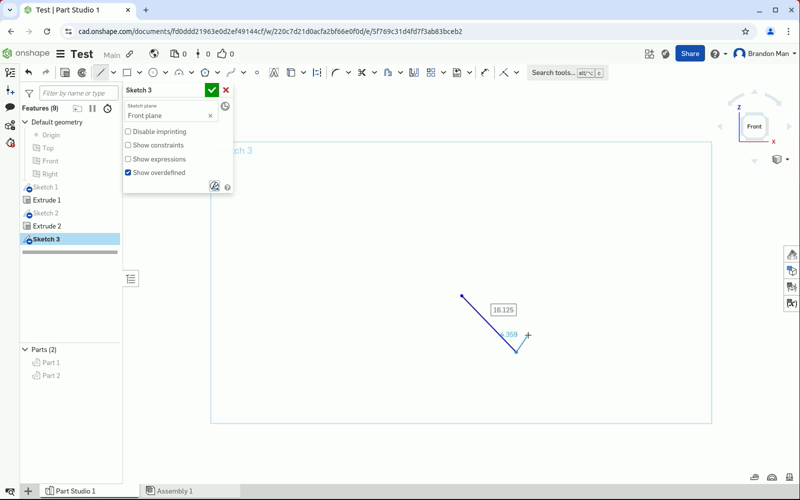
key_down(shift)
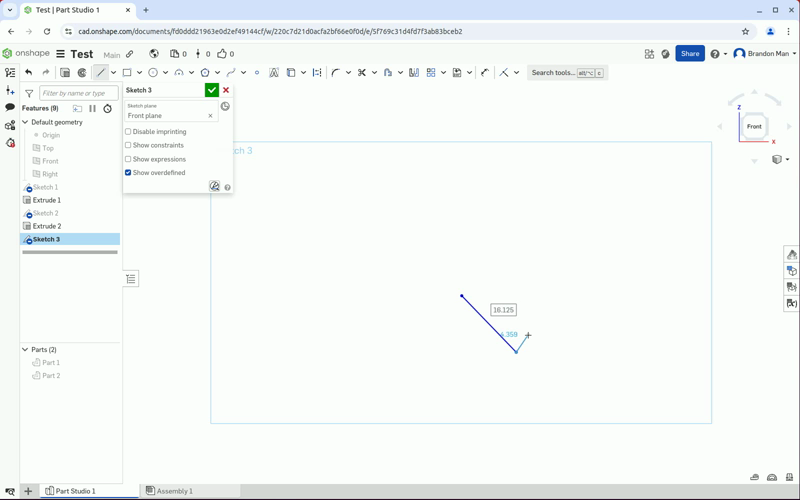
mouse_move(475, 281)
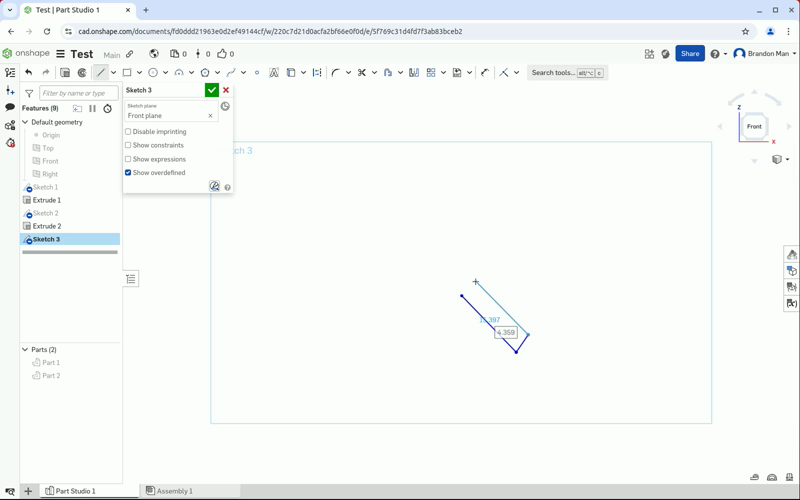
click(475, 281)
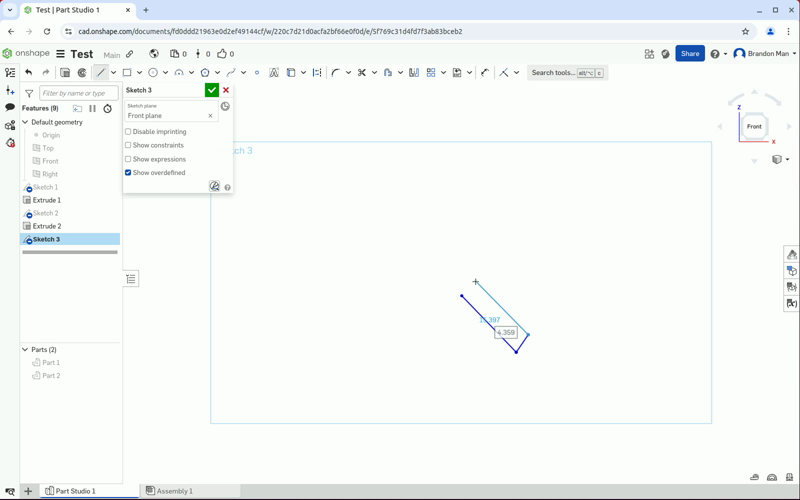
key_up(shift)
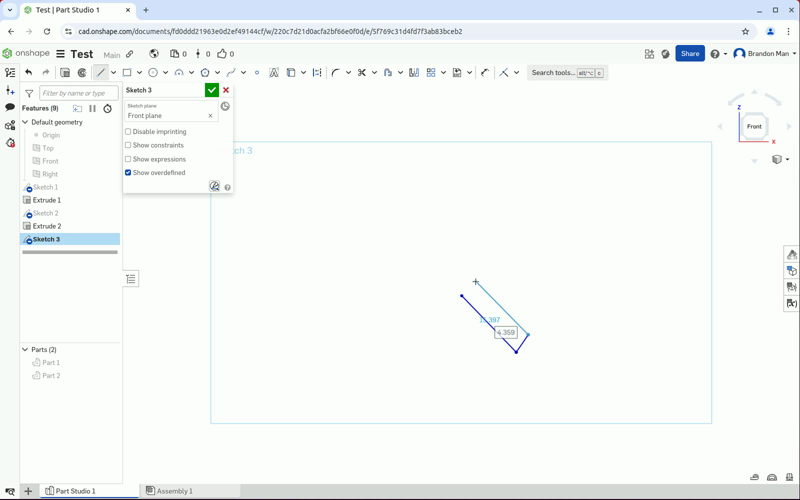
mouse_move(505, 281)
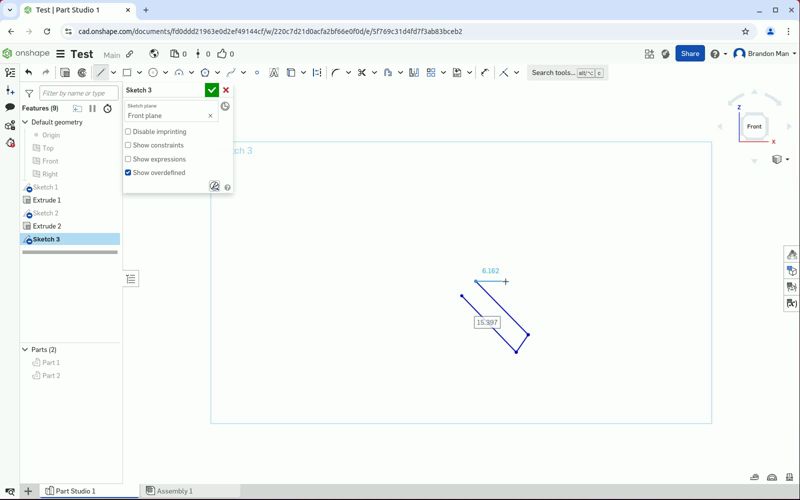
key_down(shift)
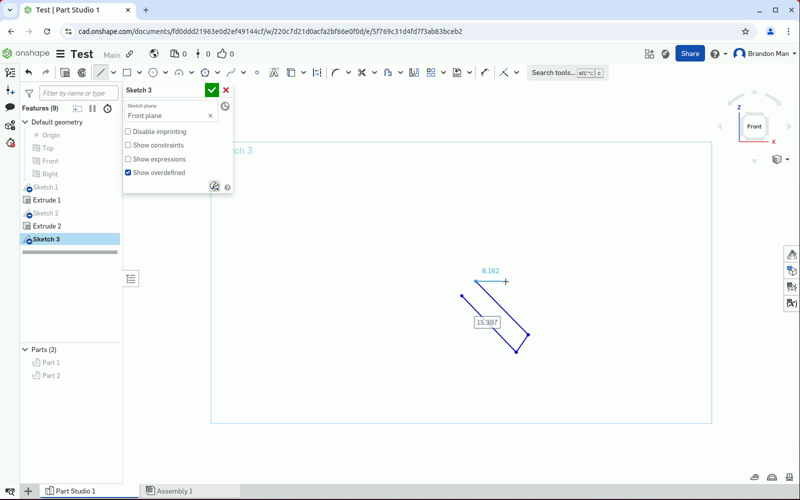
mouse_move(461, 295)
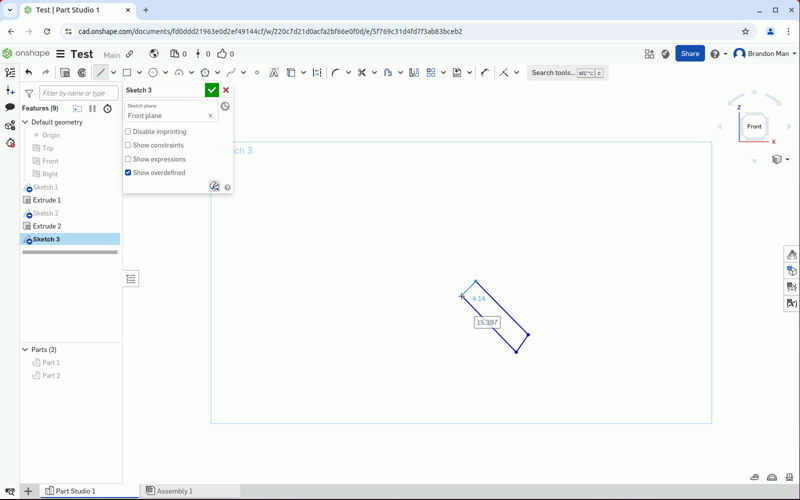
key_up(shift)
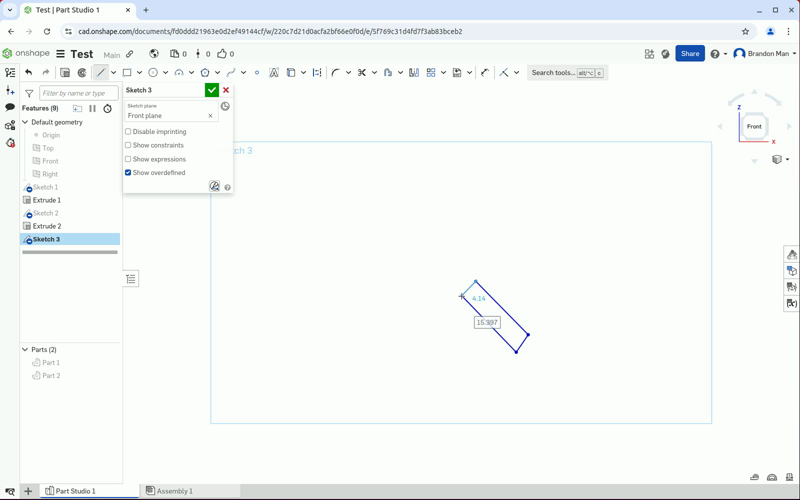
click(461, 295)
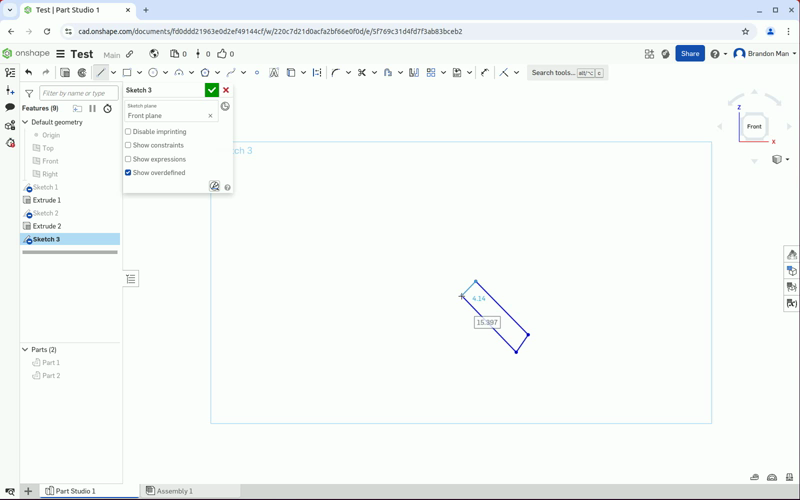
key(esc)
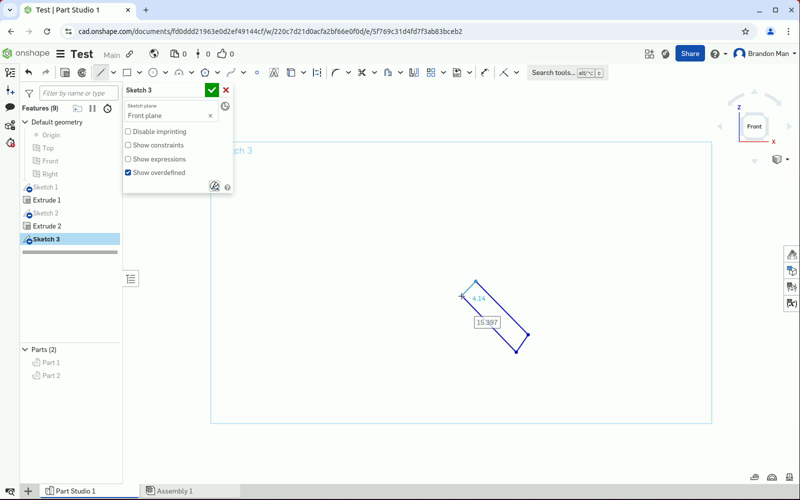
mouse_move(491, 313)
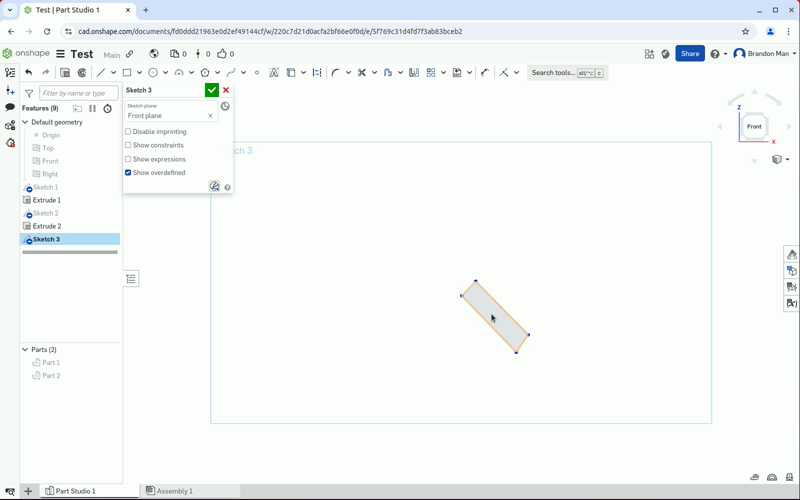
scroll(6)
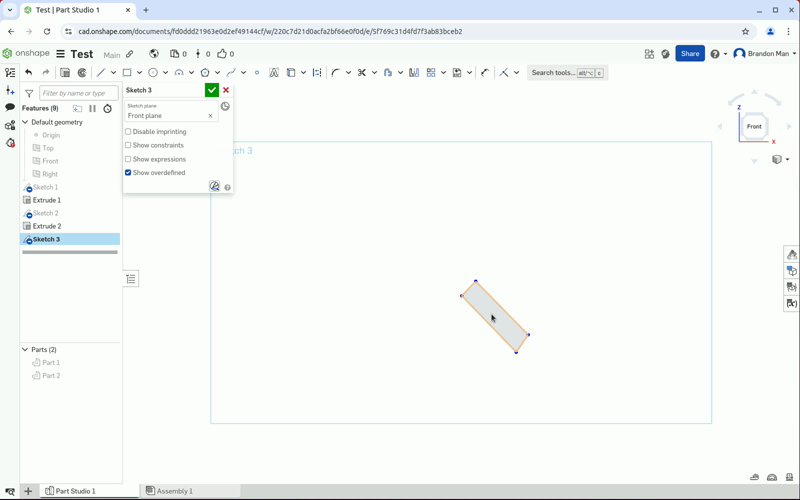
scroll(6)
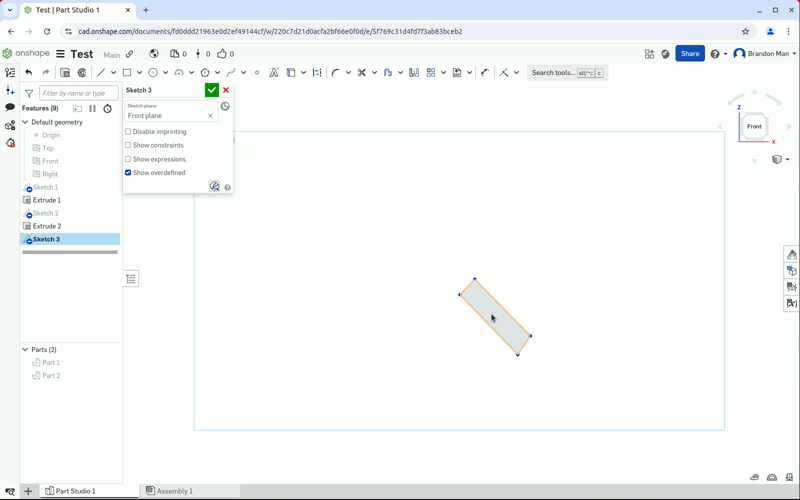
scroll(6)
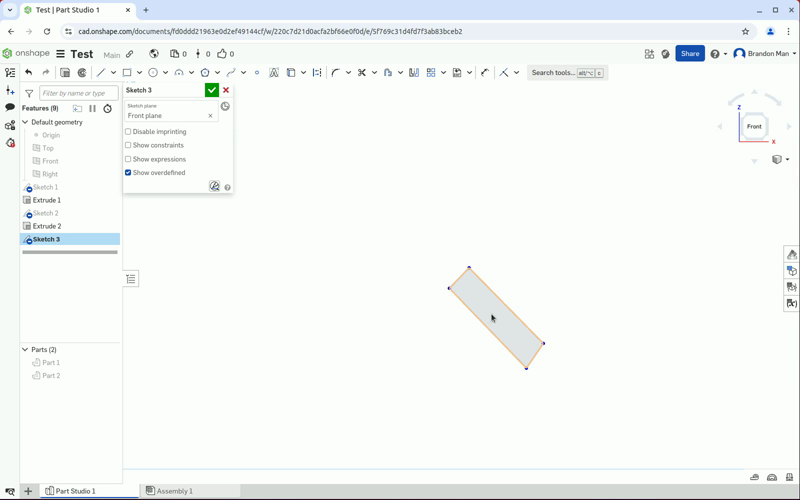
scroll(6)
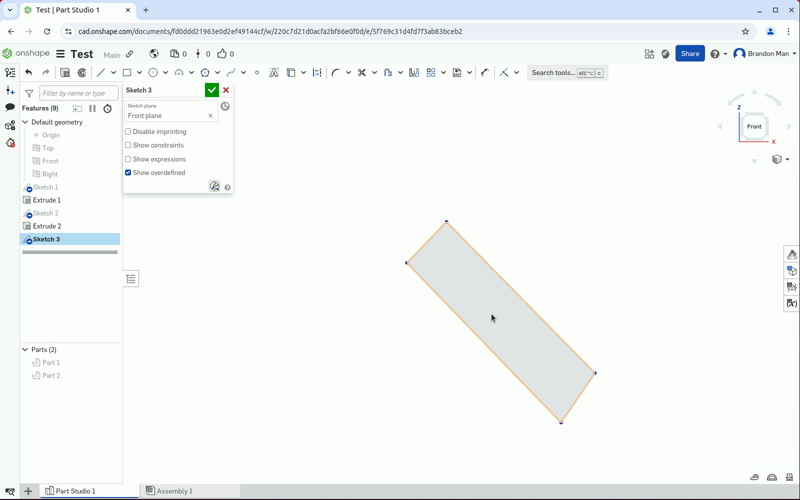
scroll(6)
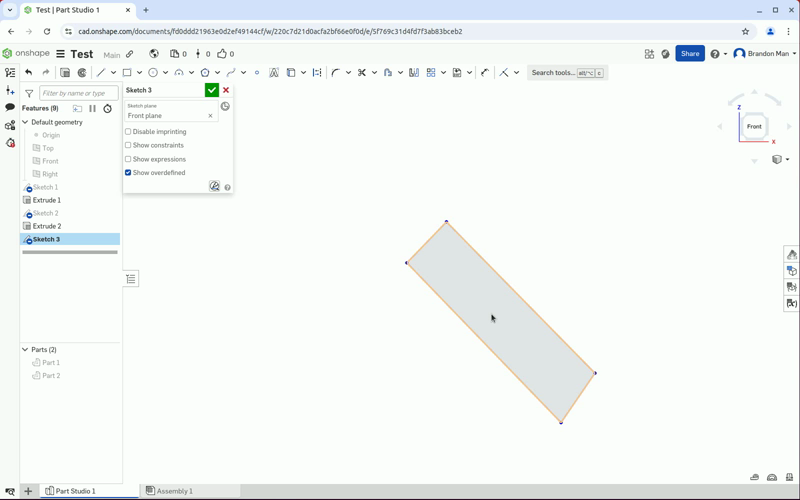
scroll(6)
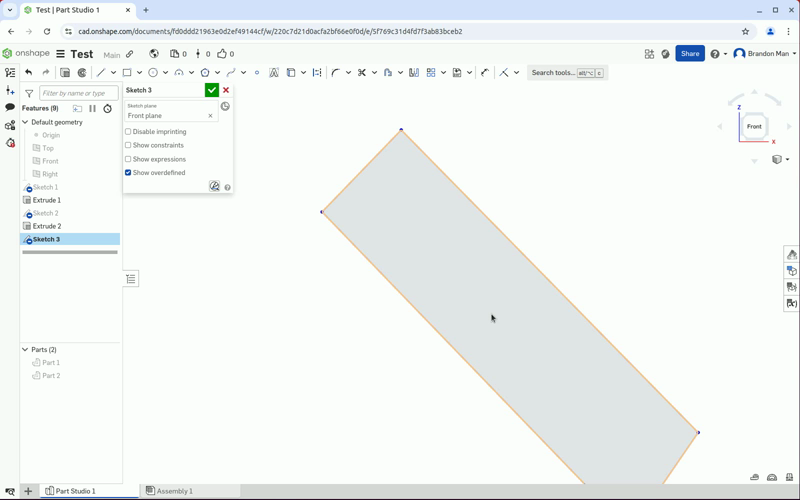
scroll(6)
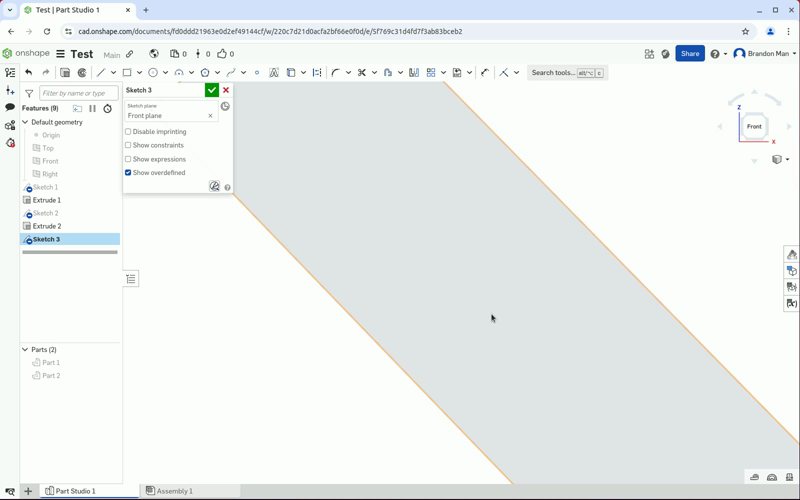
click(491, 313)
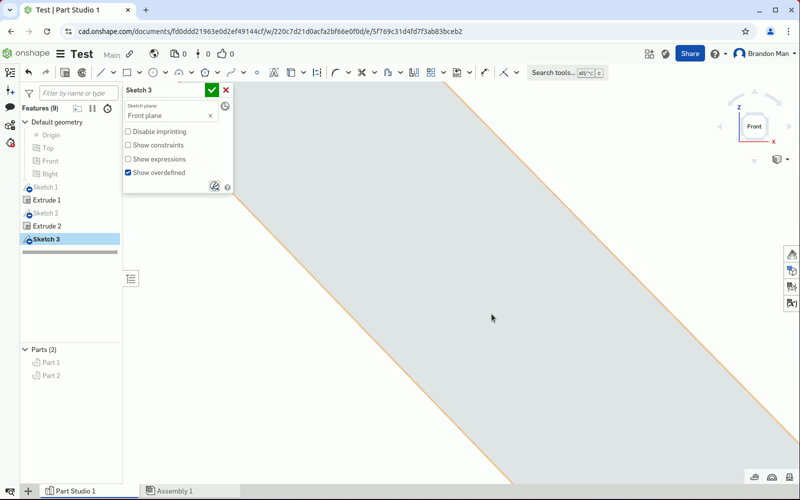
scroll(-6)
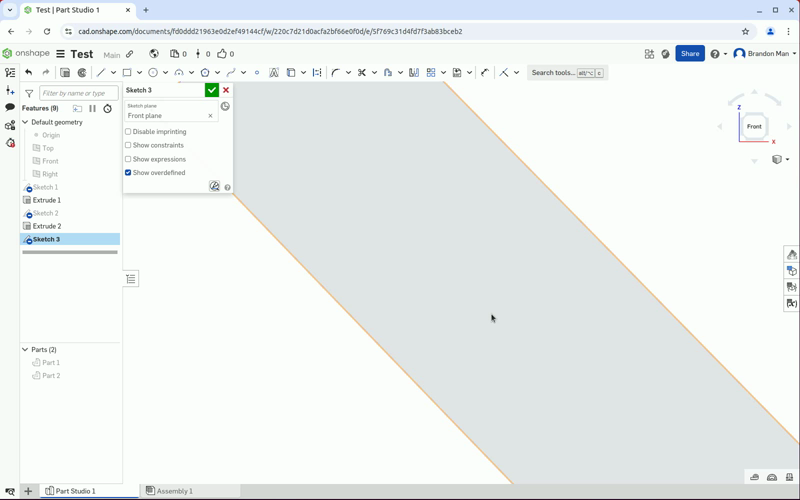
scroll(-6)
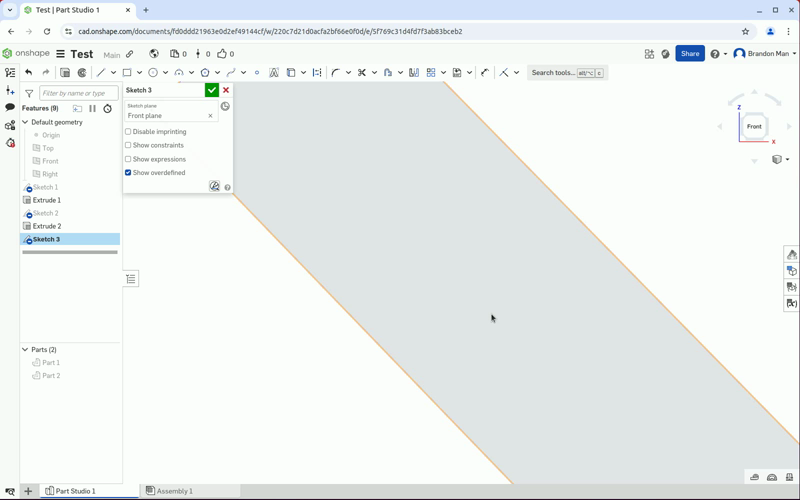
scroll(-6)
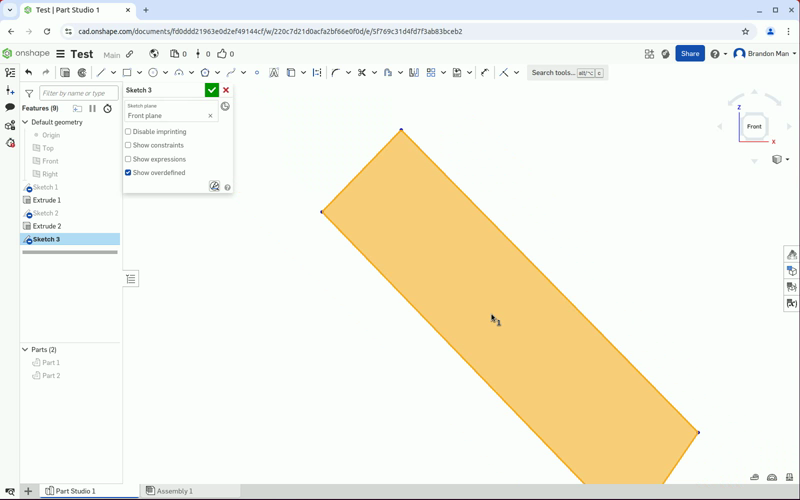
scroll(-6)
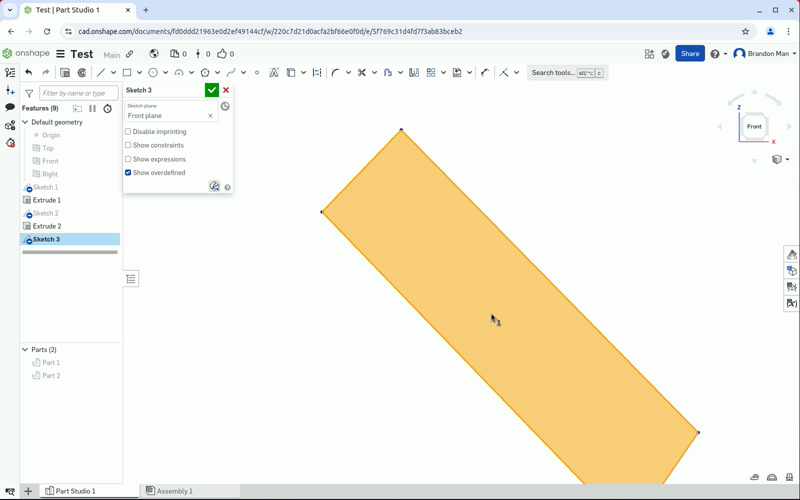
scroll(-6)
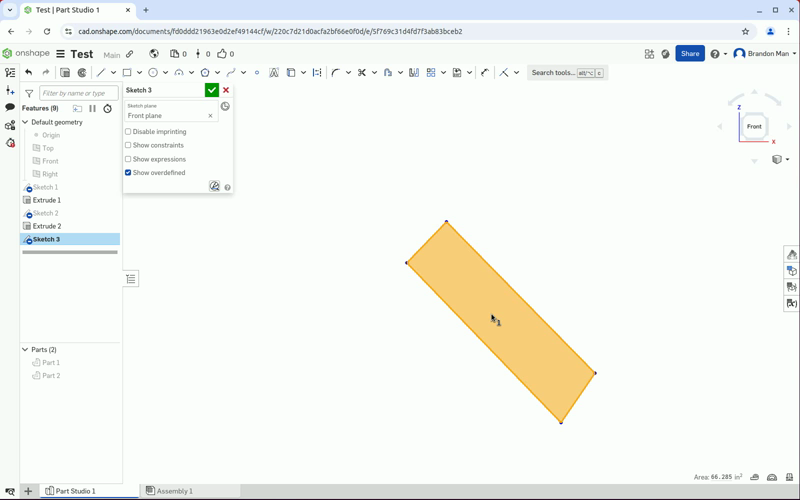
scroll(-6)
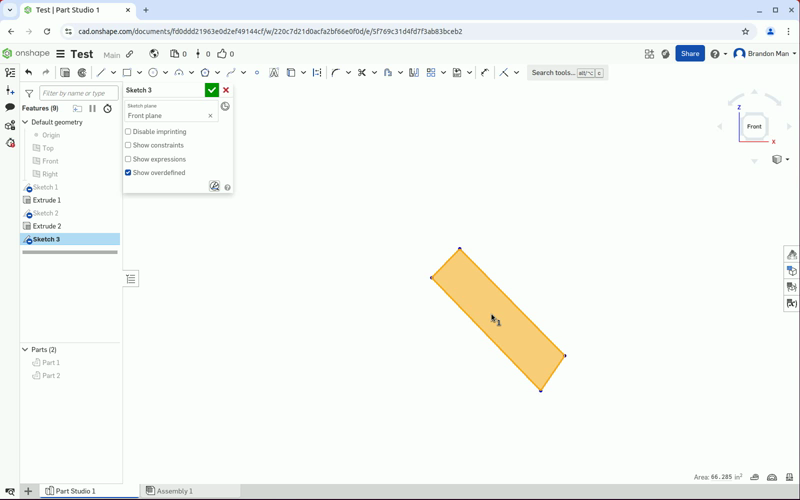
scroll(-6)
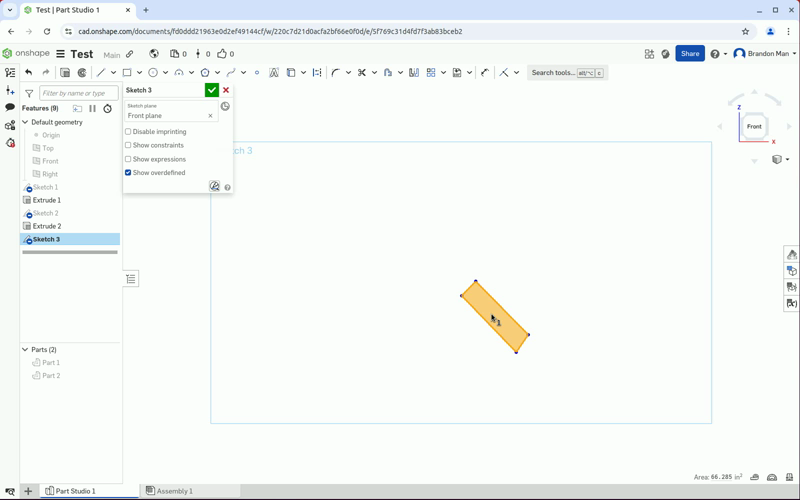
mouse_move(73, 352)
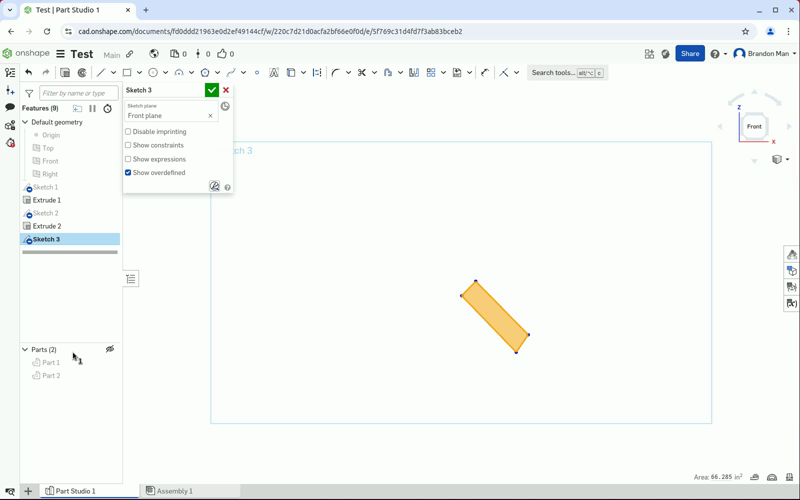
key(shift+y)
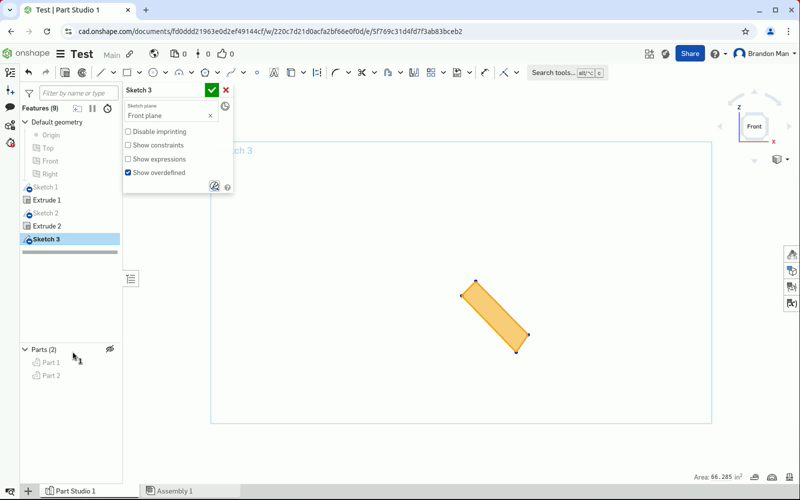
key(shift+e)
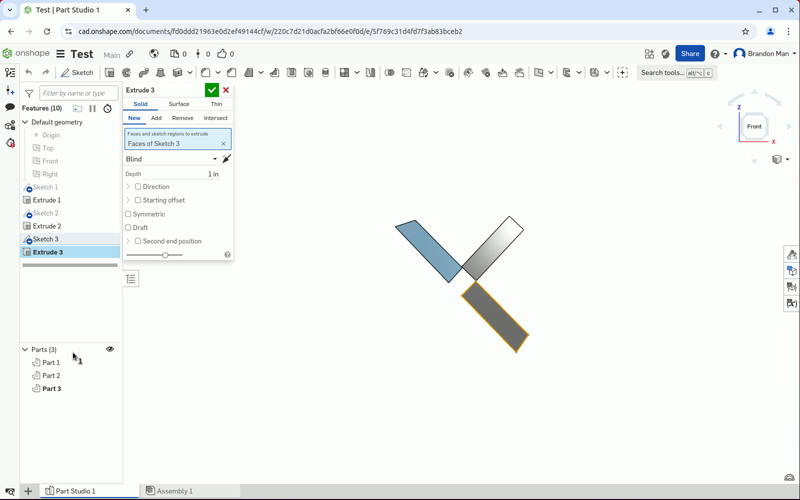
mouse_move(143, 106)
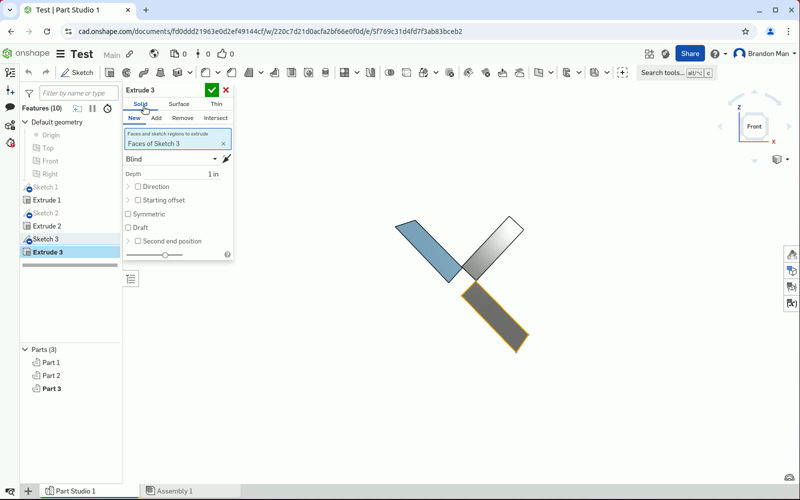
click(143, 106)
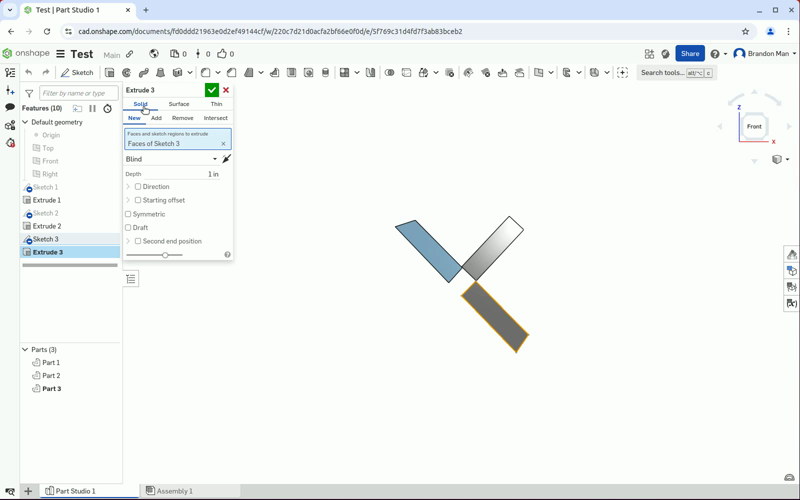
mouse_move(137, 120)
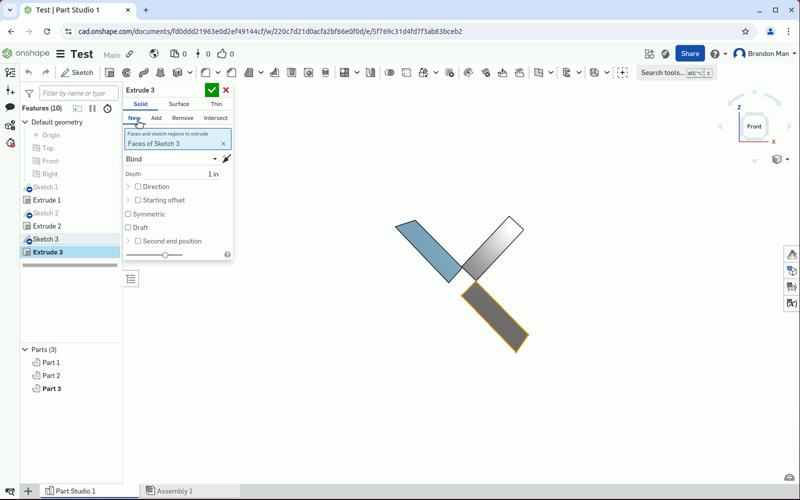
click(137, 120)
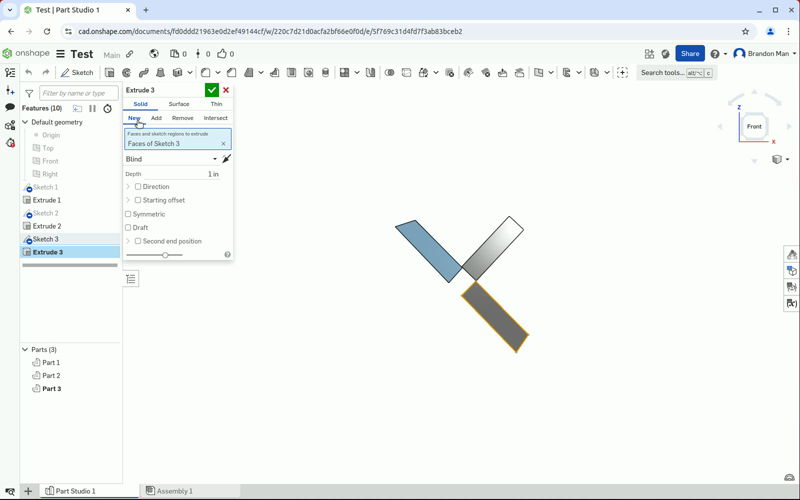
key(tab, 4)
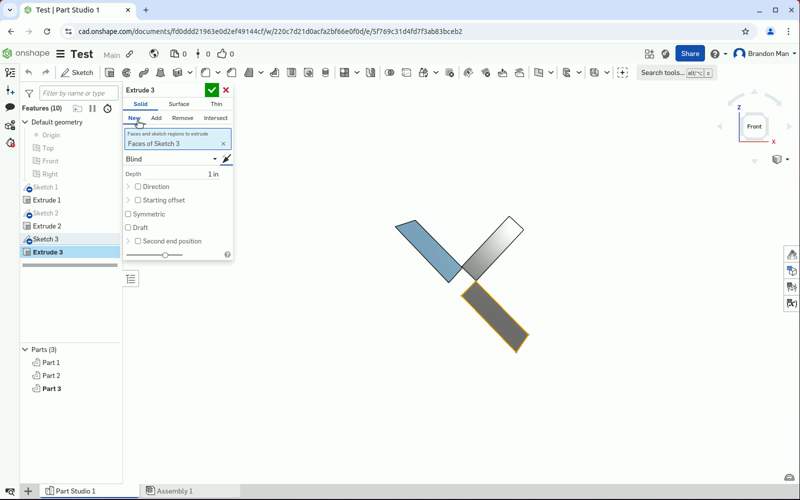
text(-23.108)
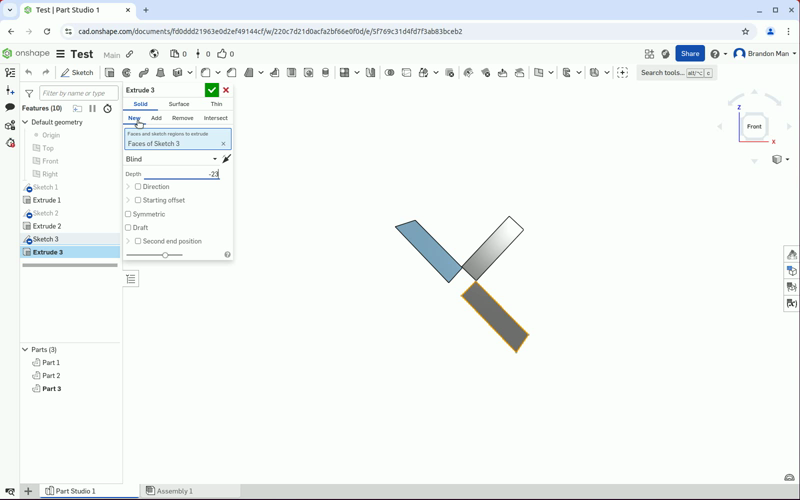
key(enter)
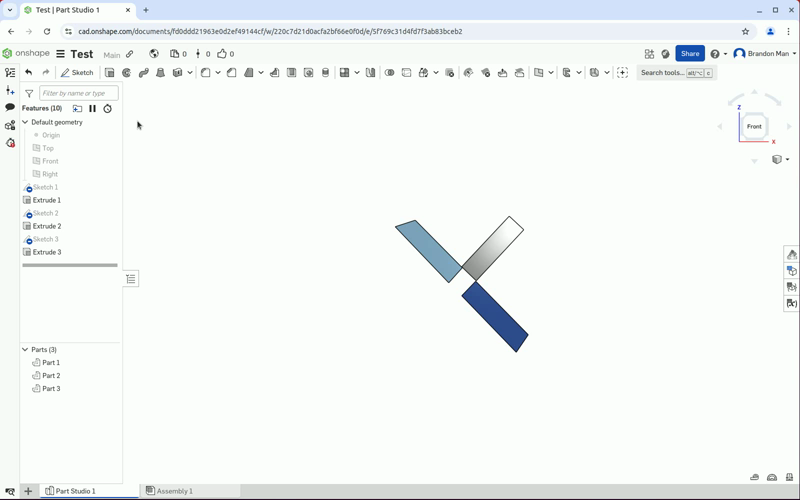
key(shift+h)
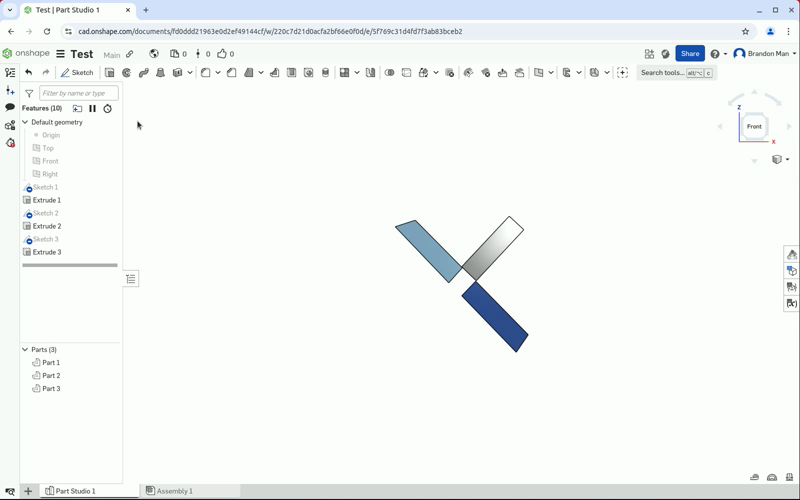
key(shift+h)
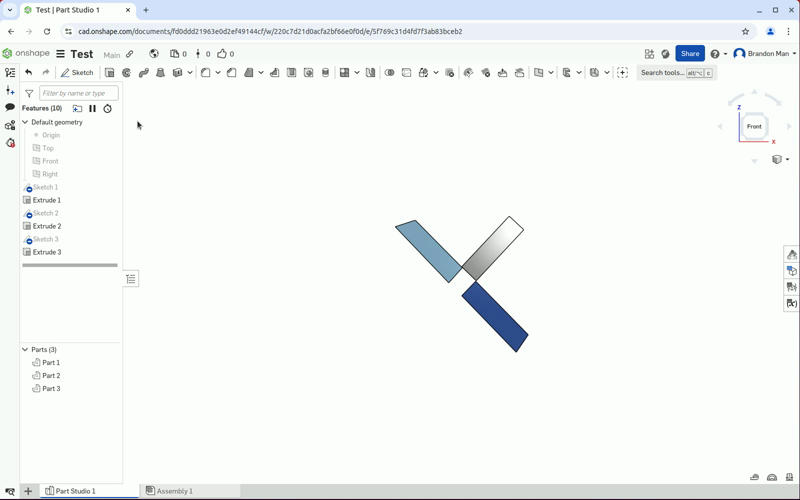
mouse_move(73, 189)
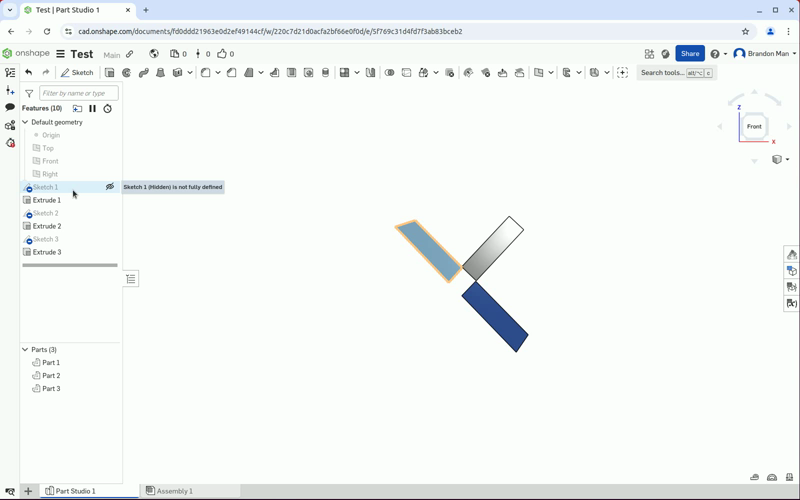
click(73, 189)
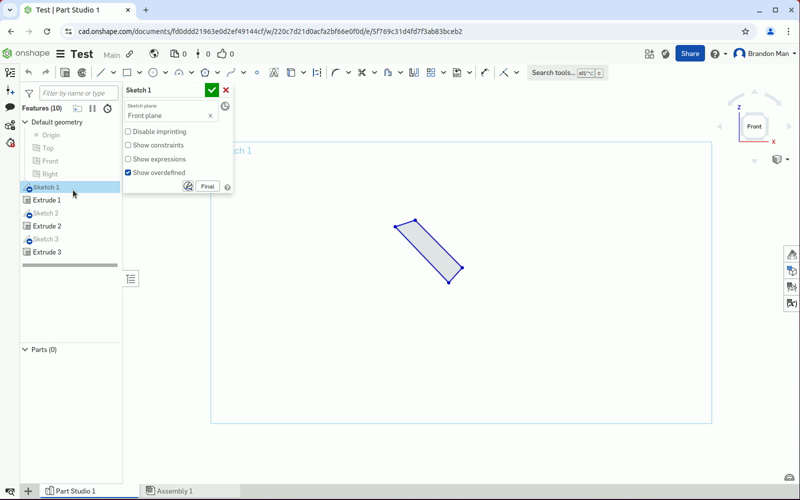
mouse_move(229, 92)
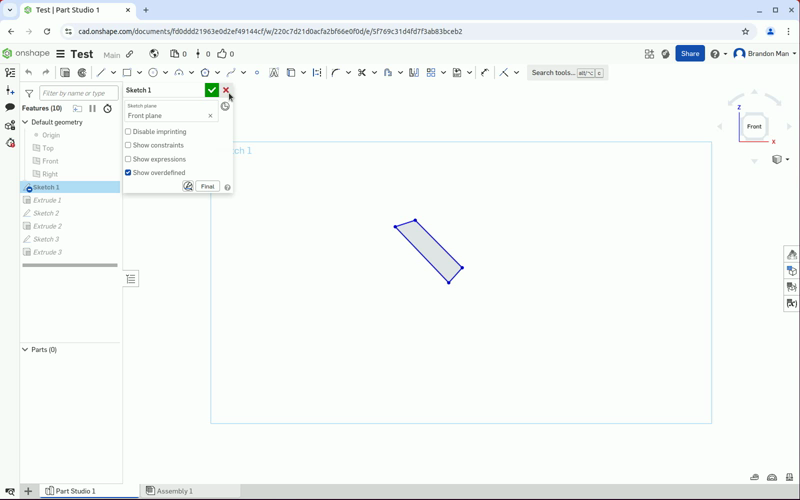
click(229, 92)
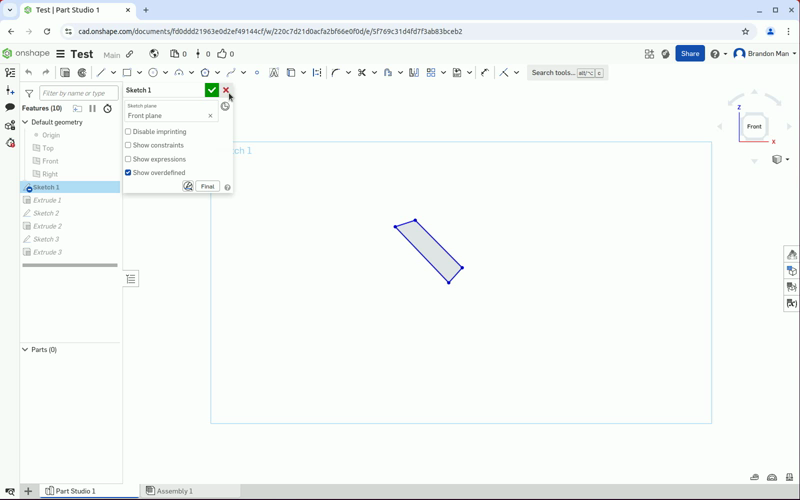
key(shift+s)
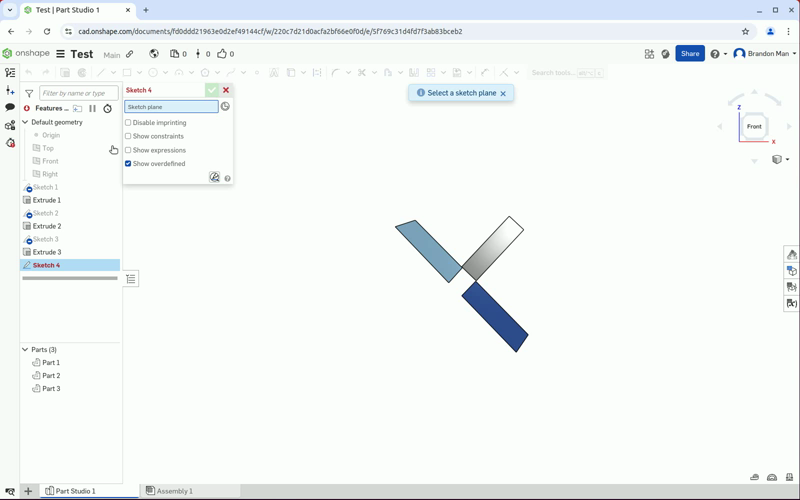
mouse_move(73, 163)
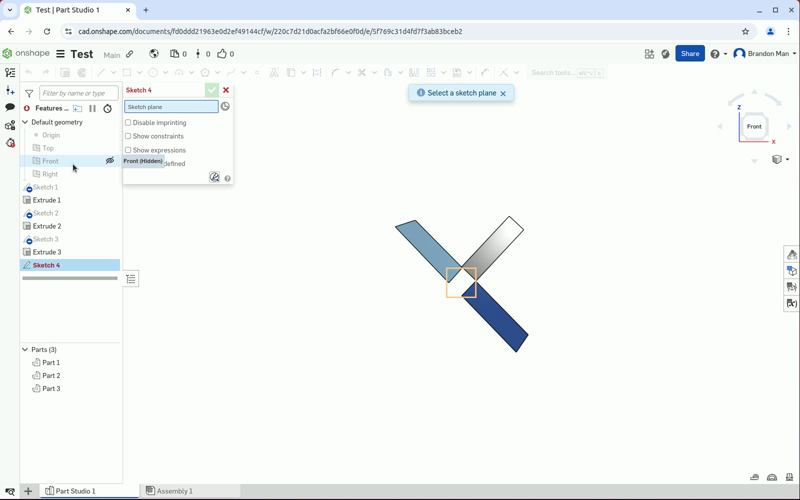
click(73, 163)
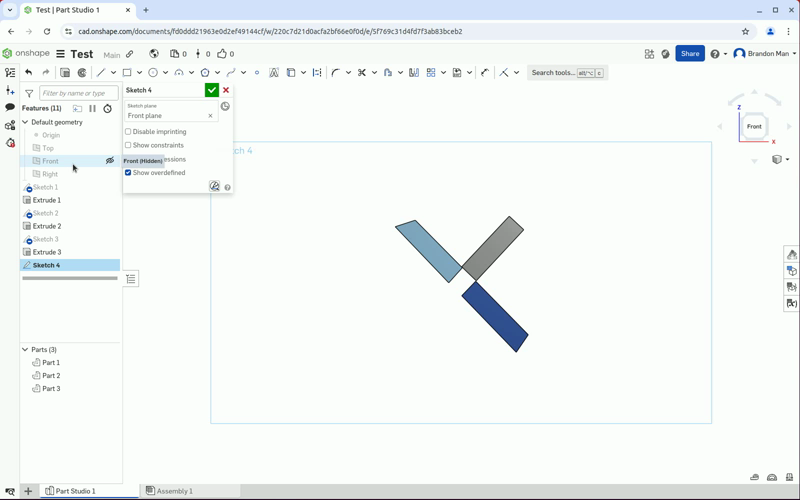
mouse_move(73, 352)
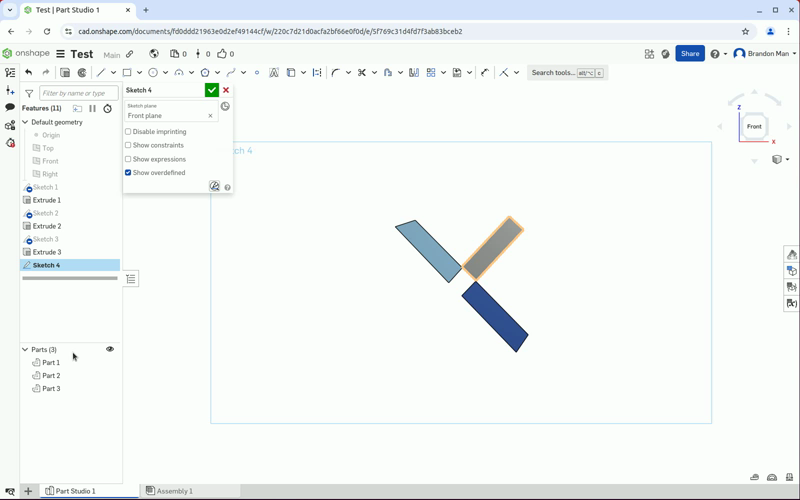
key(y)
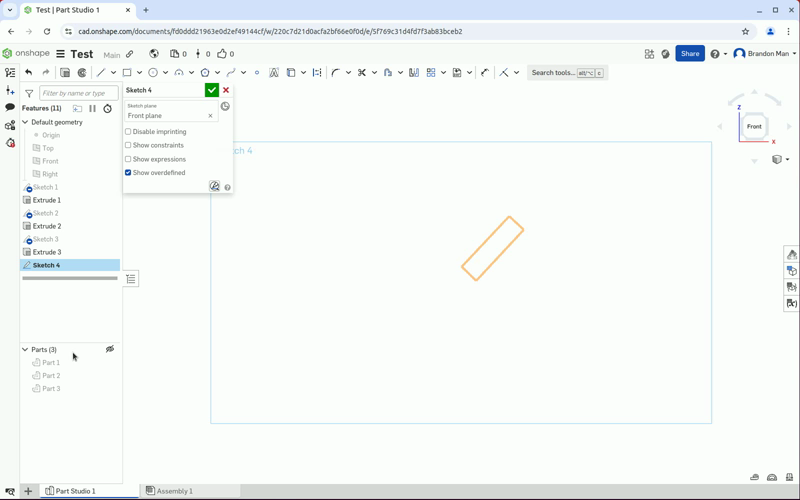
key(l)
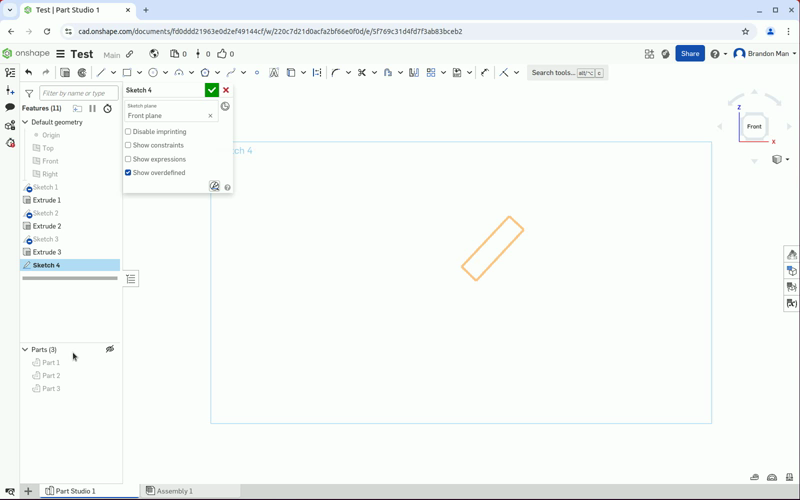
key_down(shift)
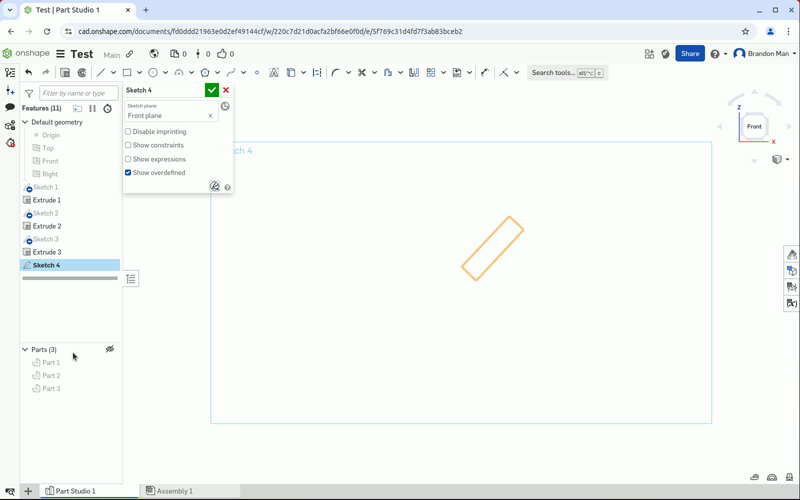
mouse_move(449, 281)
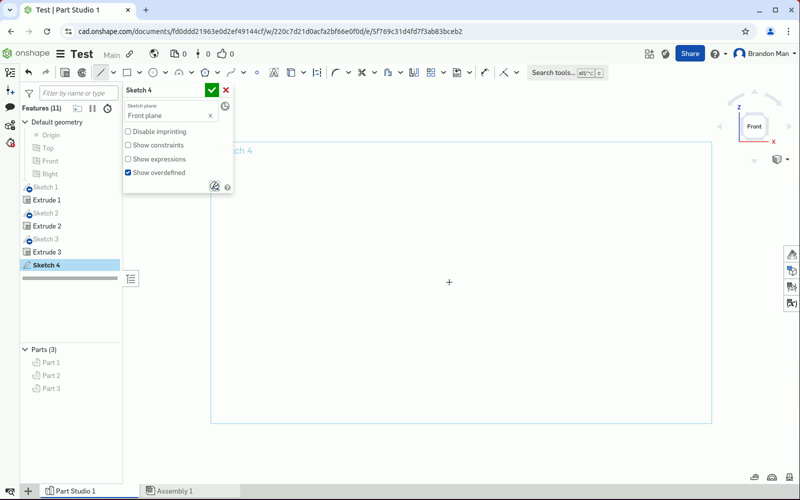
click(449, 281)
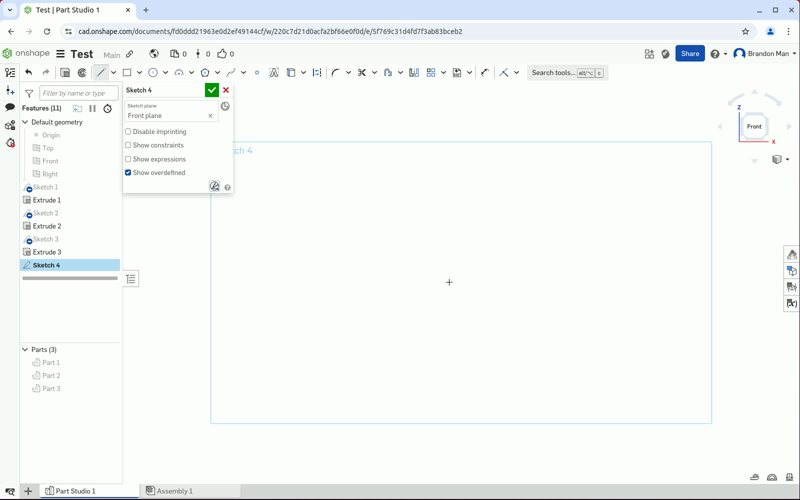
key_up(shift)
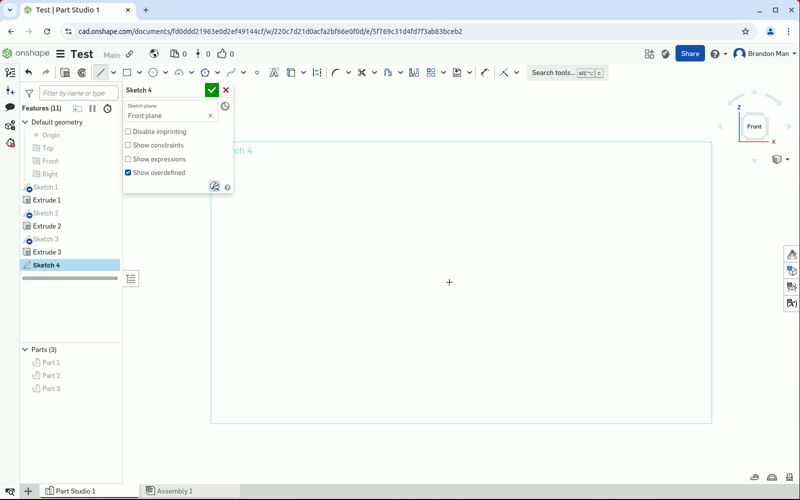
key_down(shift)
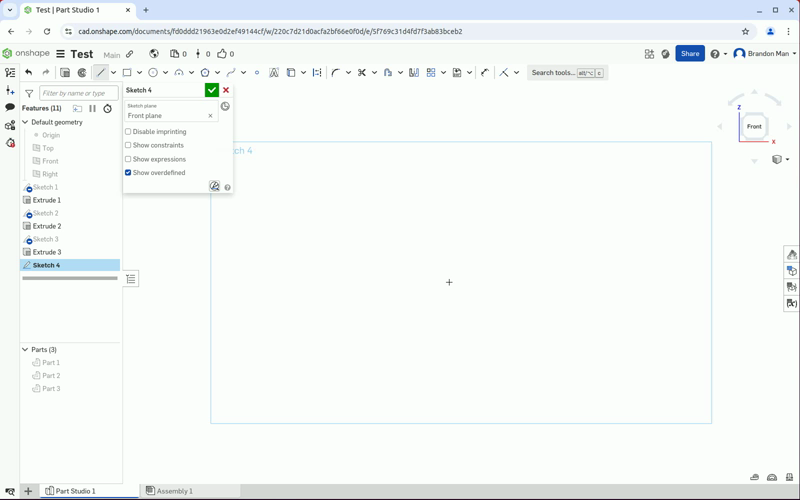
mouse_move(479, 281)
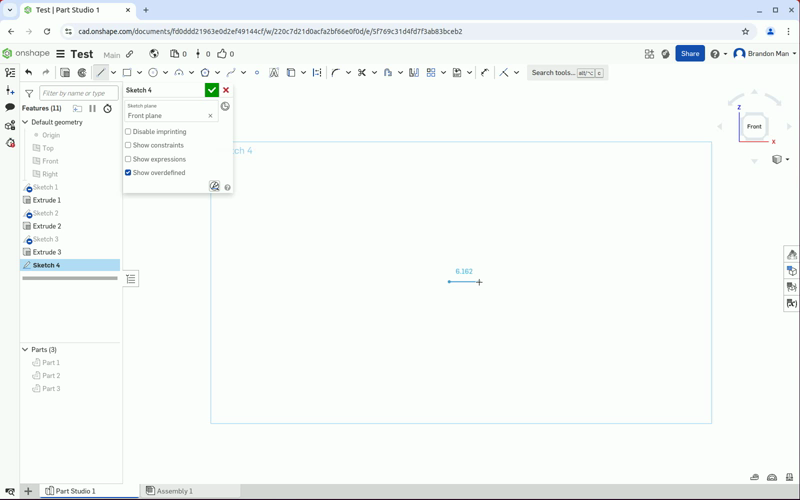
mouse_move(463, 296)
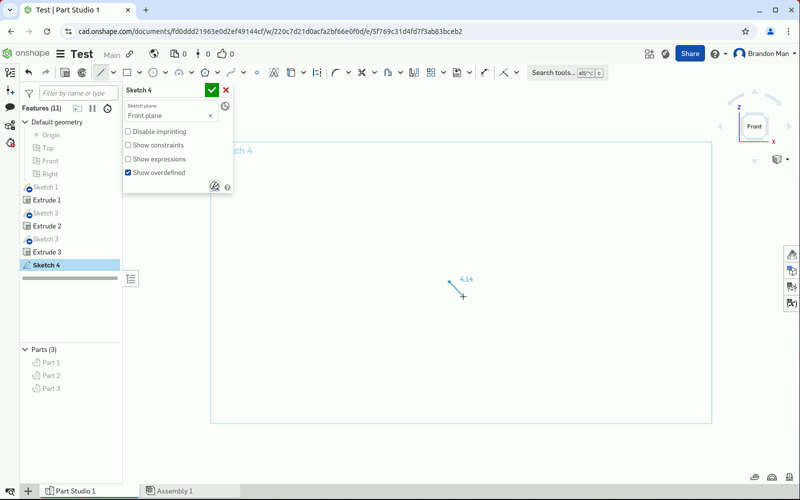
click(463, 296)
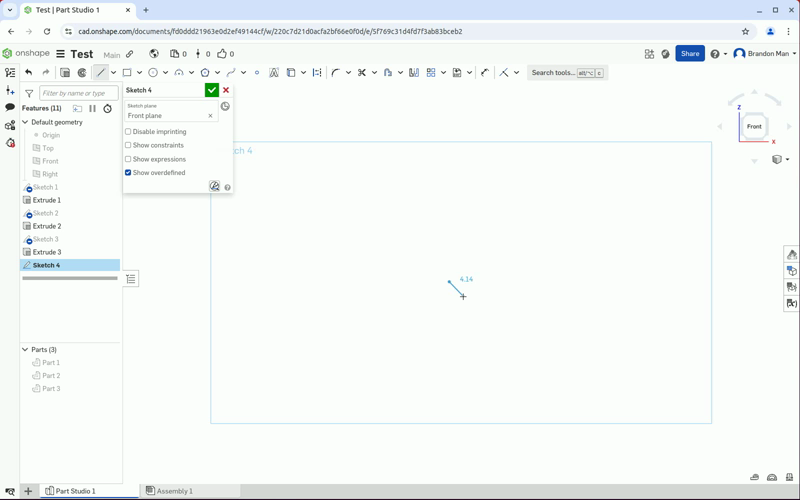
key_up(shift)
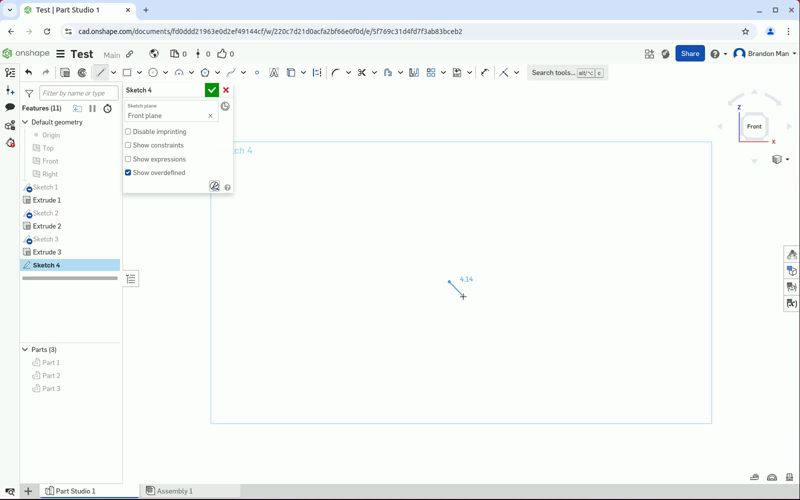
key_down(shift)
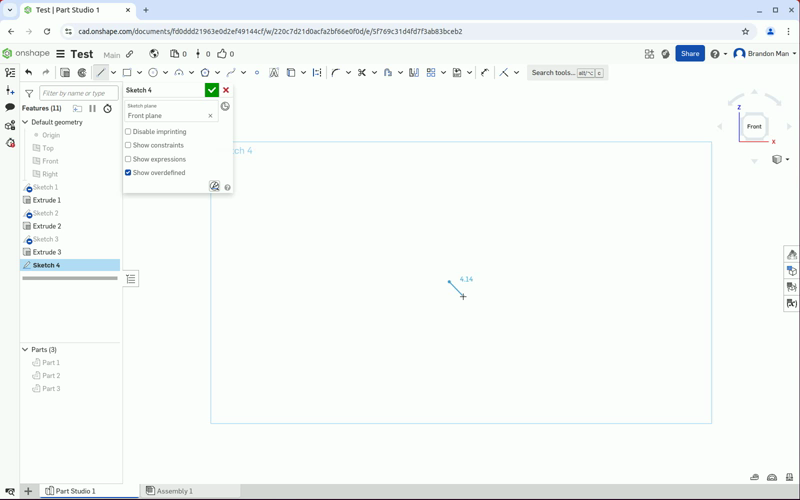
mouse_move(493, 296)
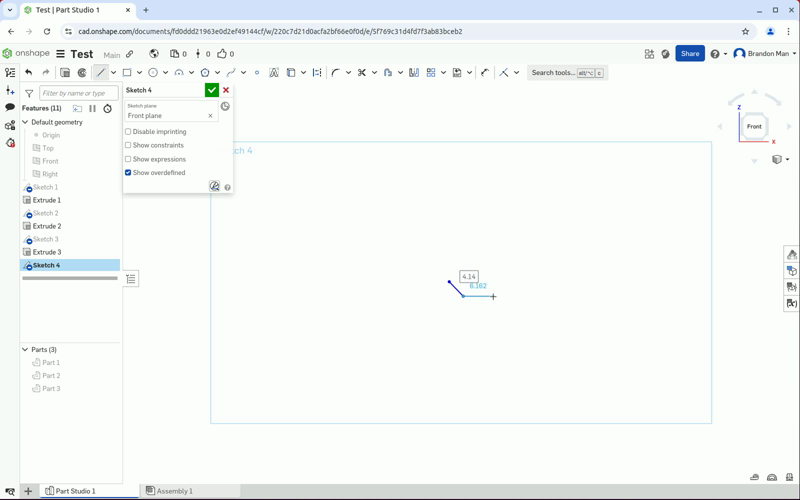
mouse_move(477, 281)
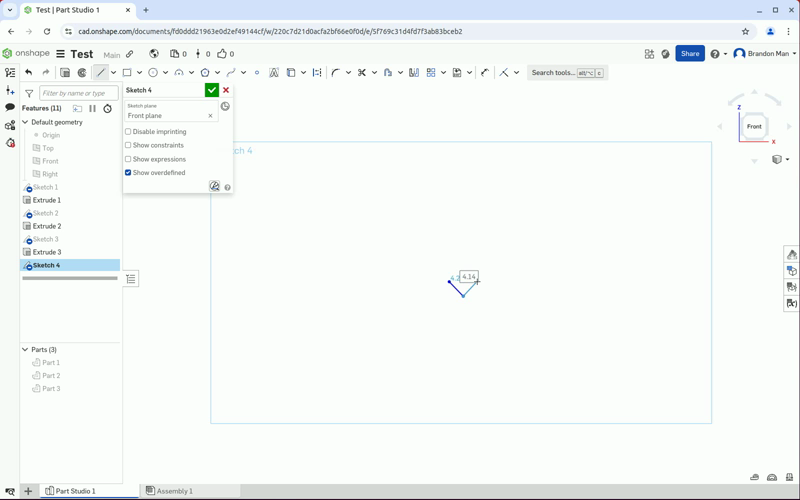
click(477, 281)
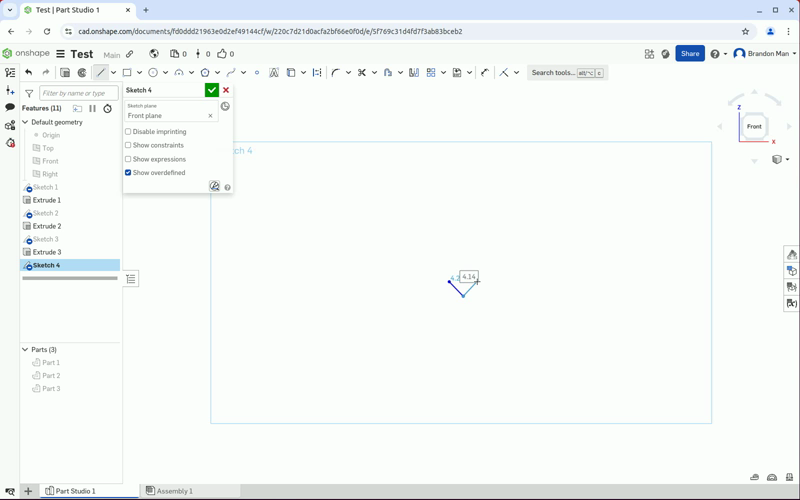
key_up(shift)
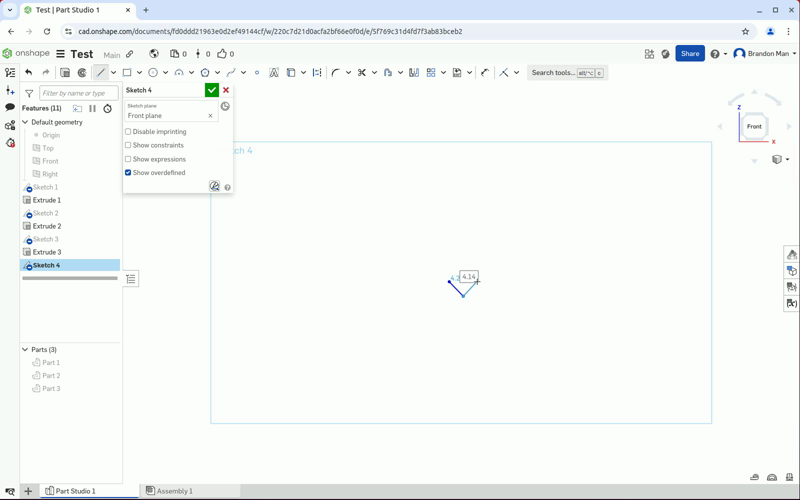
key_down(shift)
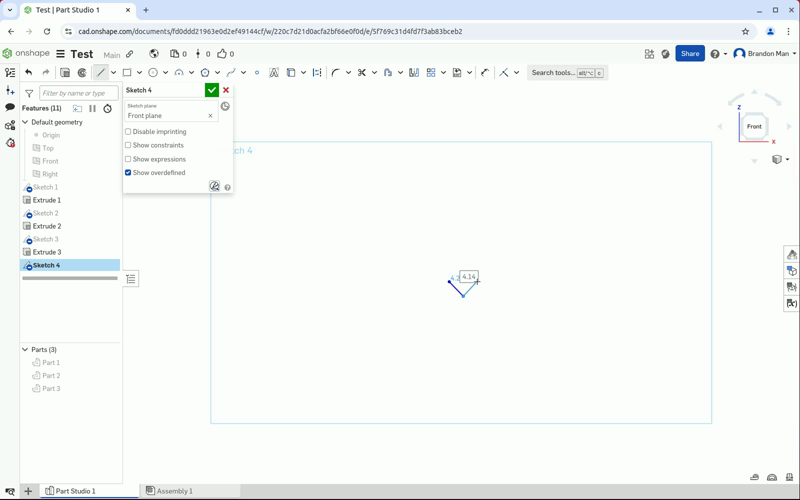
mouse_move(507, 281)
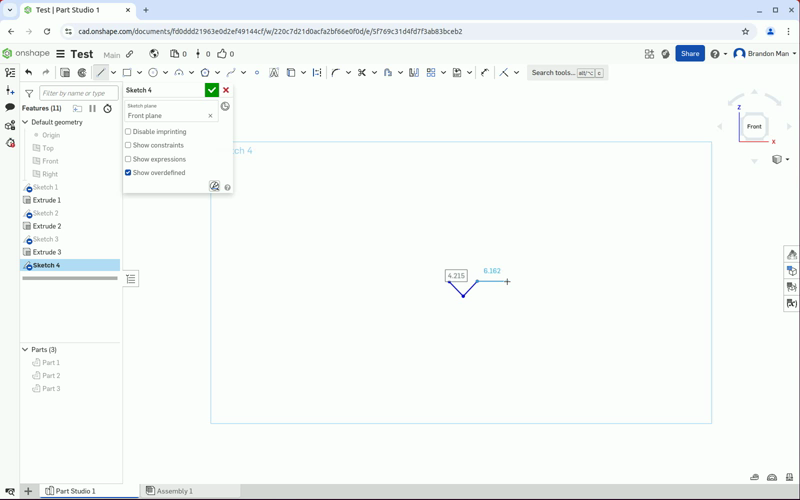
mouse_move(462, 267)
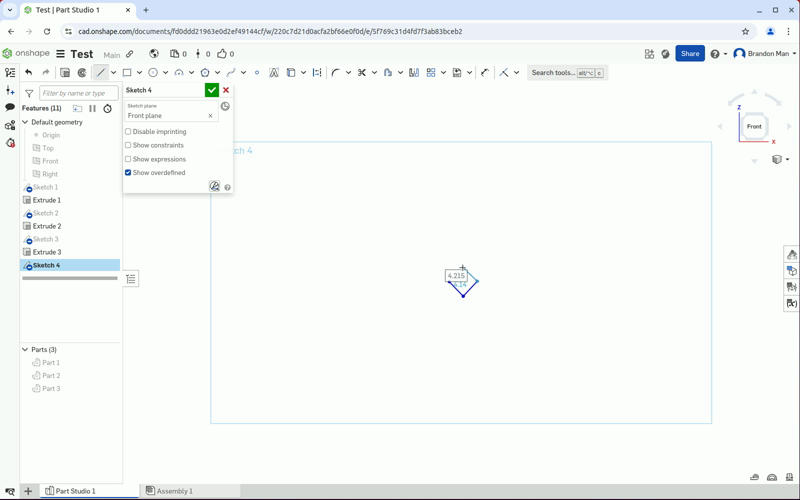
click(462, 267)
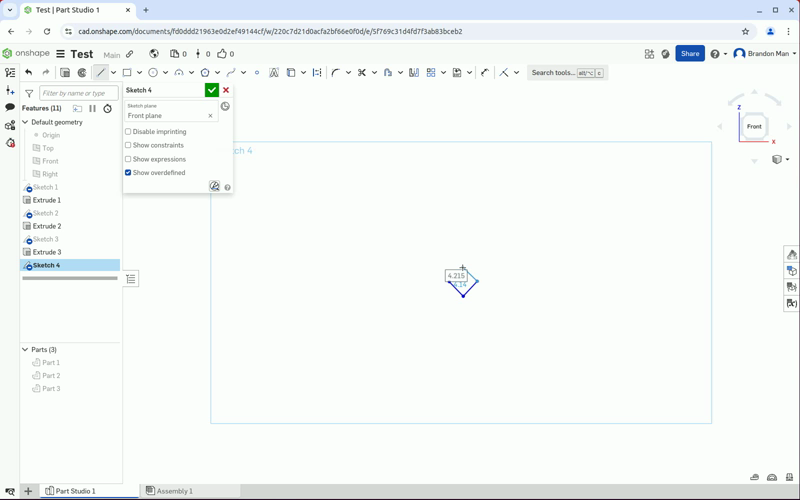
key_up(shift)
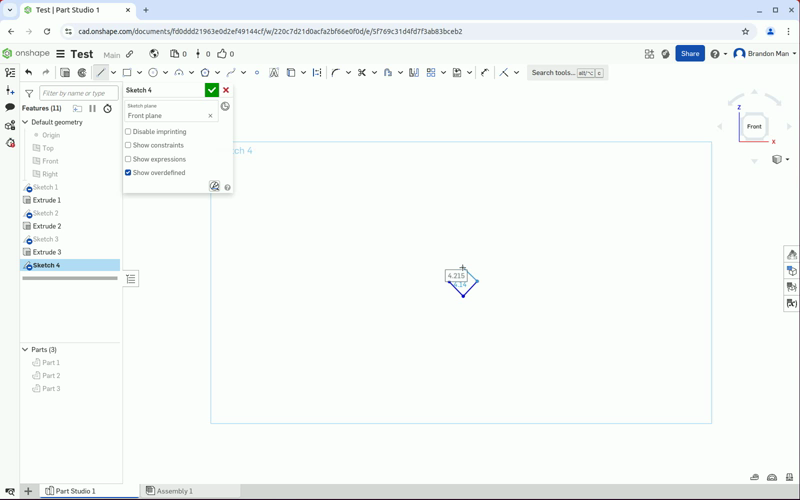
mouse_move(492, 267)
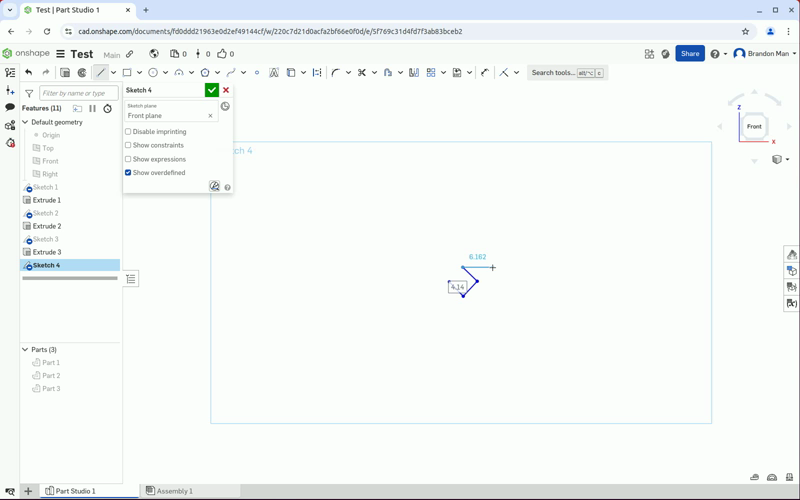
key_down(shift)
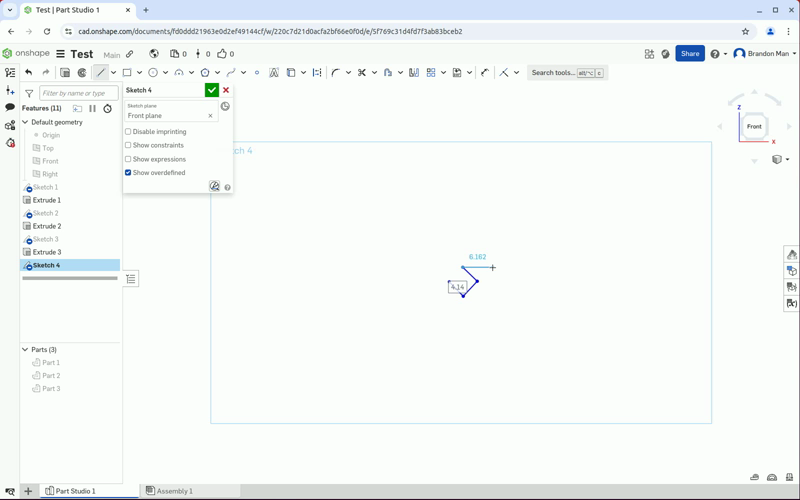
mouse_move(449, 281)
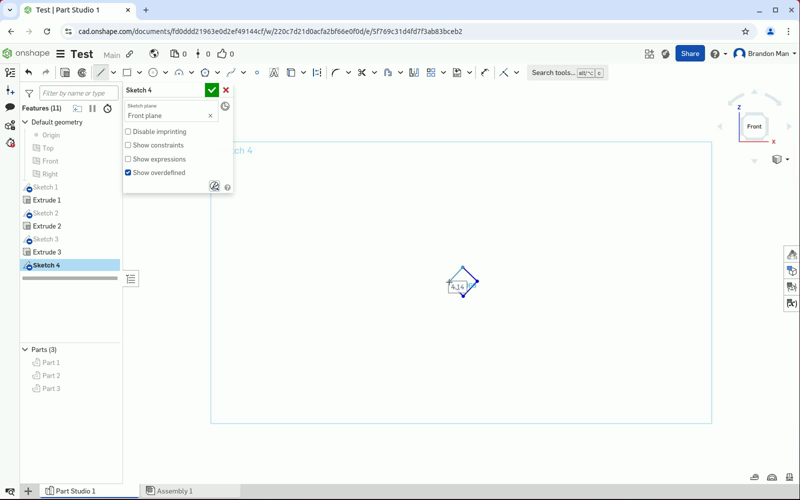
key_up(shift)
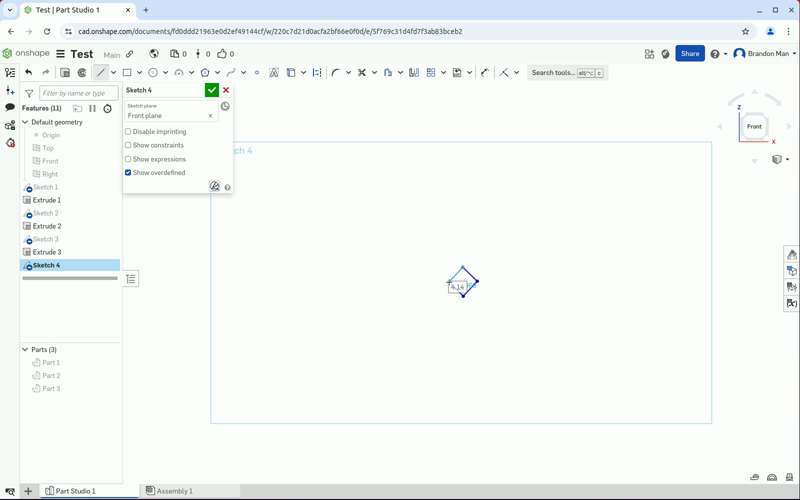
click(449, 281)
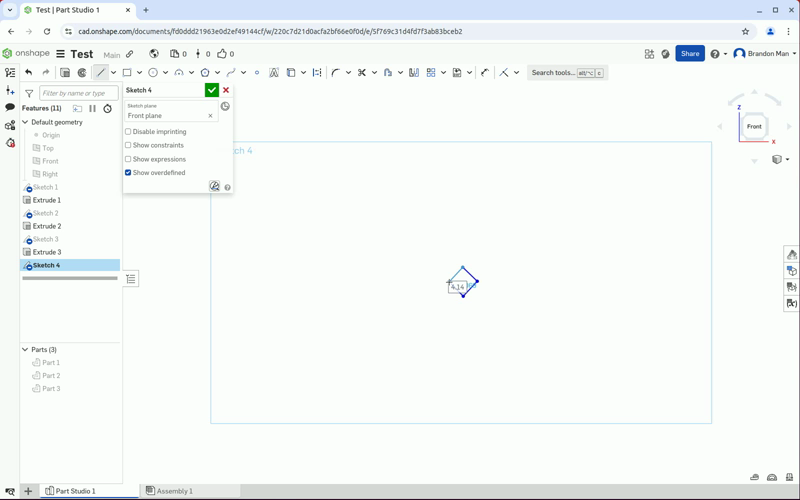
key(esc)
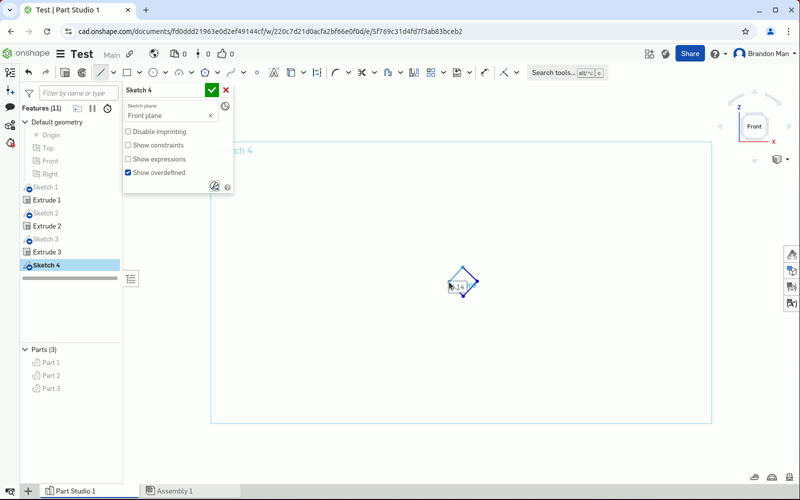
mouse_move(464, 280)
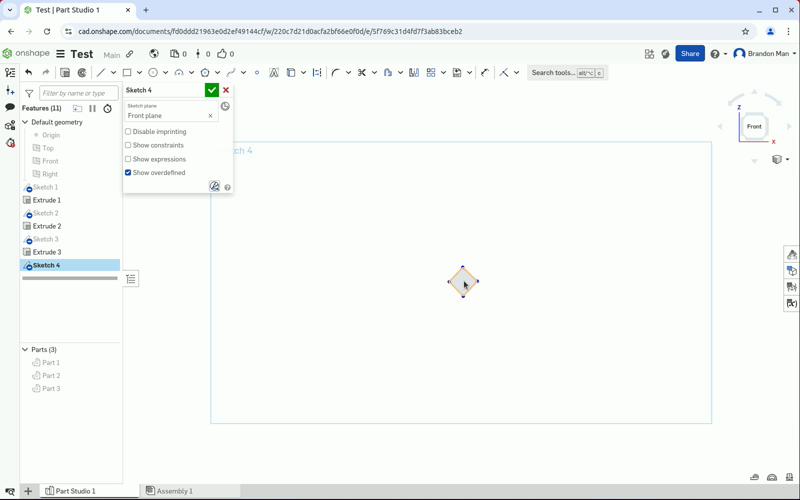
scroll(6)
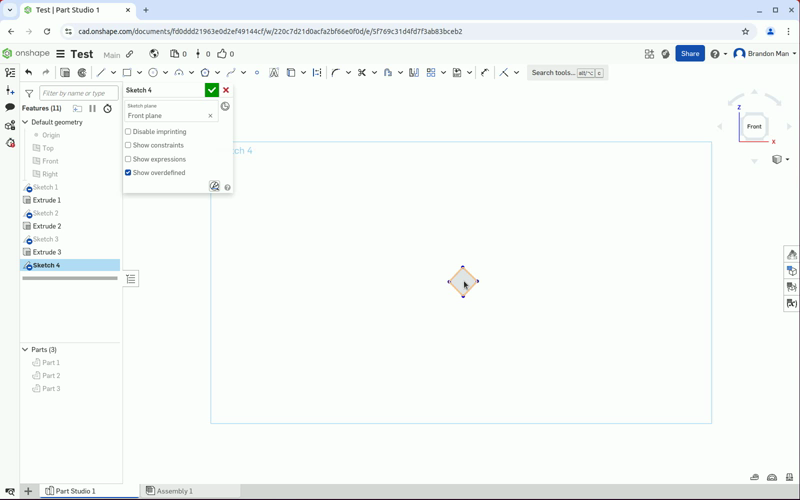
scroll(6)
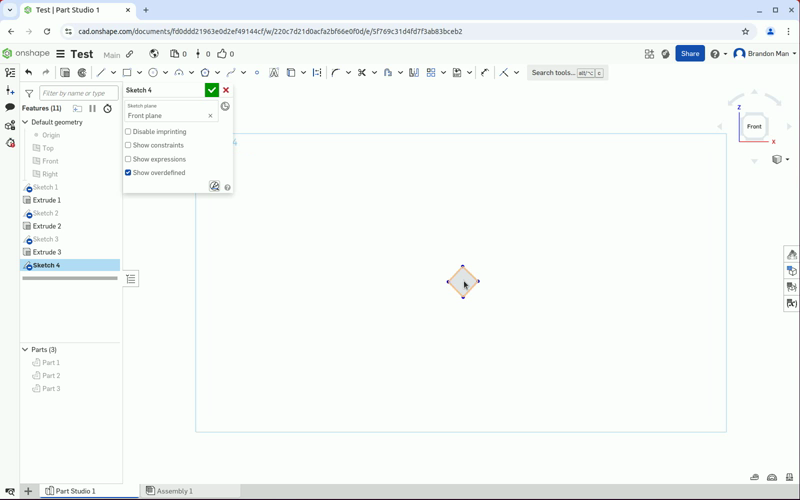
scroll(6)
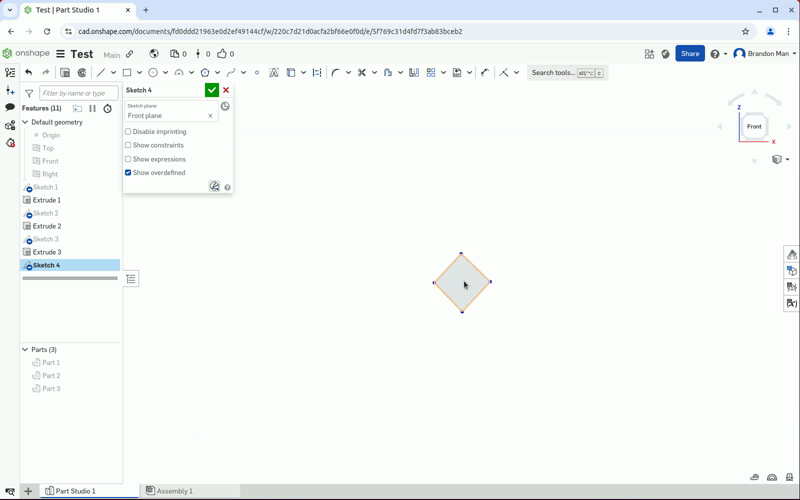
scroll(6)
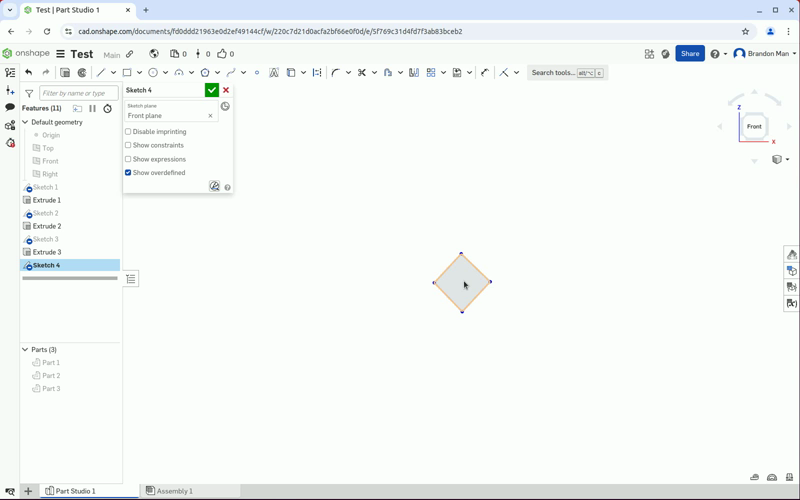
scroll(6)
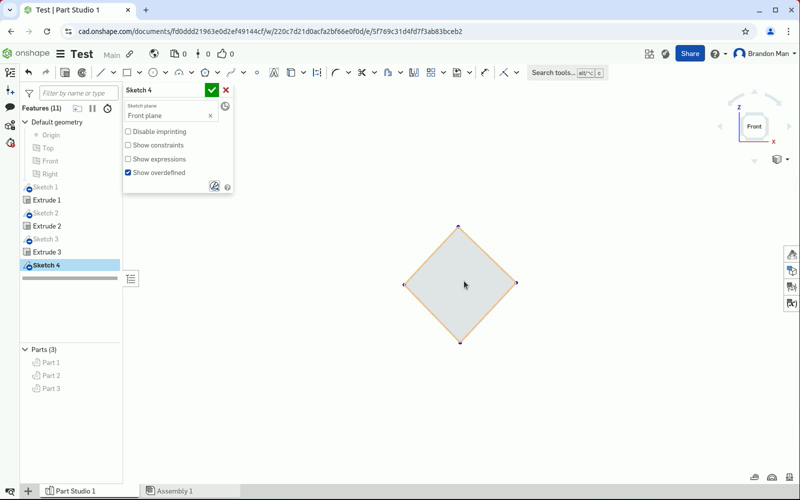
scroll(6)
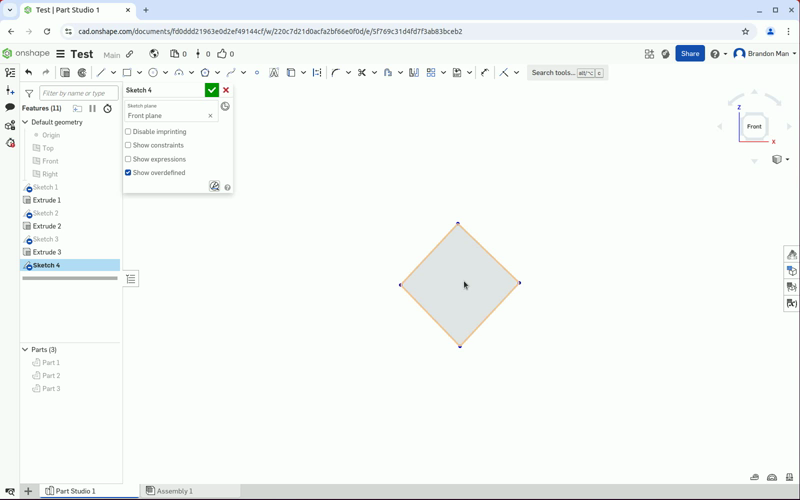
scroll(6)
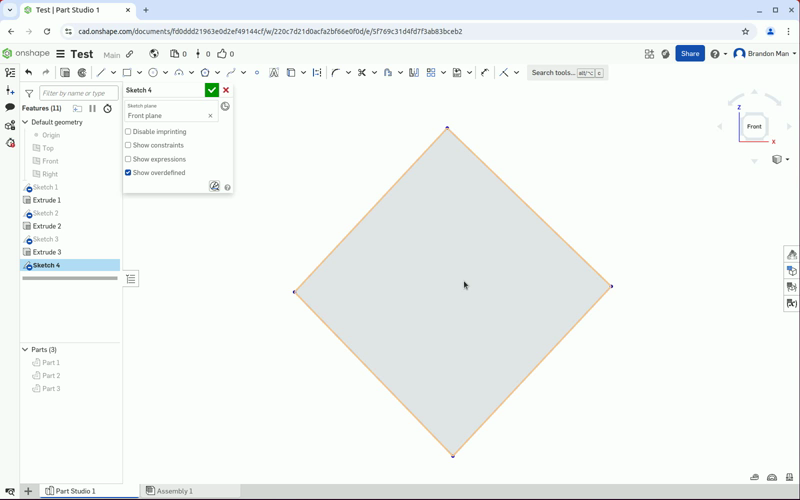
click(464, 280)
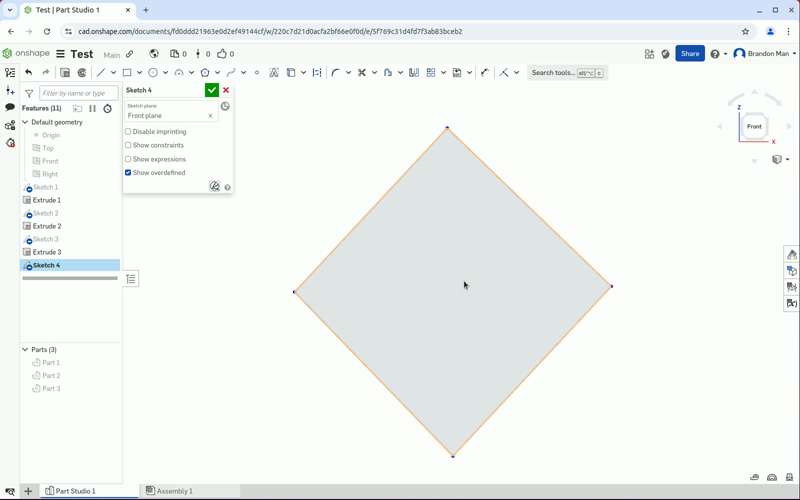
scroll(-6)
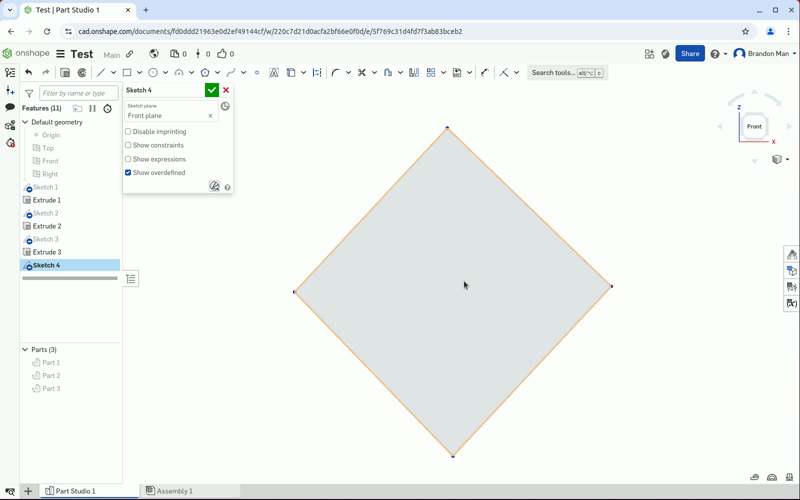
scroll(-6)
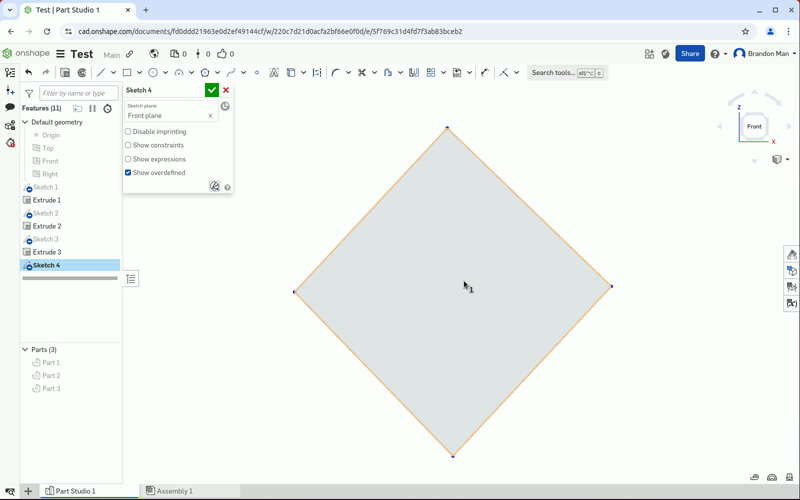
scroll(-6)
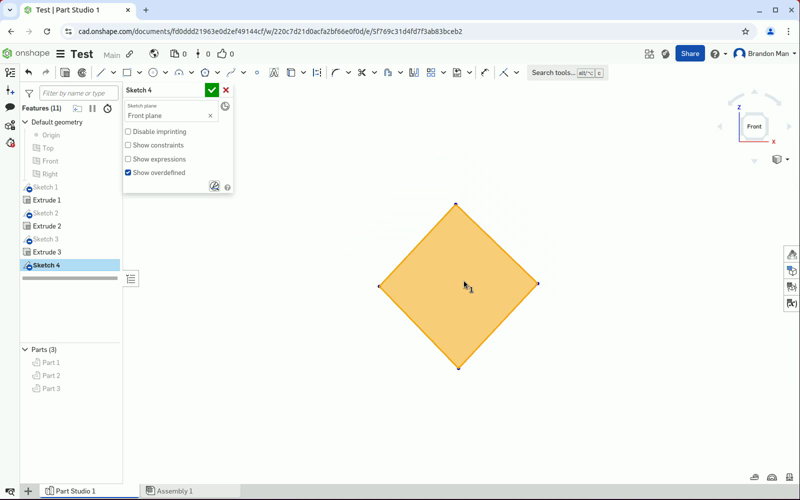
scroll(-6)
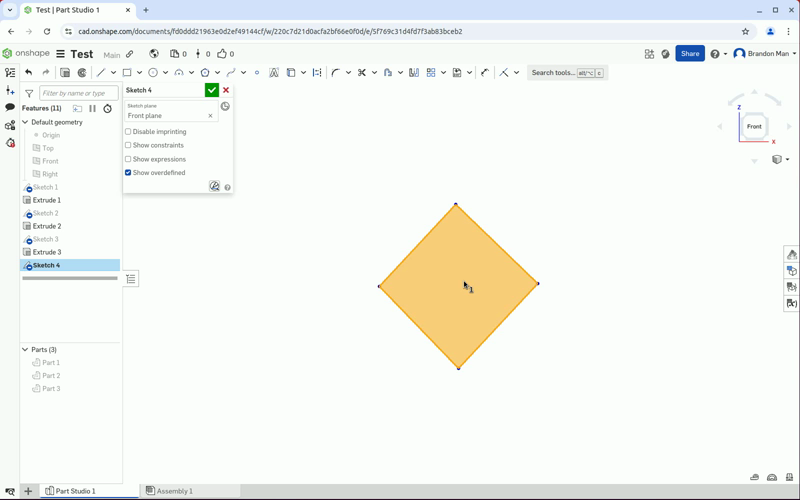
scroll(-6)
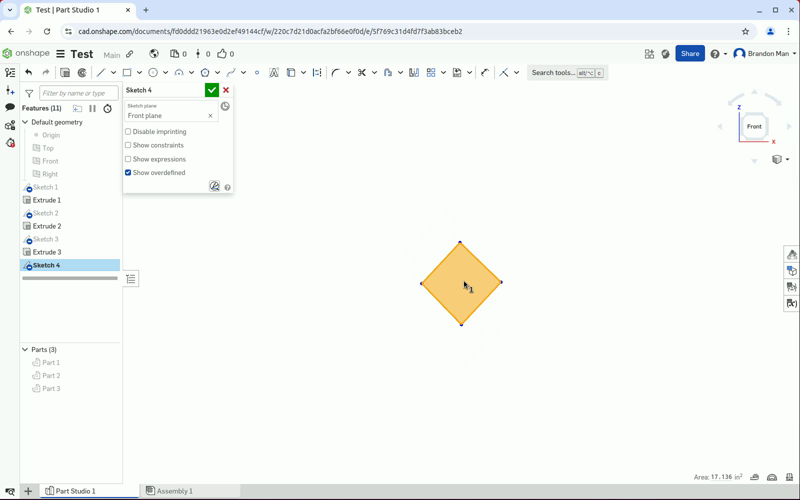
scroll(-6)
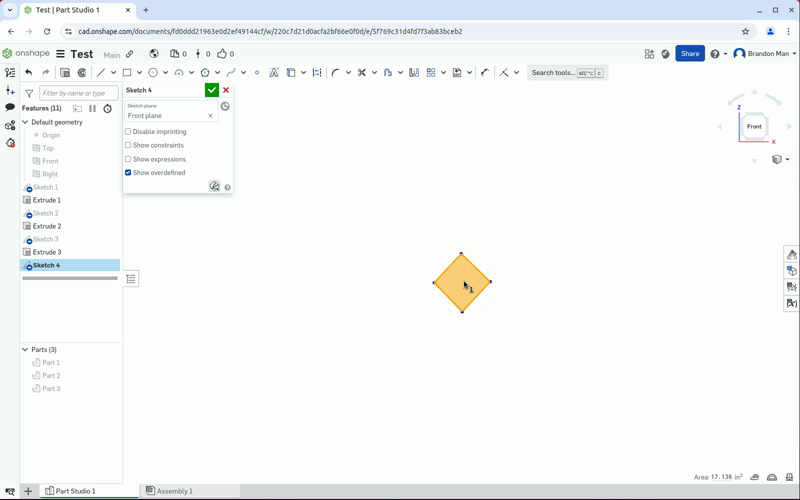
scroll(-6)
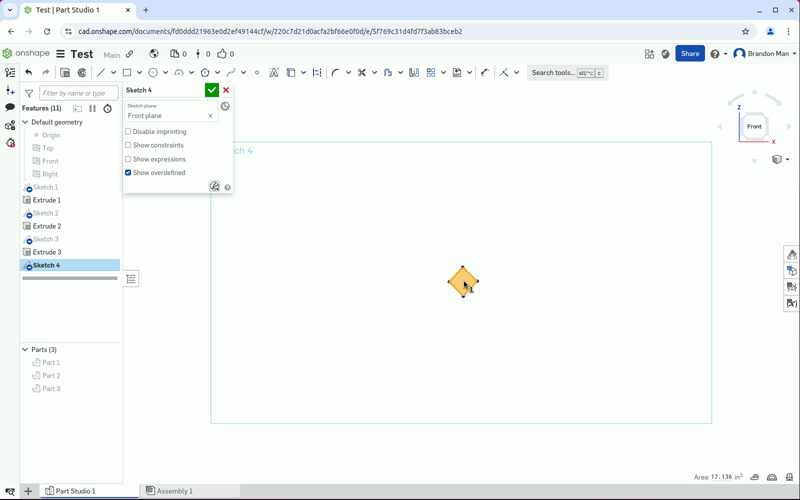
mouse_move(73, 352)
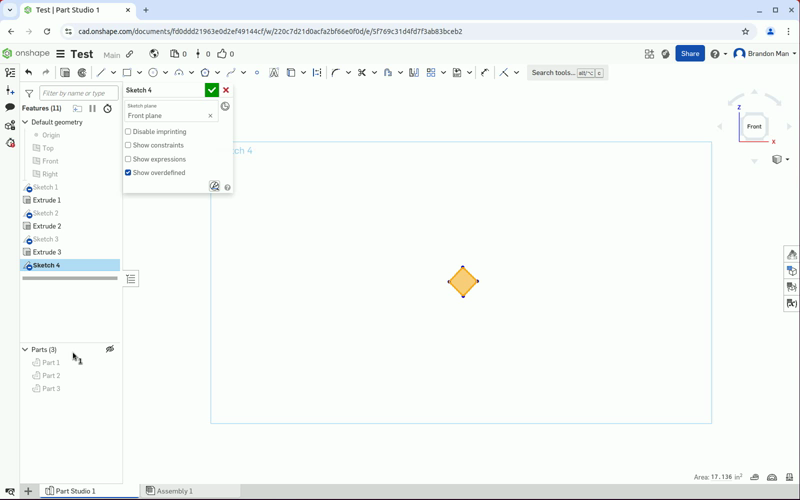
key(shift+y)
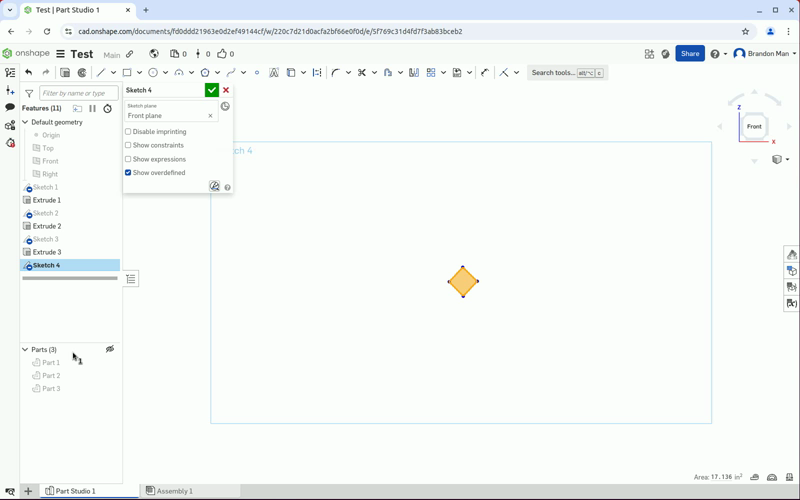
key(shift+e)
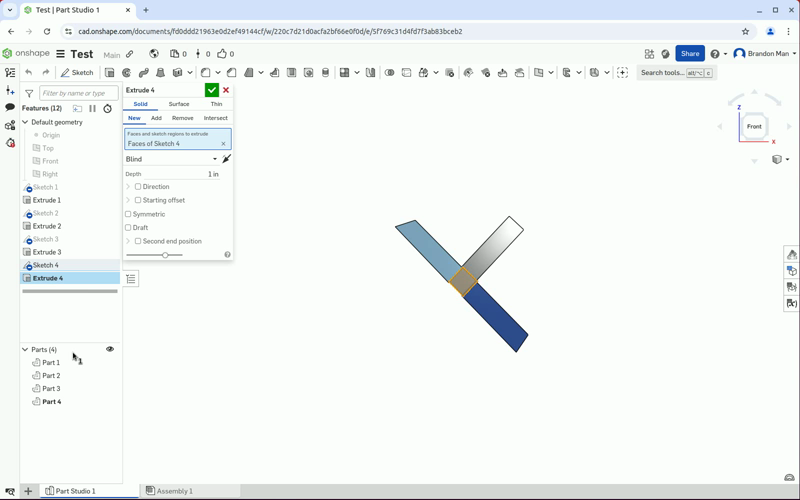
mouse_move(143, 106)
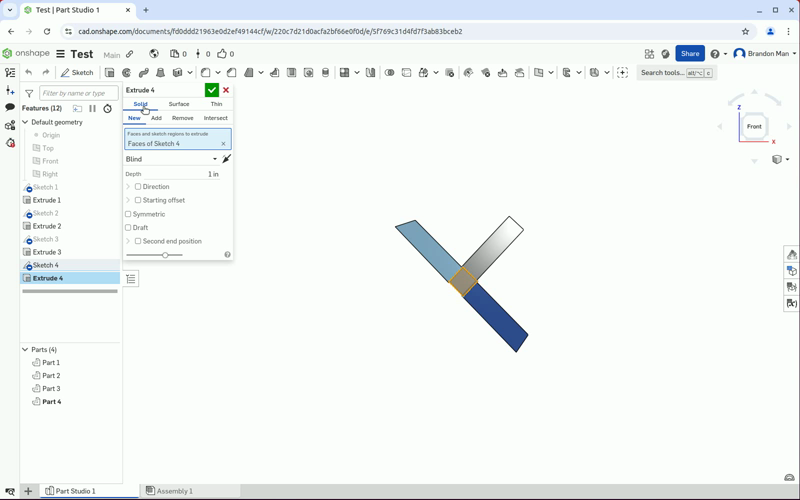
click(143, 106)
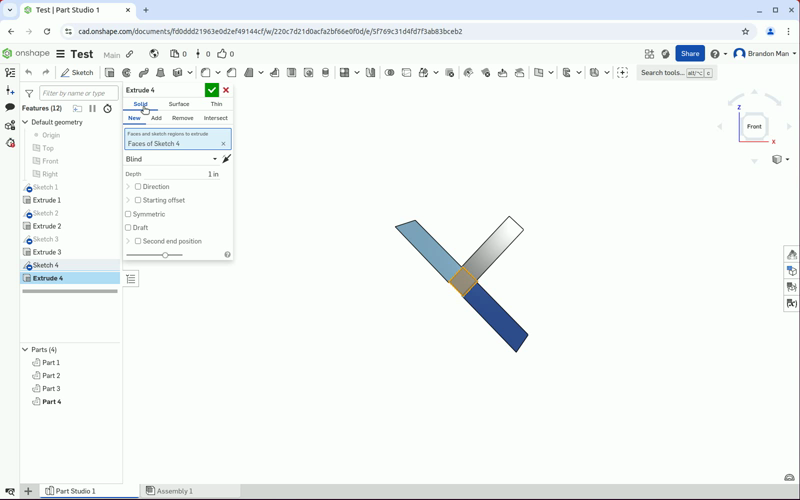
mouse_move(137, 120)
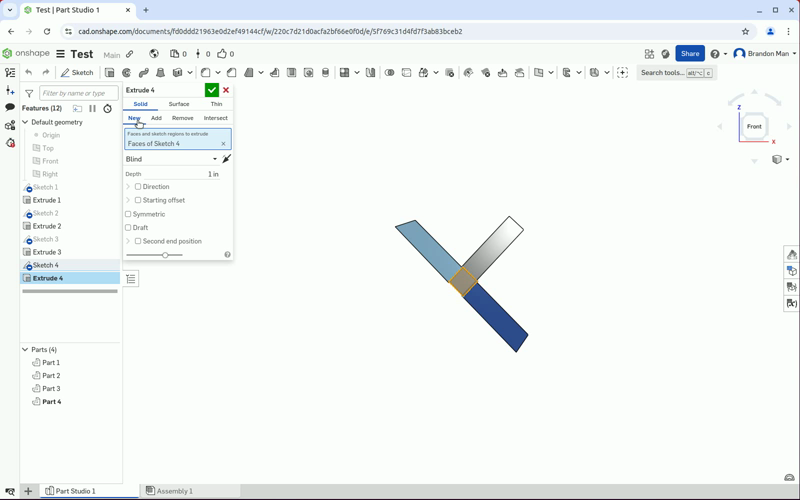
click(137, 120)
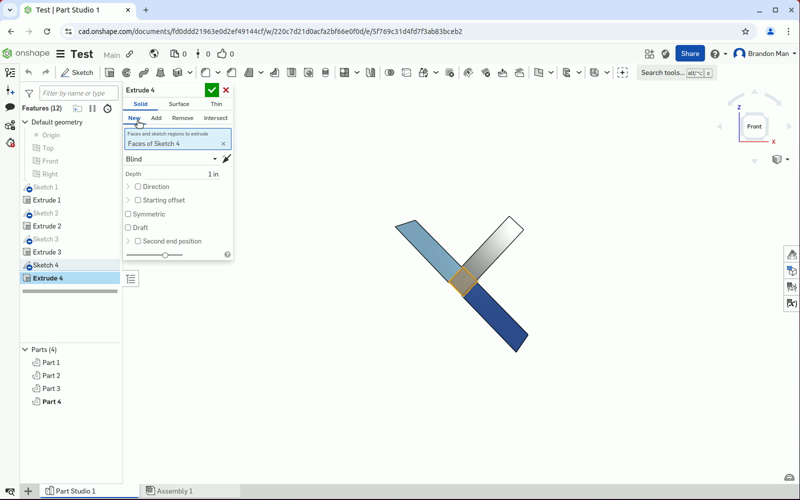
key(tab, 4)
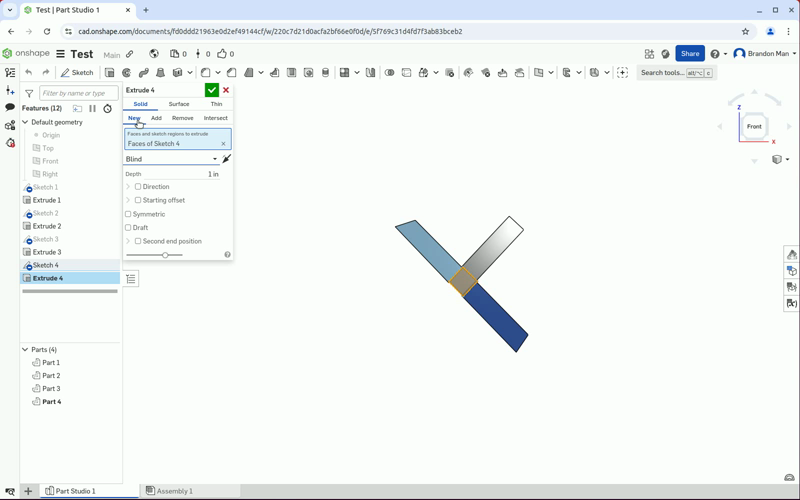
text(-23.108)
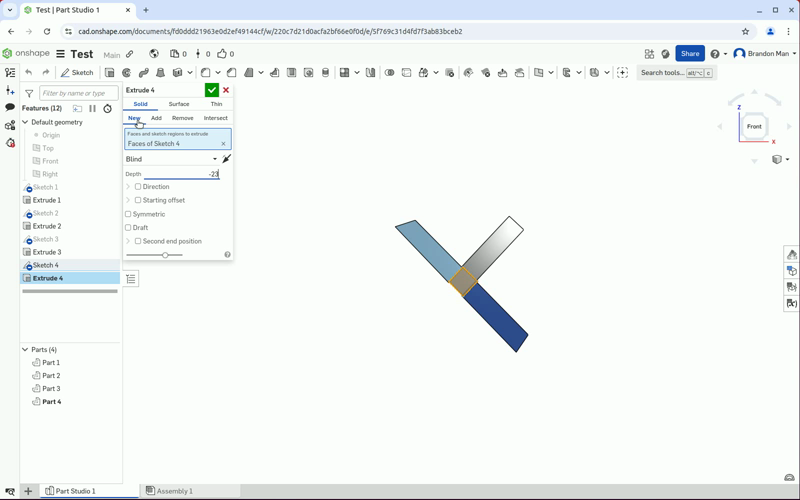
key(enter)
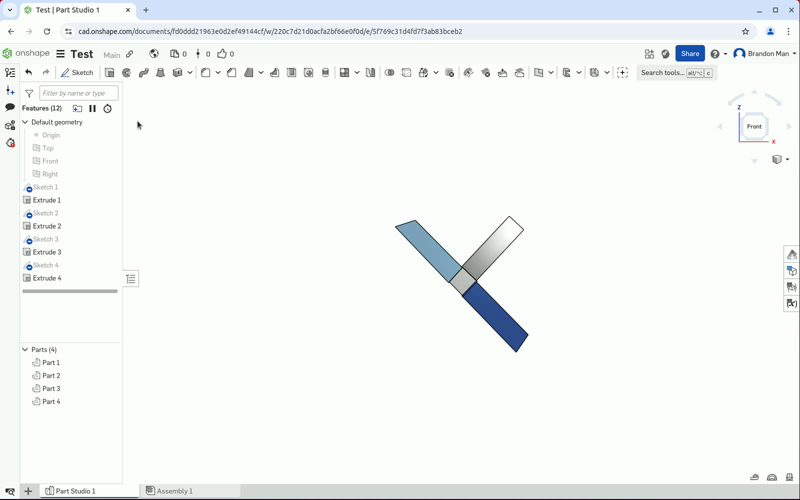
key(shift+h)
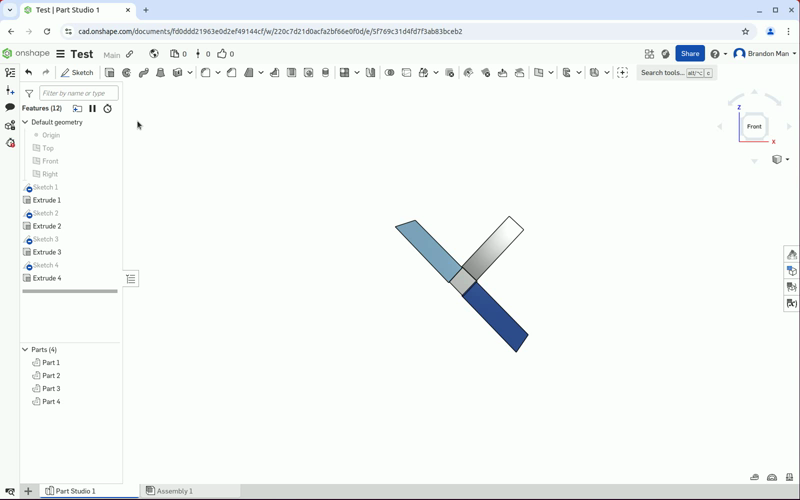
key(shift+h)
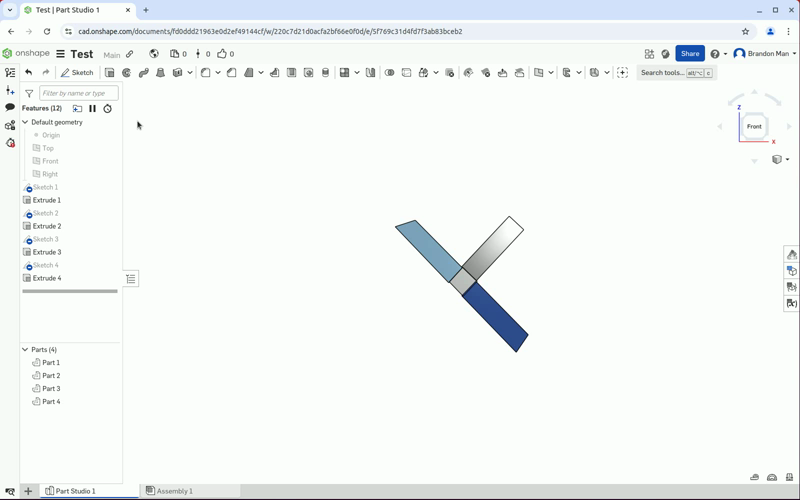
mouse_move(73, 189)
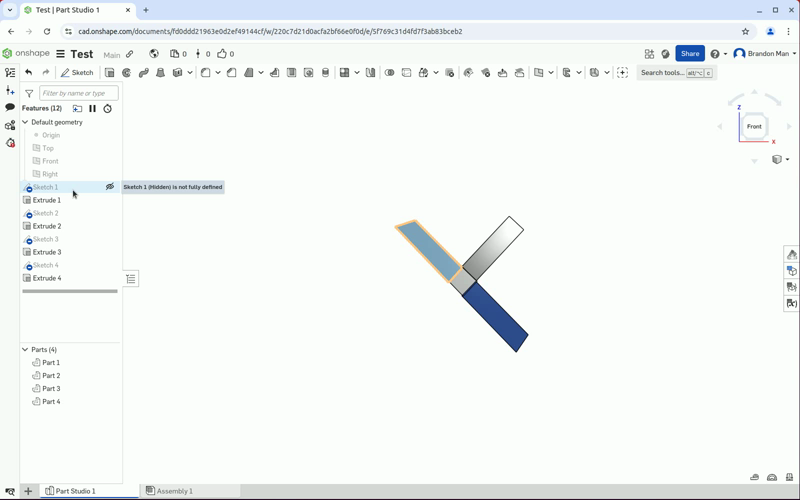
click(73, 189)
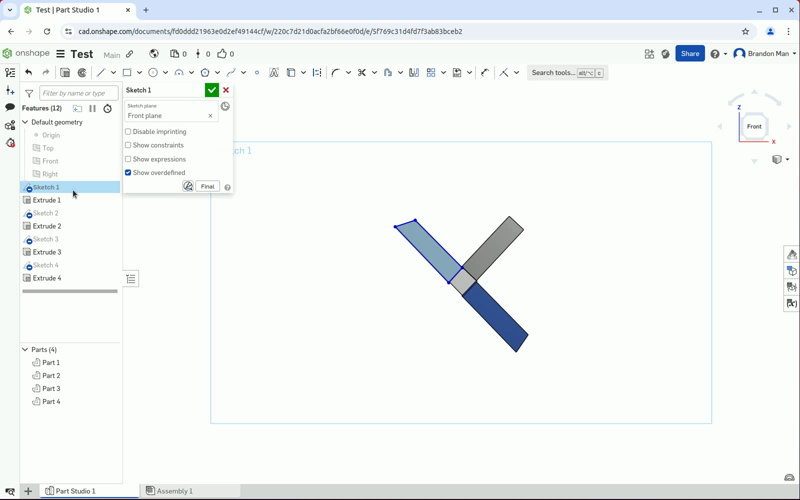
mouse_move(229, 92)
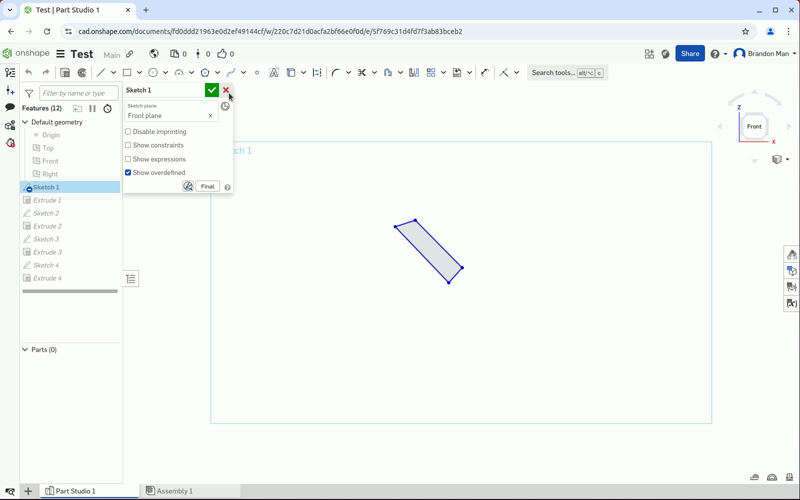
click(229, 92)
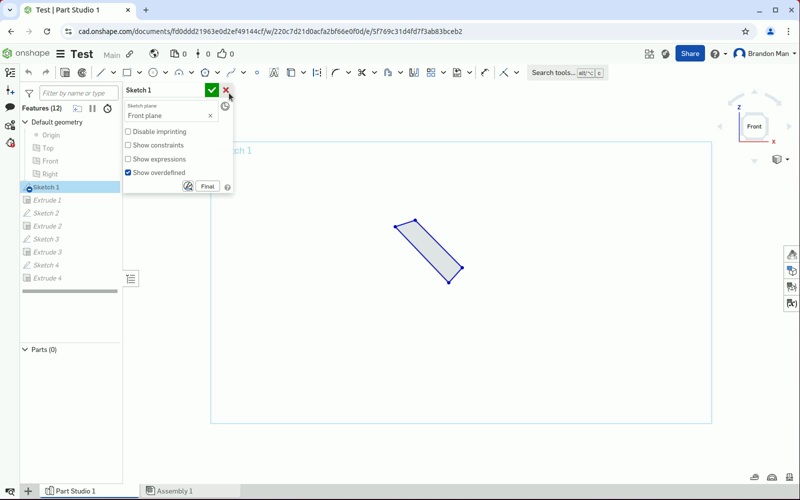
key(shift+s)
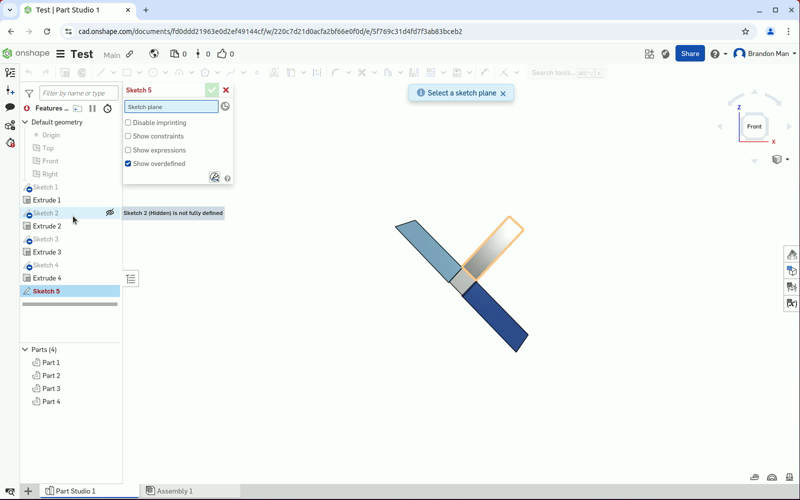
scroll(3)
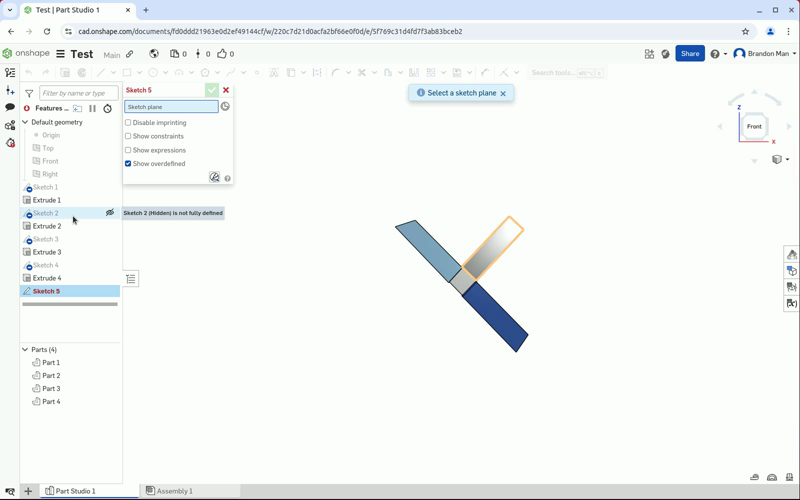
mouse_move(73, 163)
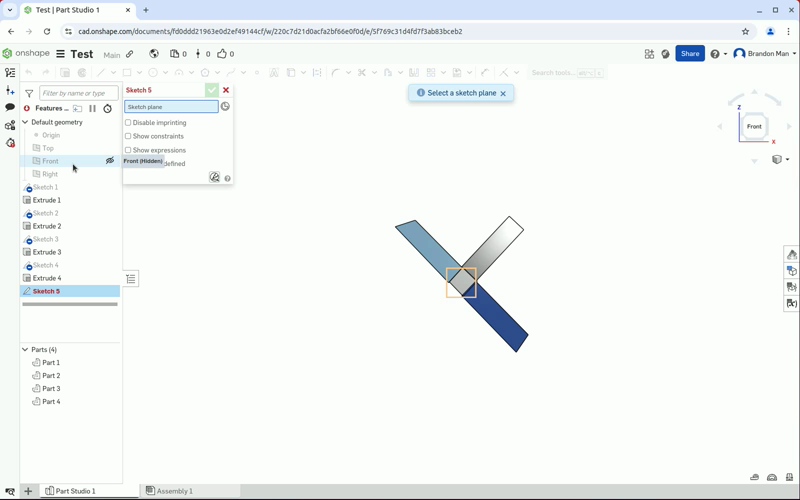
click(73, 163)
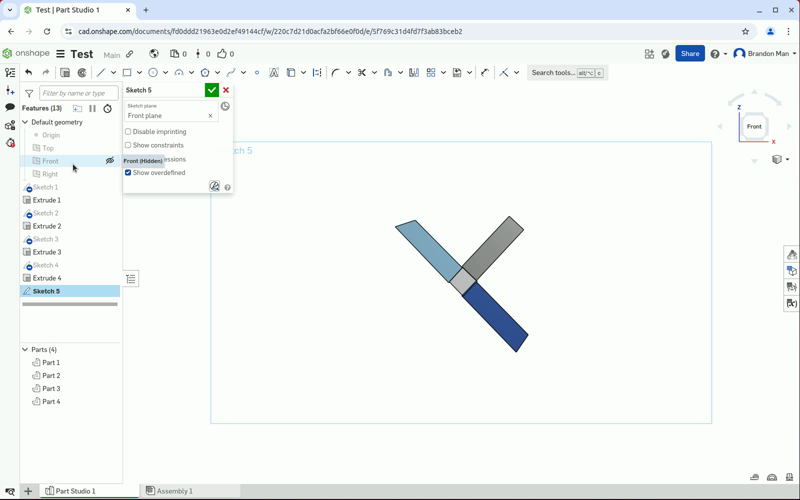
mouse_move(73, 352)
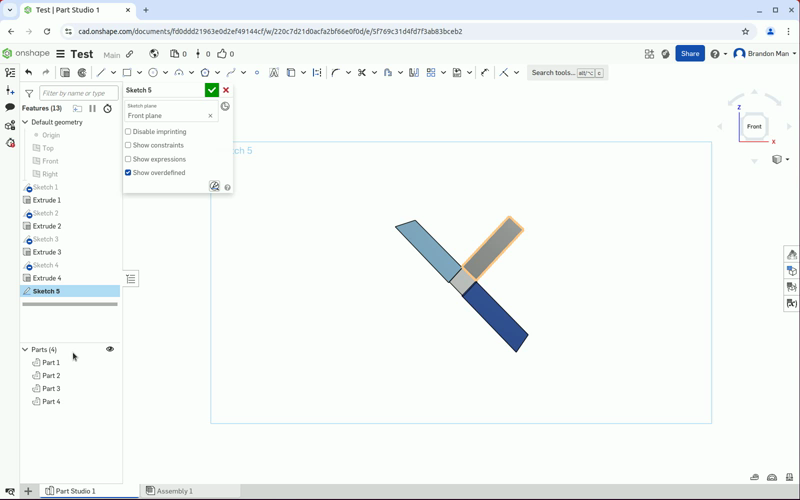
key(y)
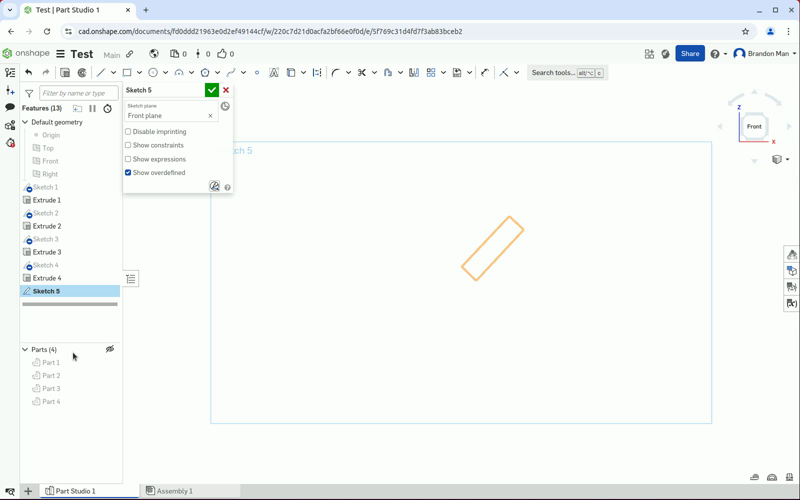
key(l)
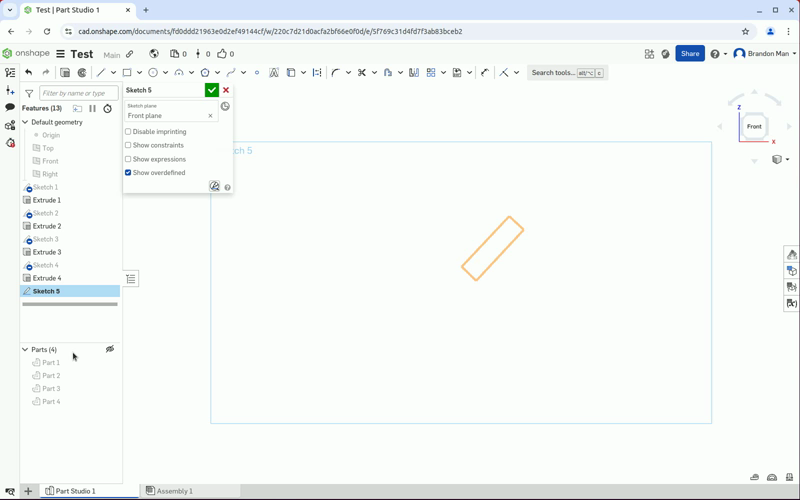
key_down(shift)
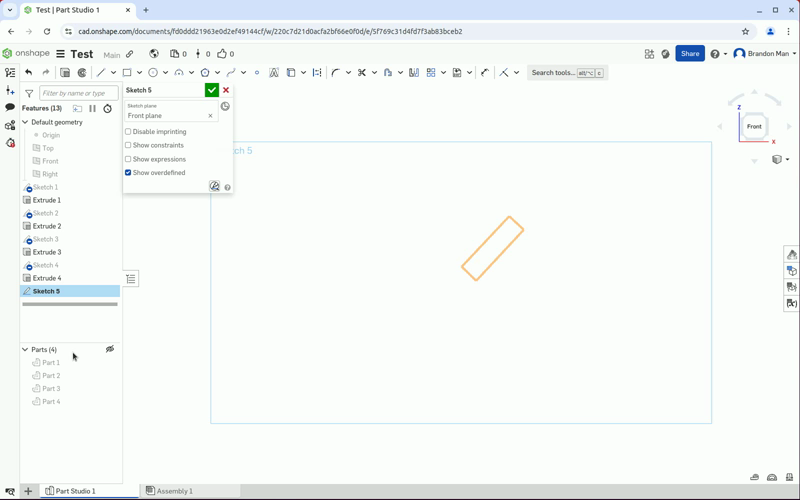
mouse_move(398, 335)
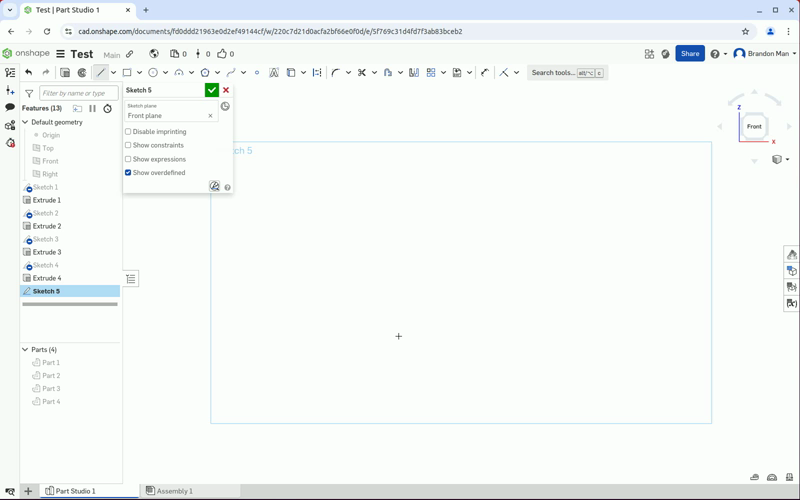
click(398, 335)
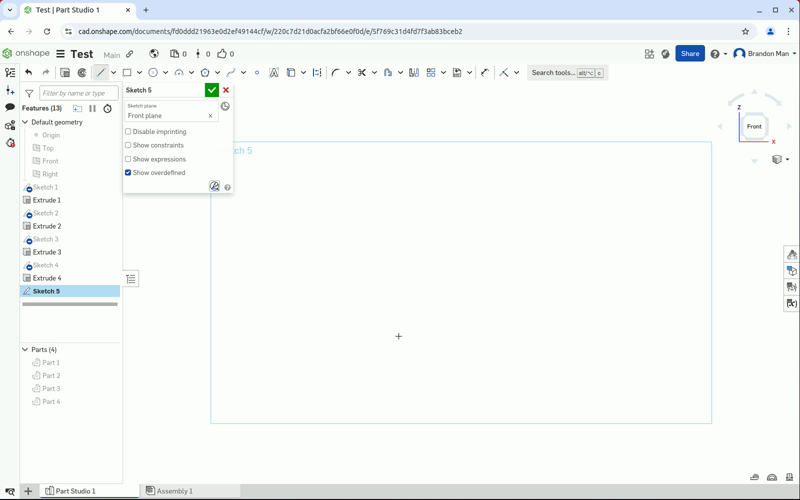
key_up(shift)
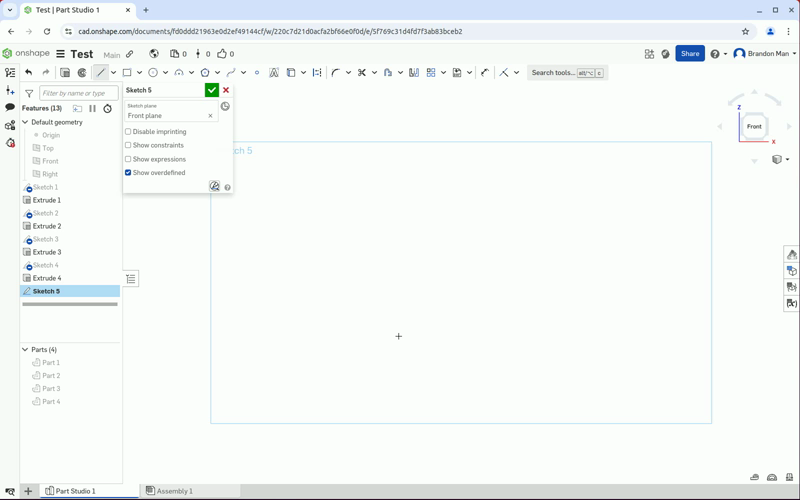
key_down(shift)
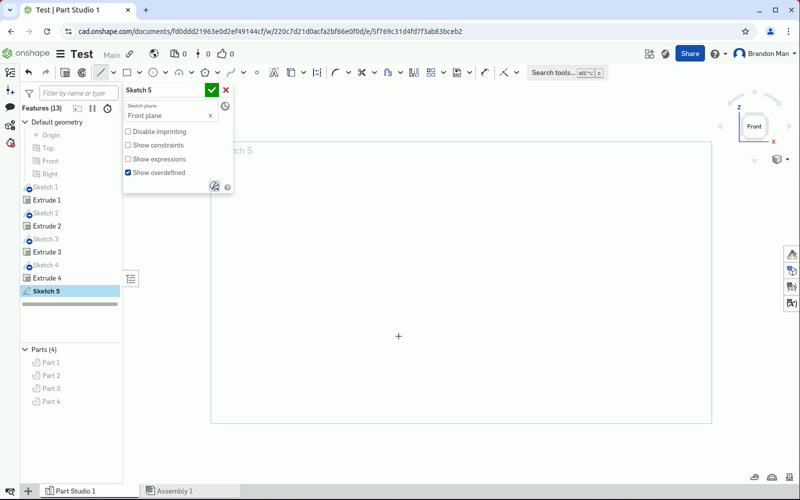
mouse_move(428, 335)
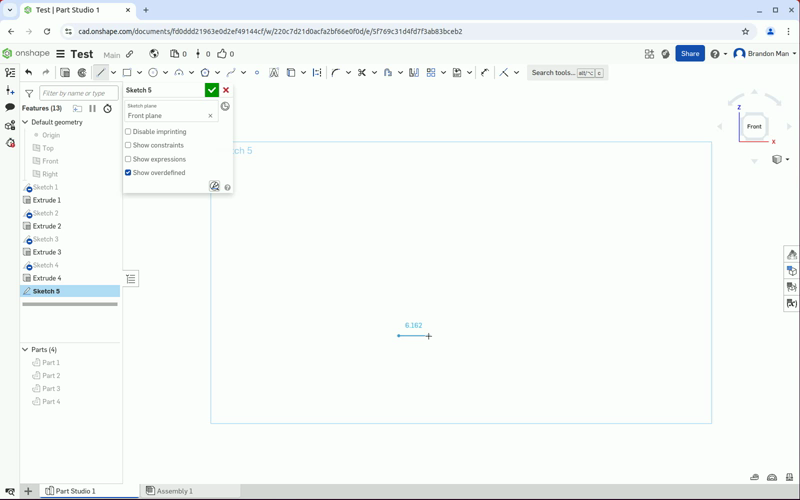
mouse_move(413, 349)
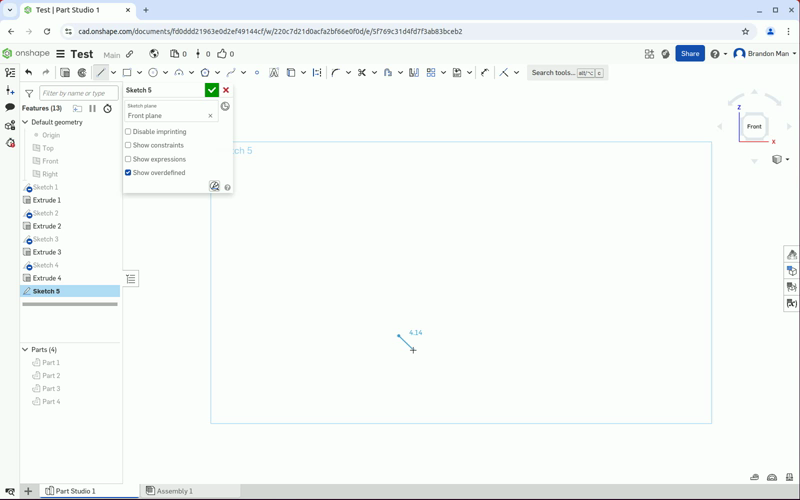
click(413, 349)
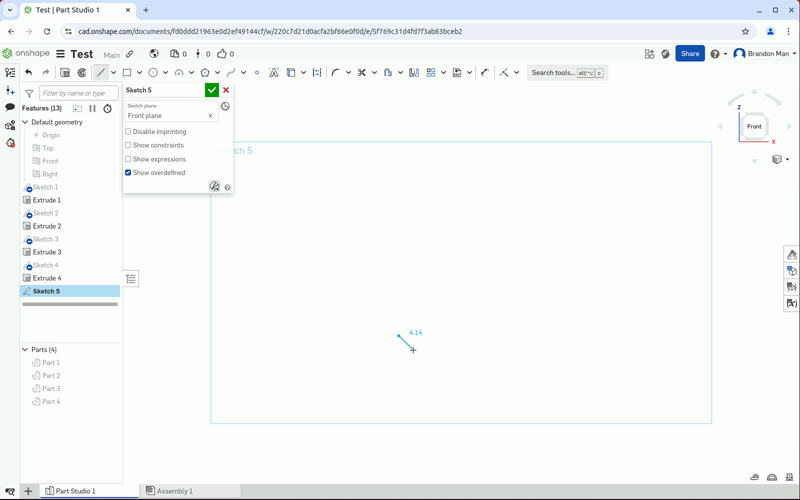
key_up(shift)
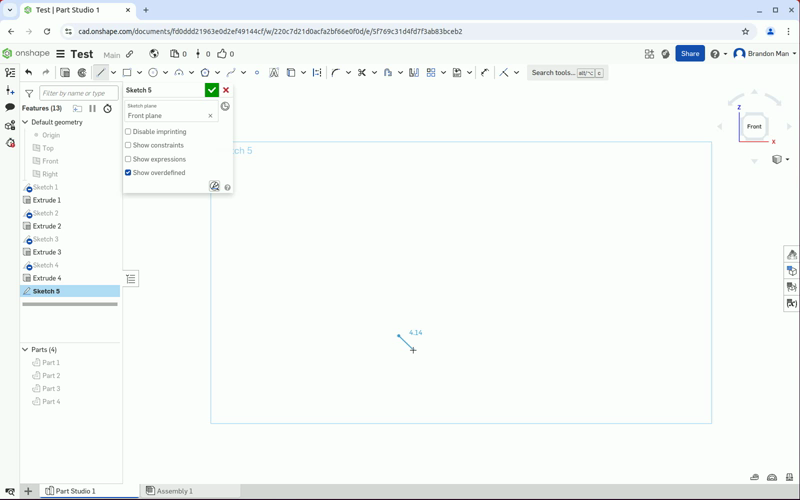
key_down(shift)
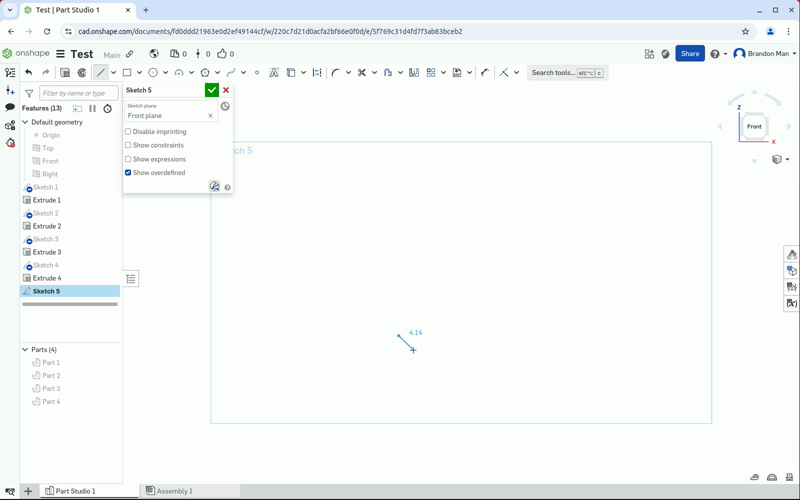
mouse_move(463, 295)
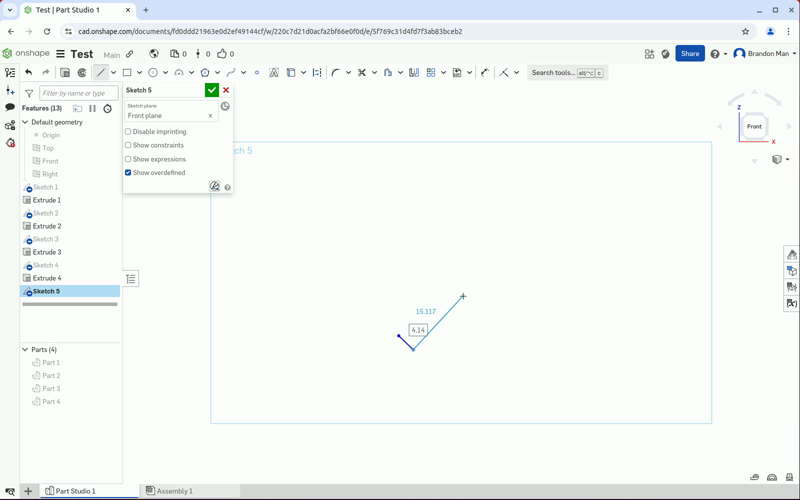
click(463, 295)
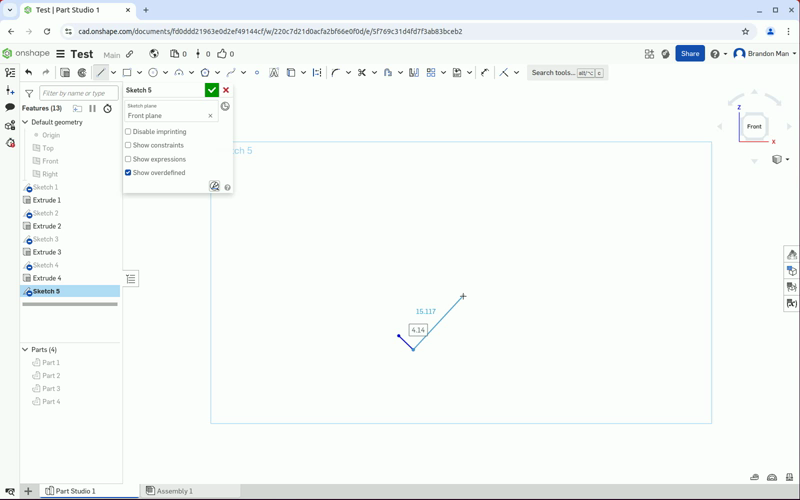
key_up(shift)
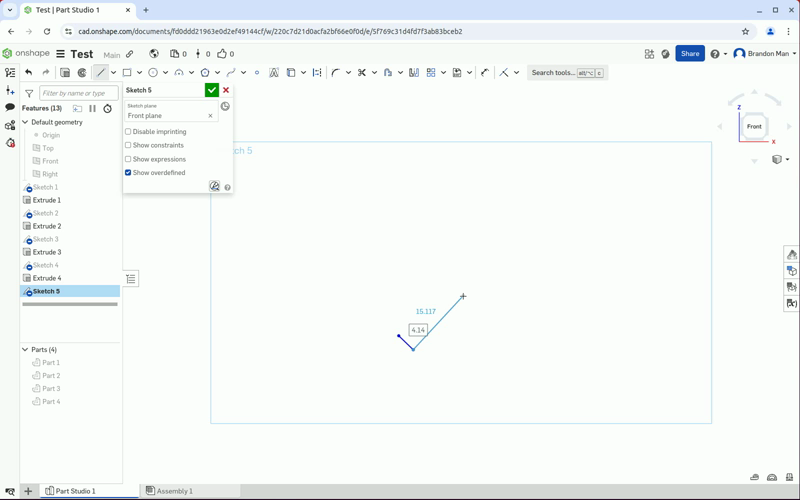
key_down(shift)
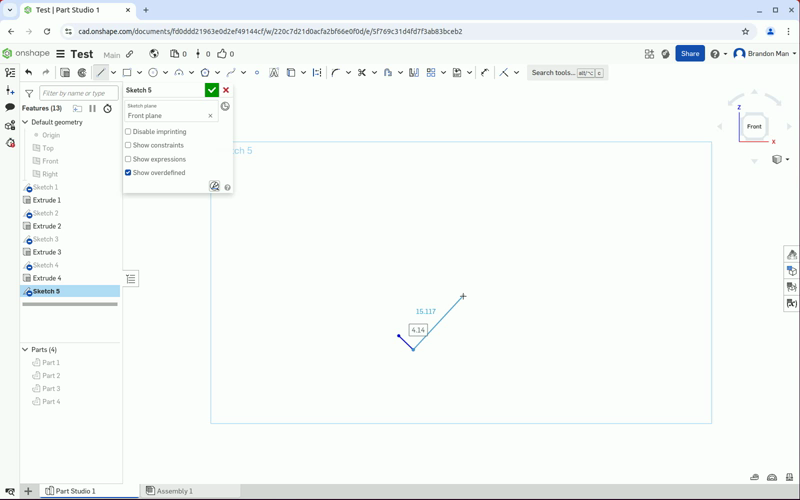
mouse_move(493, 295)
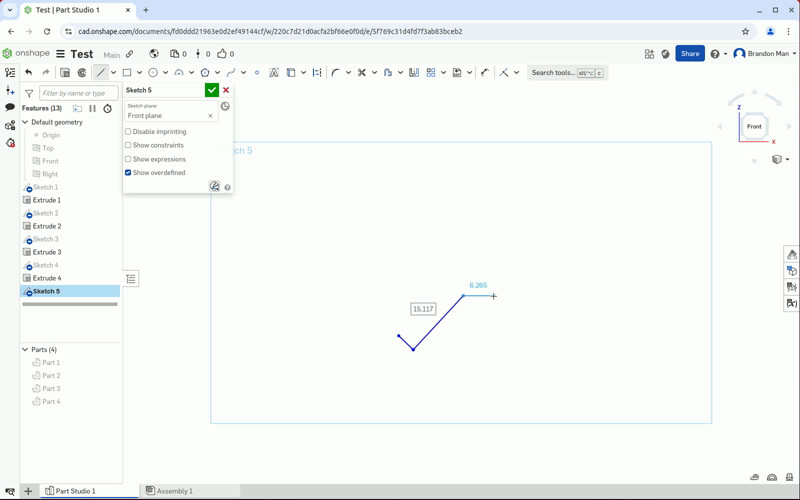
mouse_move(450, 281)
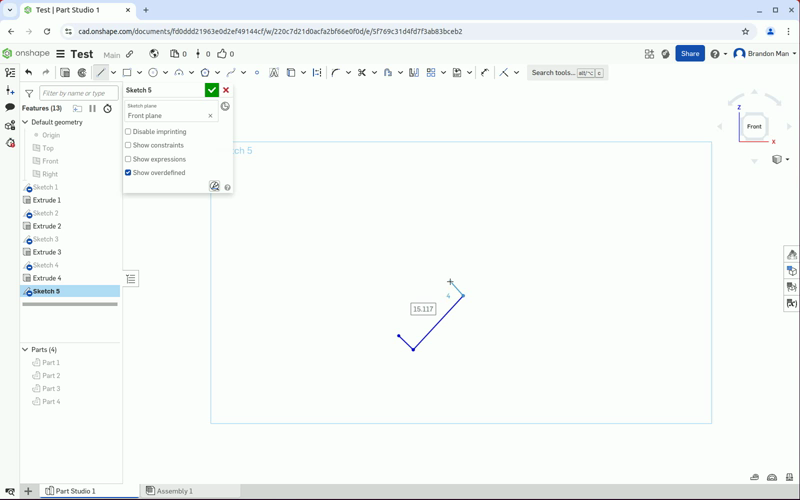
click(450, 281)
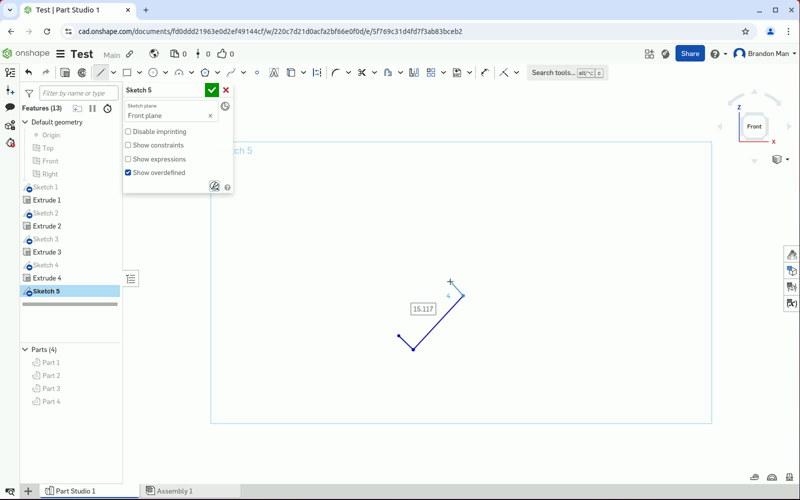
key_up(shift)
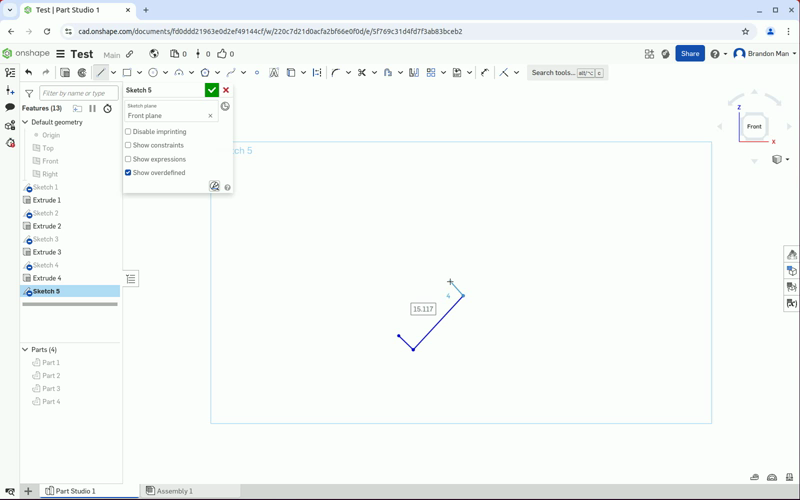
key_down(shift)
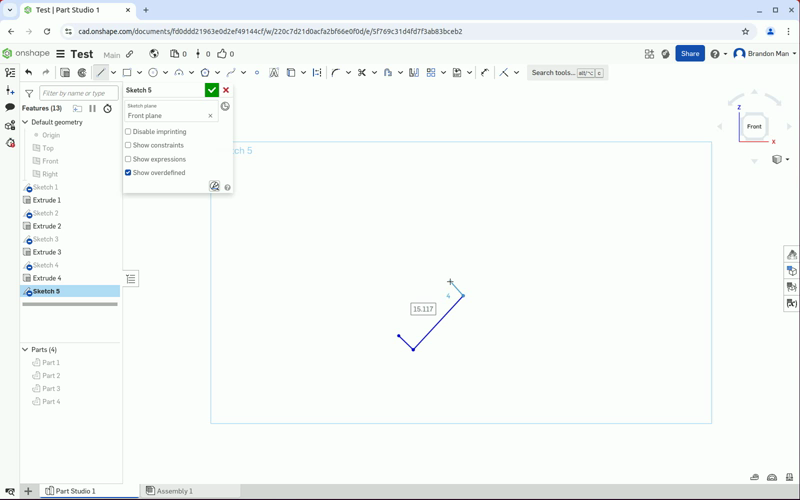
mouse_move(398, 335)
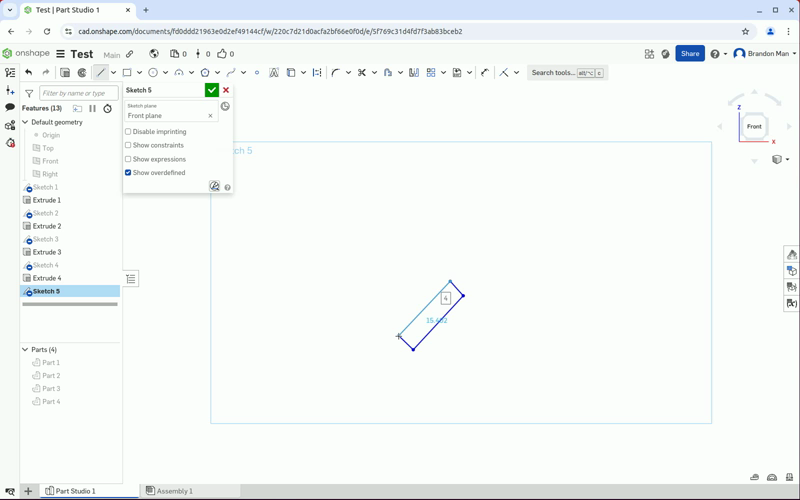
key_up(shift)
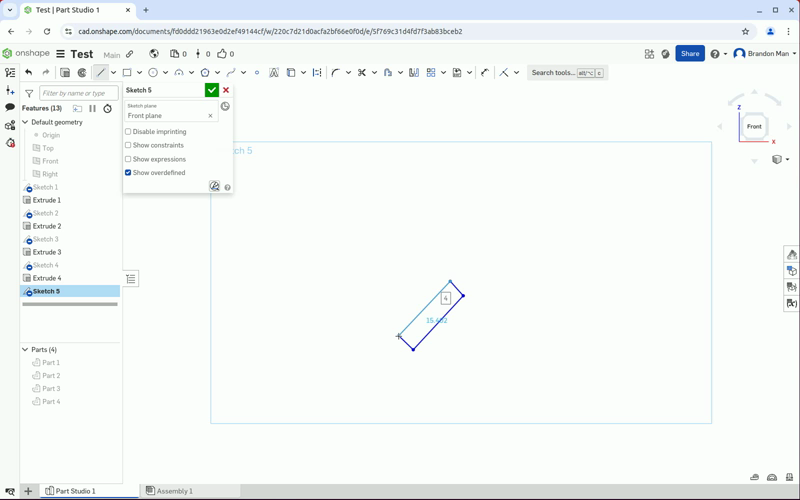
click(398, 335)
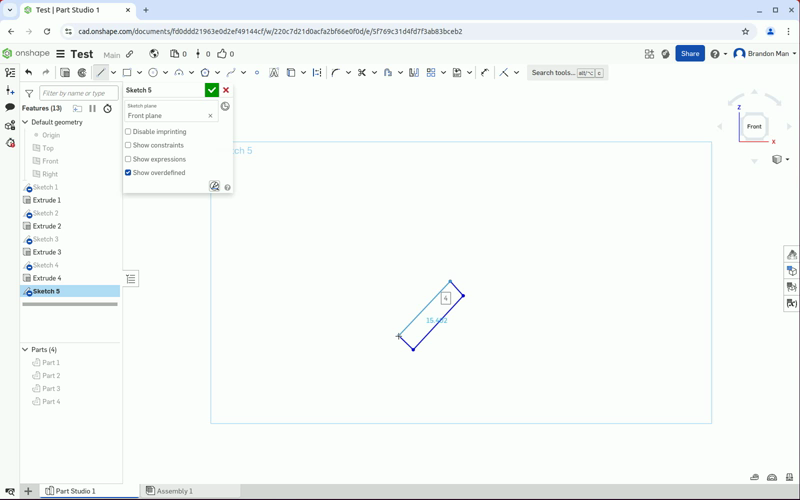
key(esc)
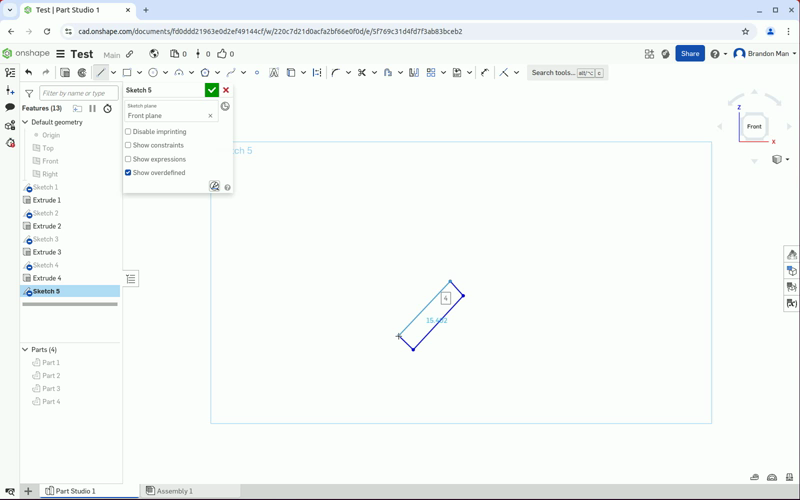
mouse_move(409, 343)
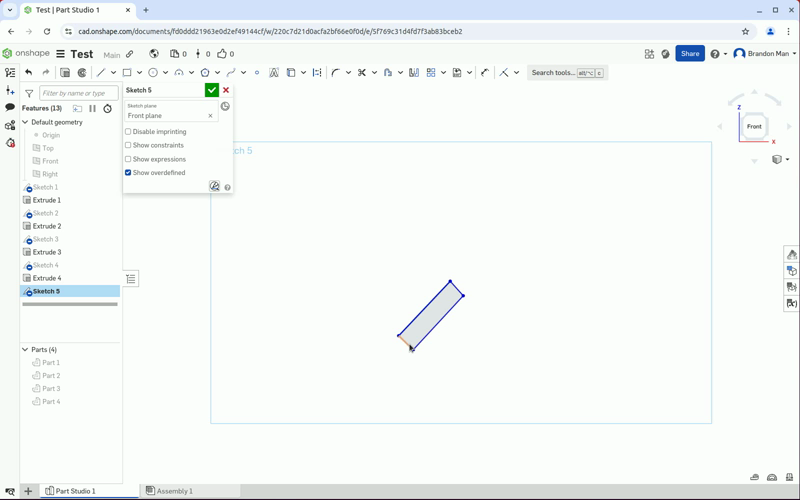
scroll(6)
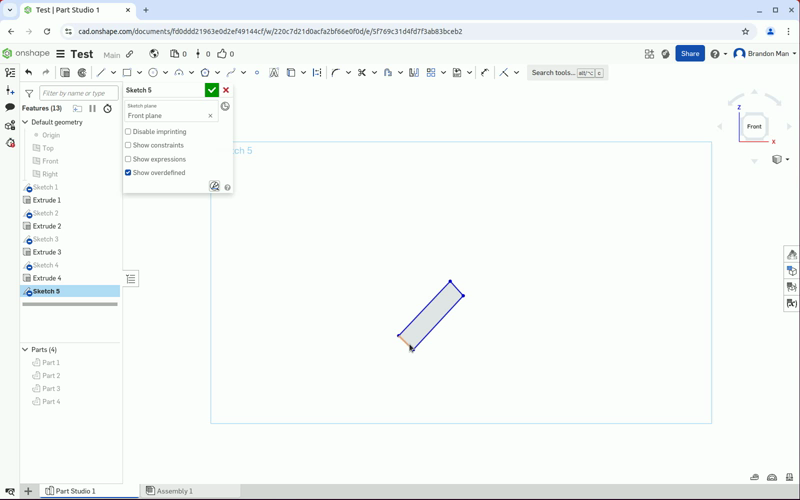
scroll(6)
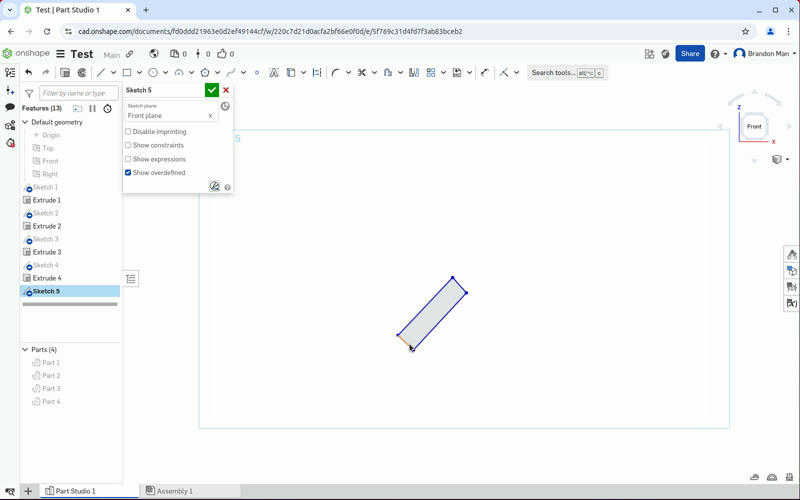
scroll(6)
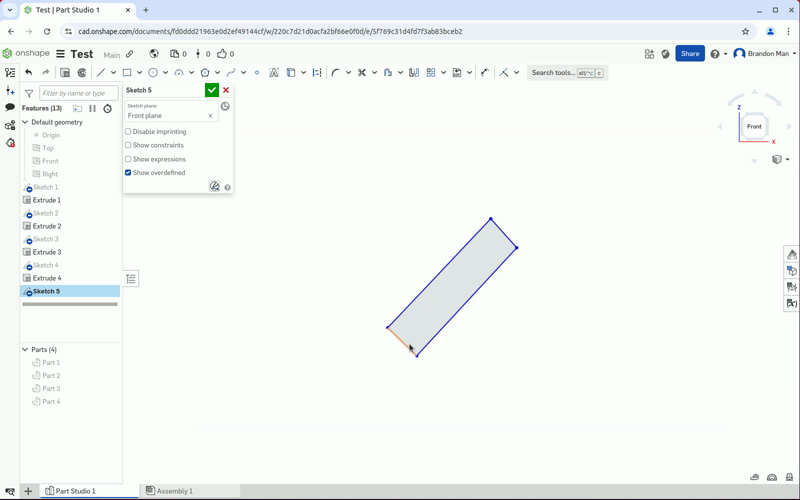
scroll(6)
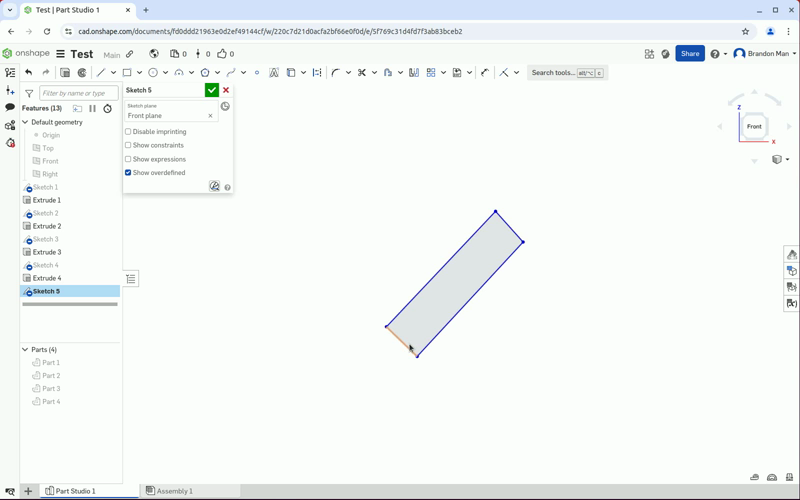
scroll(6)
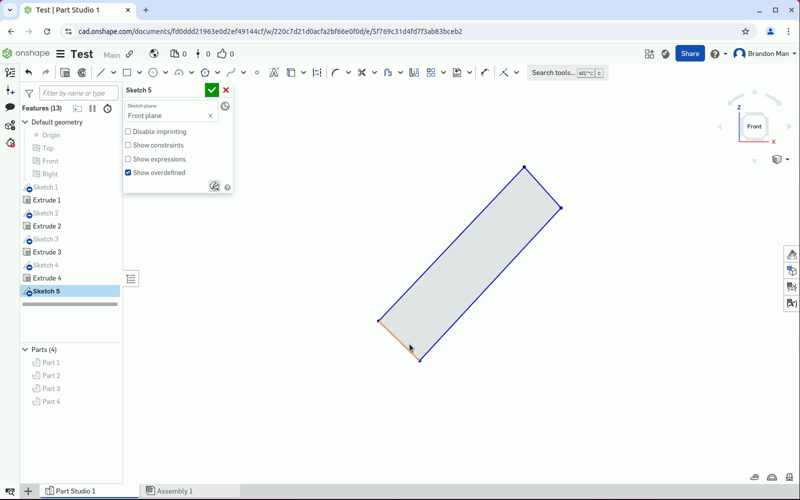
scroll(6)
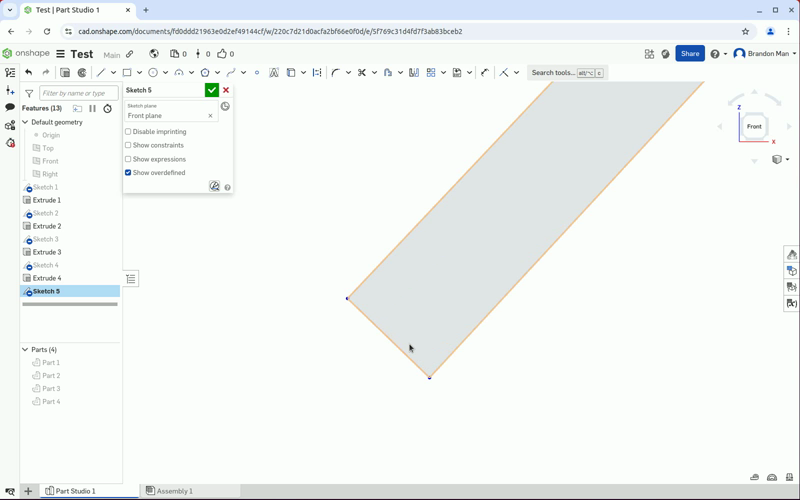
scroll(6)
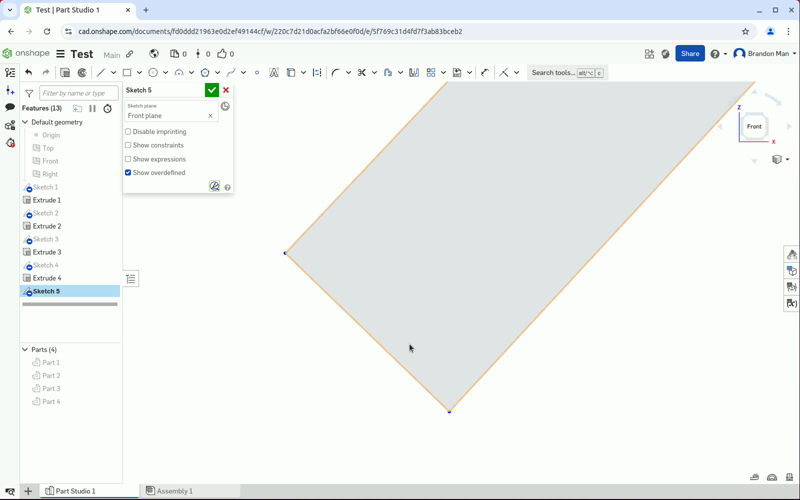
click(409, 343)
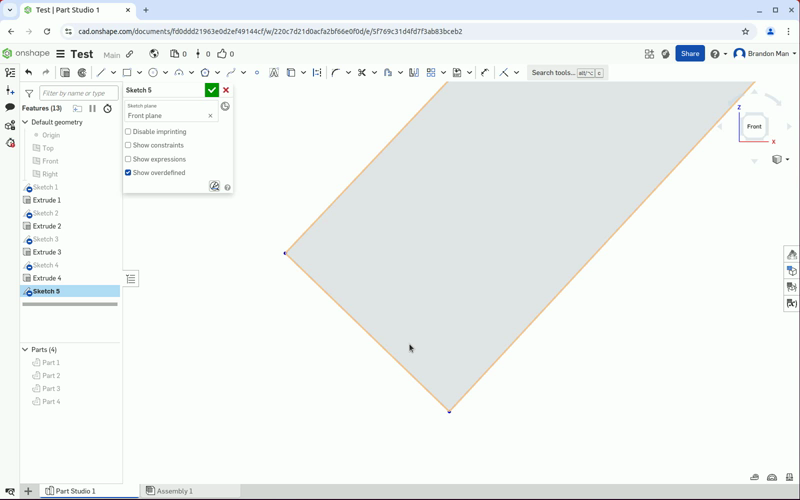
scroll(-6)
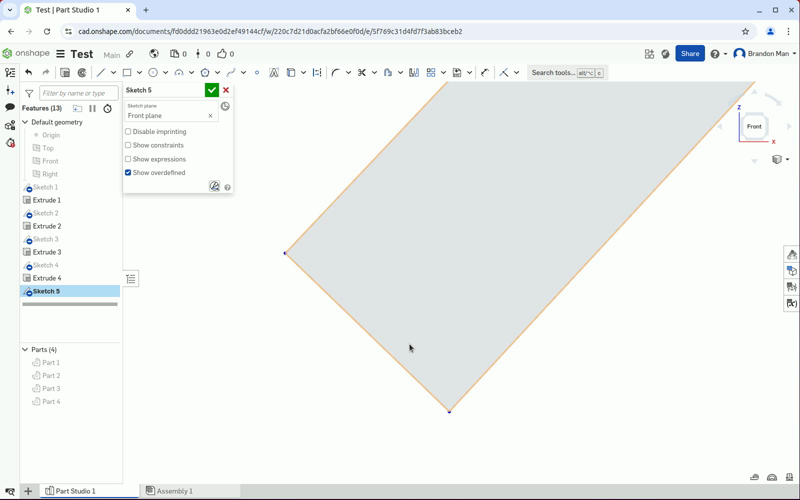
scroll(-6)
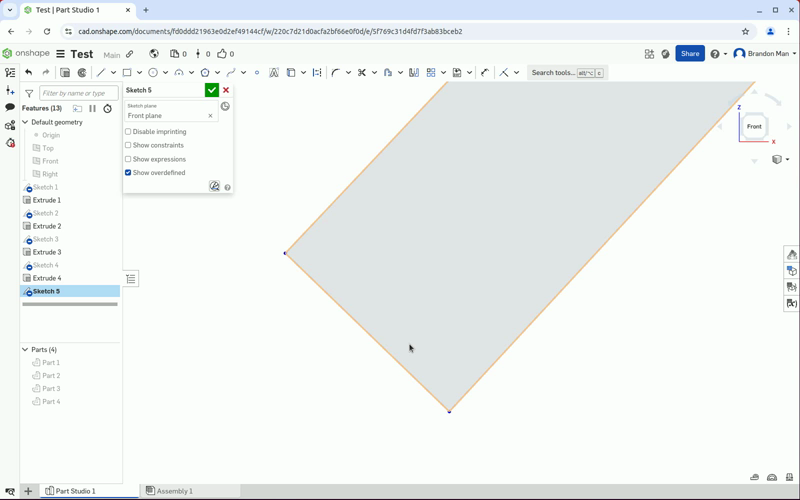
scroll(-6)
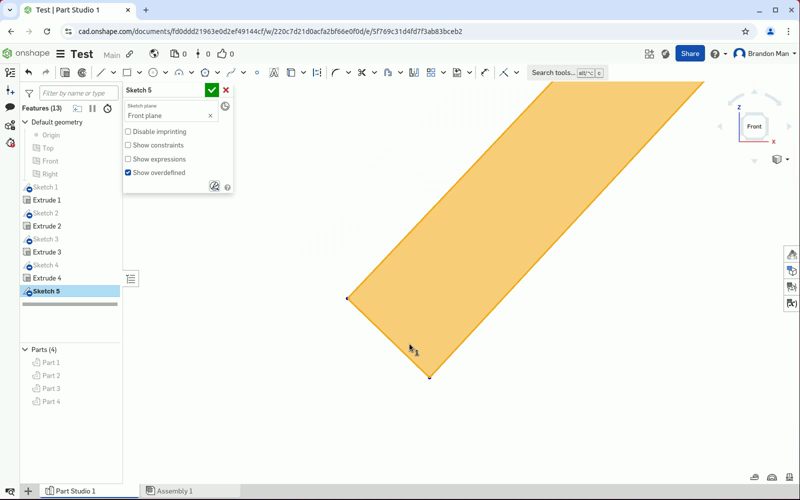
scroll(-6)
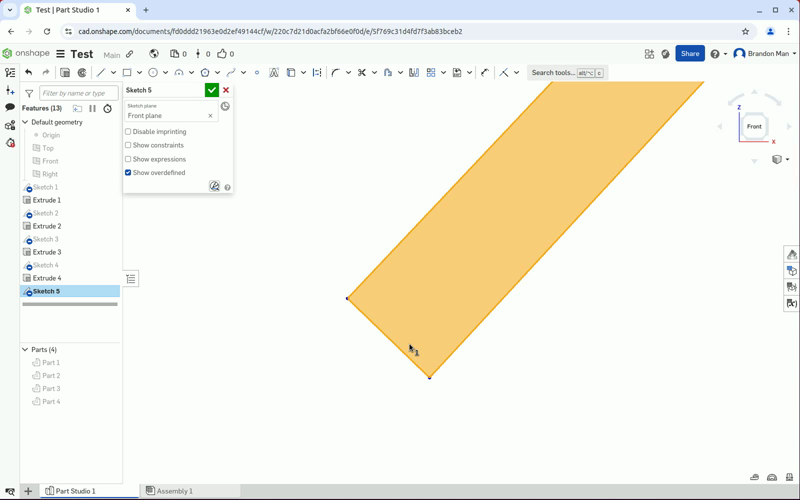
scroll(-6)
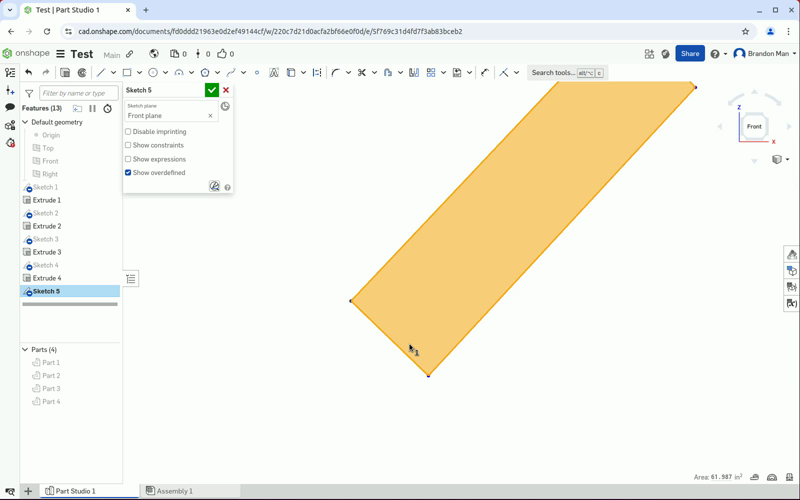
scroll(-6)
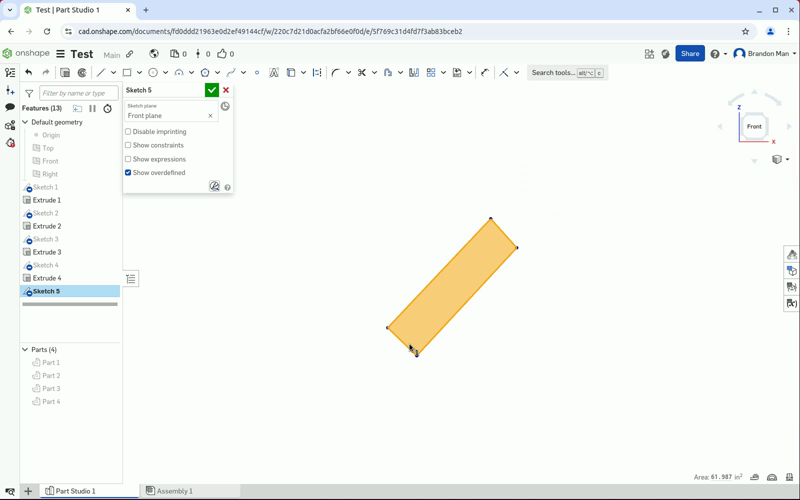
scroll(-6)
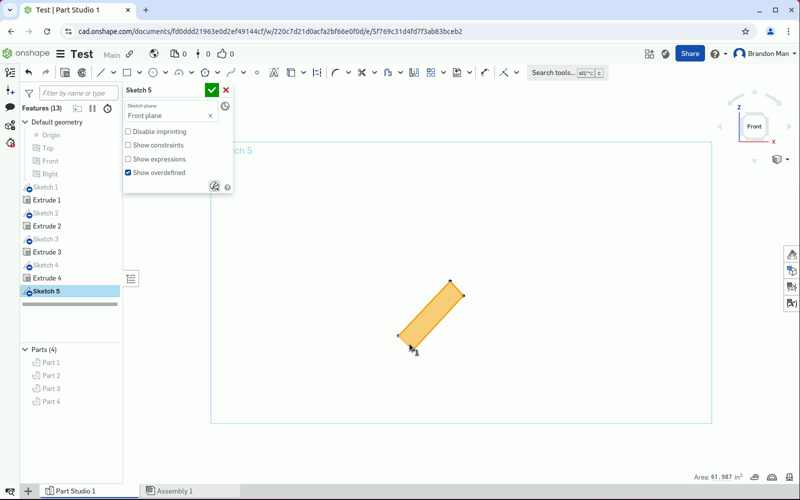
mouse_move(73, 352)
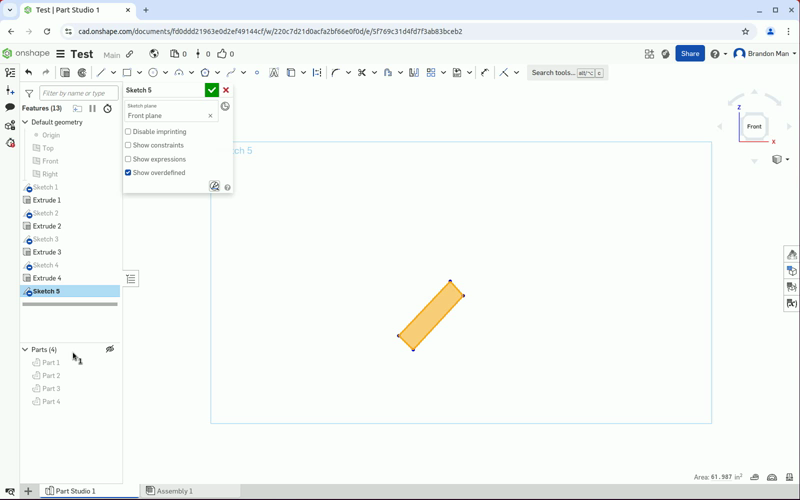
key(shift+y)
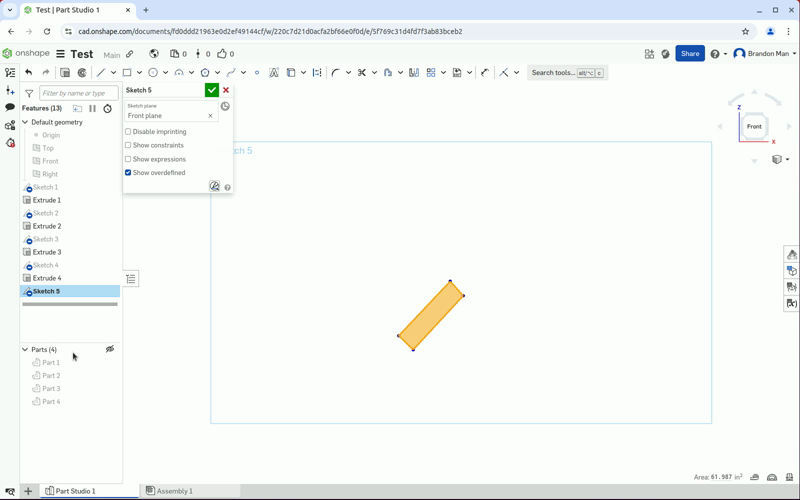
key(shift+e)
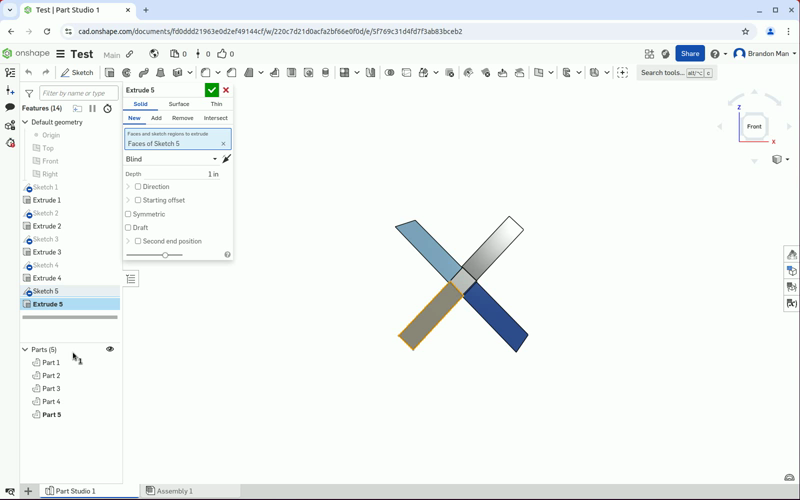
mouse_move(143, 106)
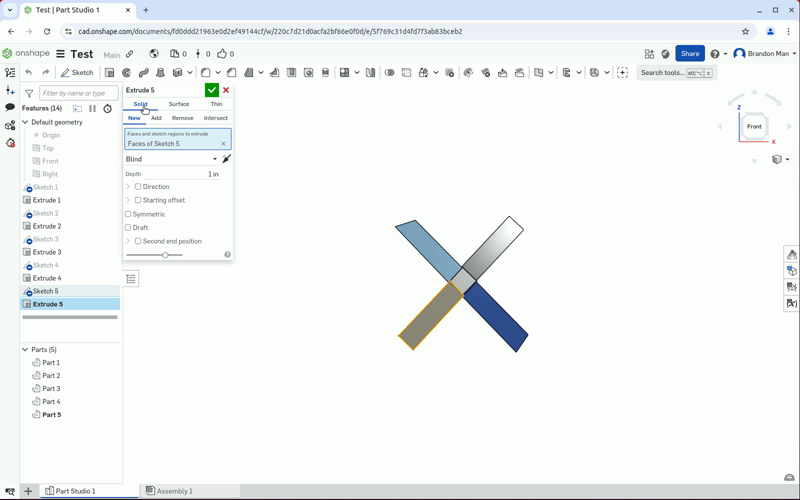
click(143, 106)
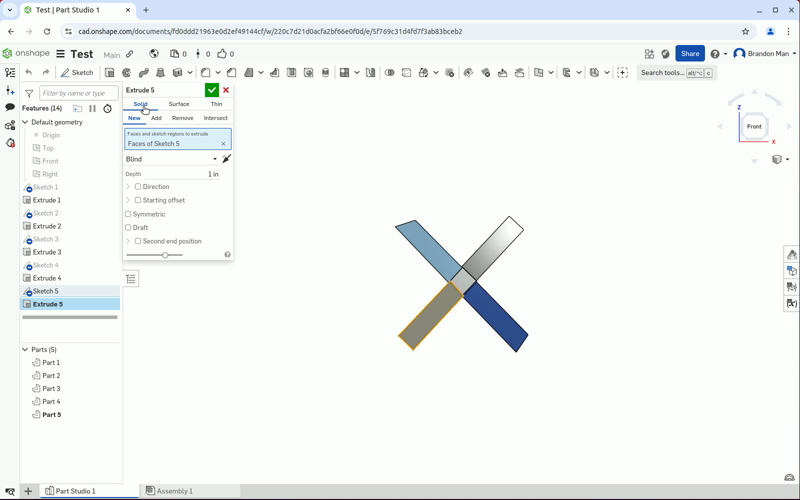
mouse_move(137, 120)
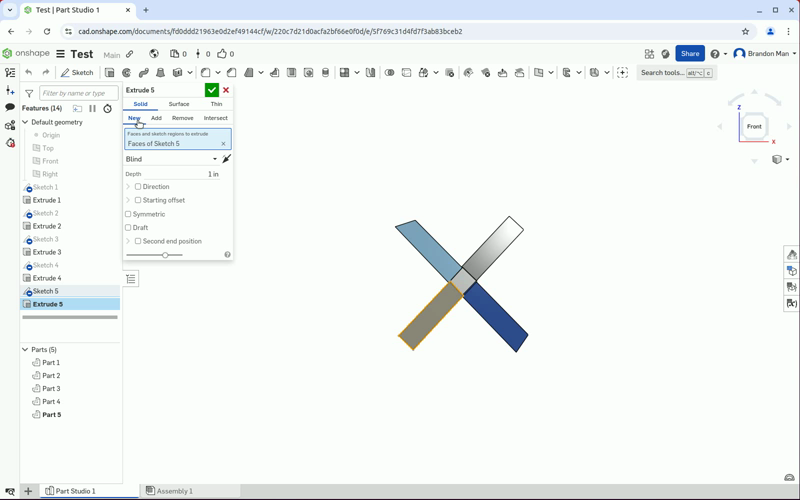
click(137, 120)
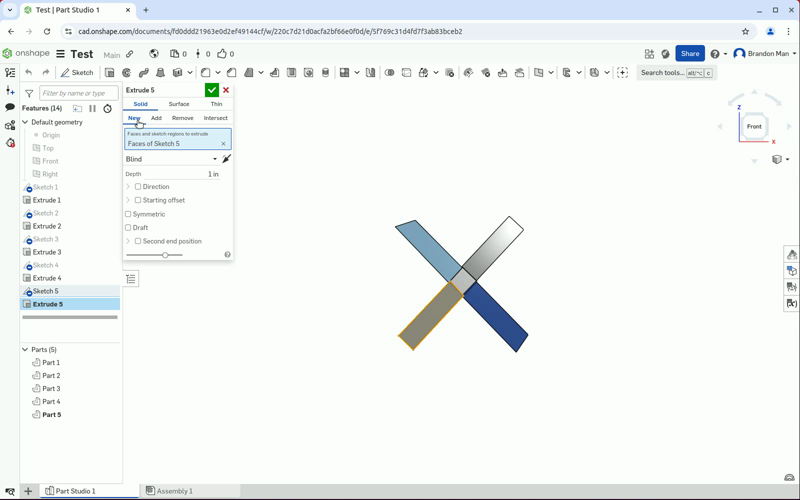
key(tab, 4)
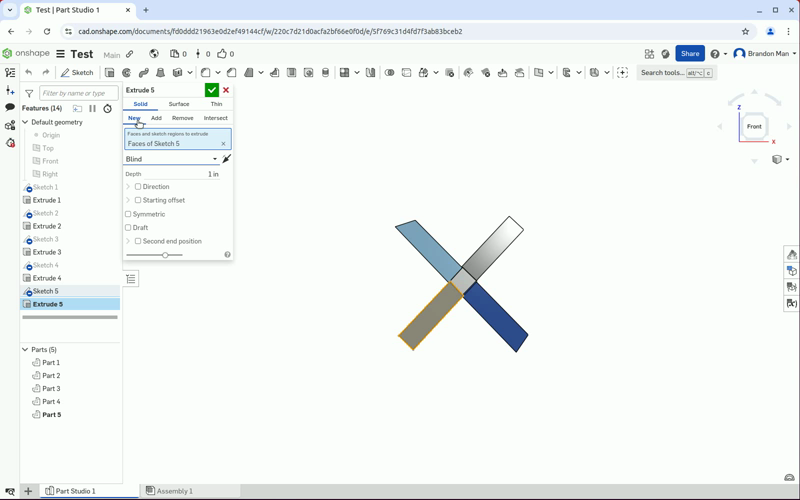
text(-23.108)
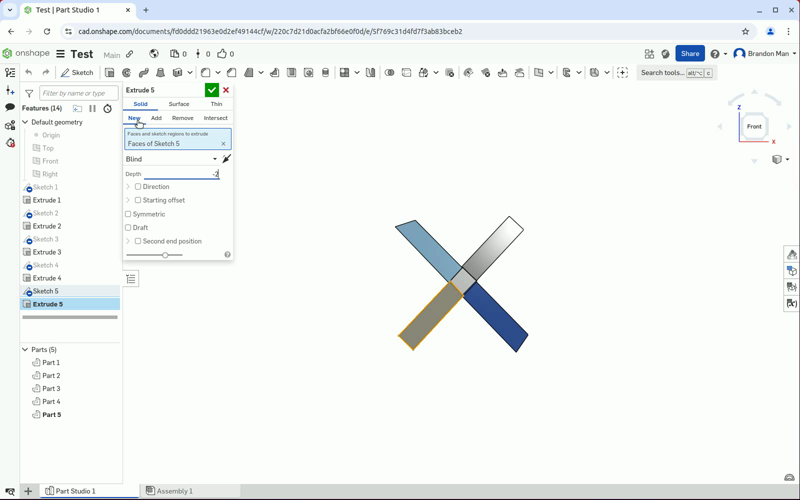
key(enter)
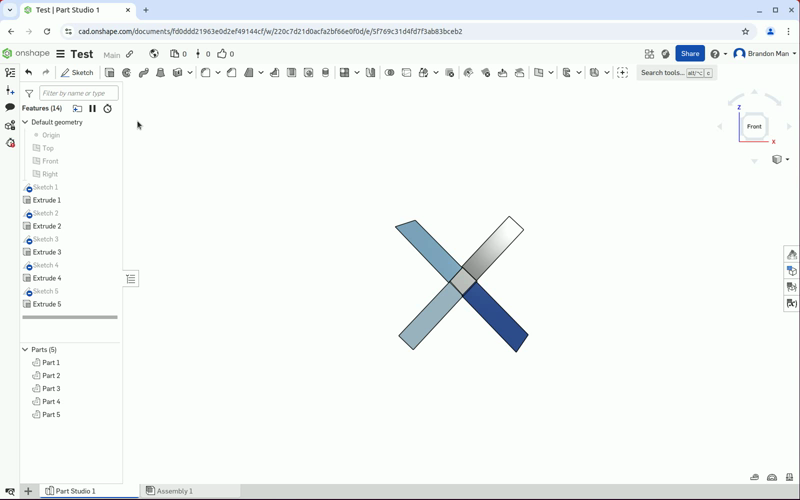
key(shift+h)
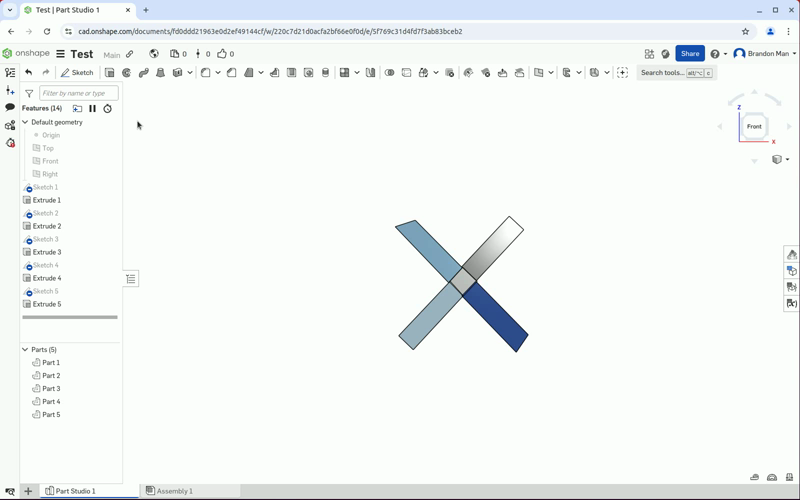
key(shift+h)
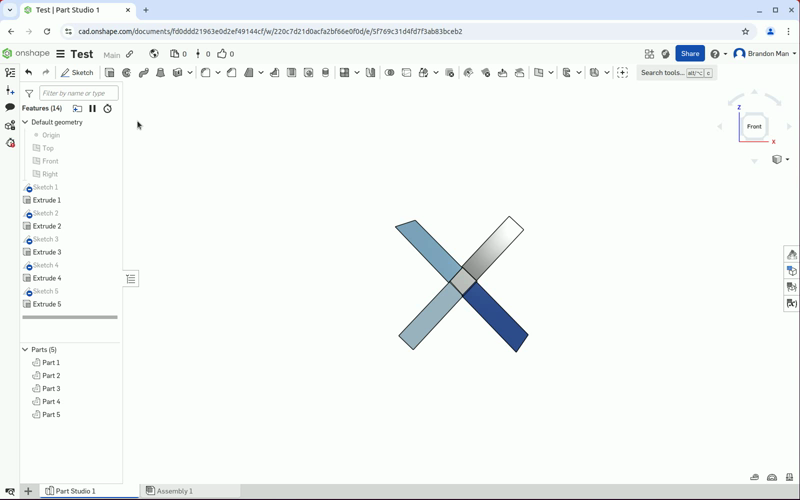
key(shift+7)
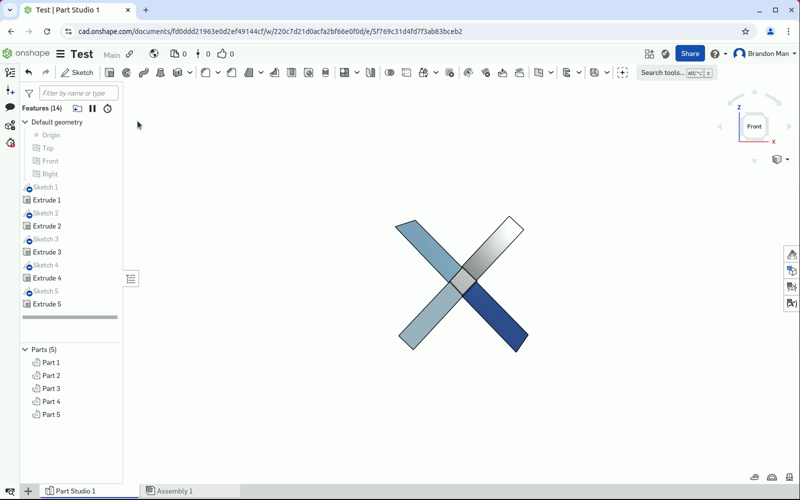
key(left, 2)
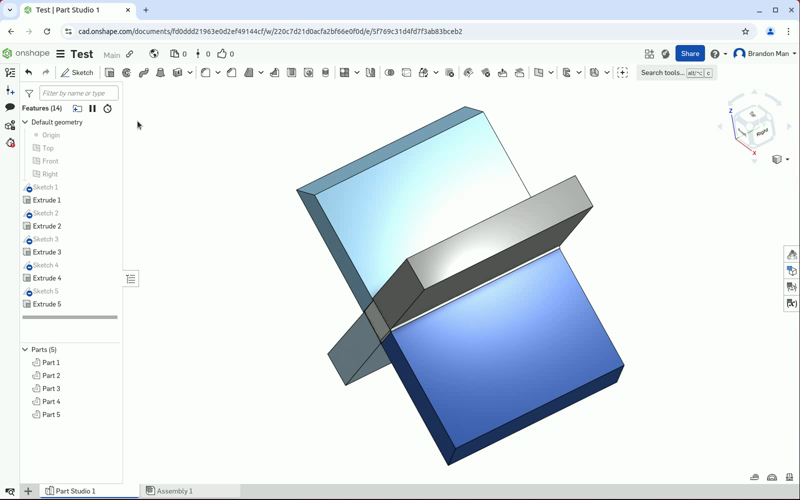
key(down, 2)
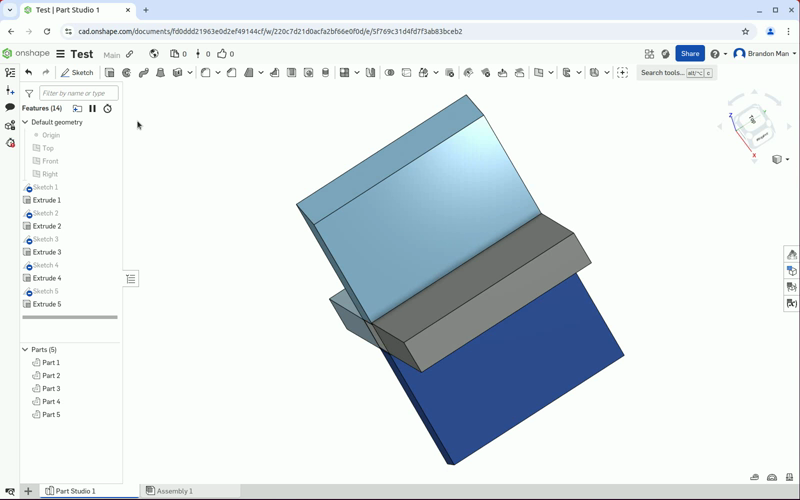
key(up, 2)
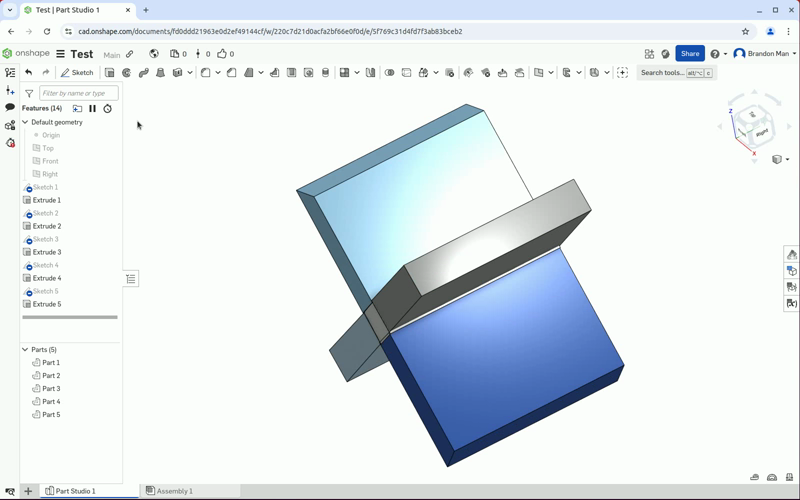
key(right, 2)
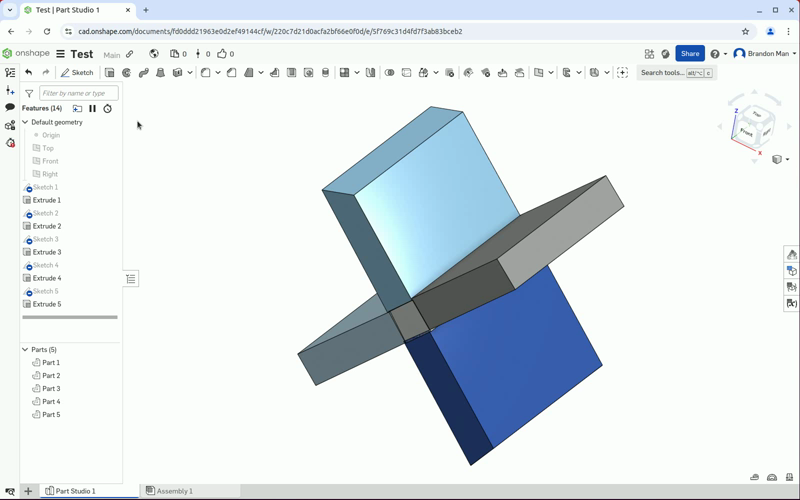
mouse_move(73, 189)
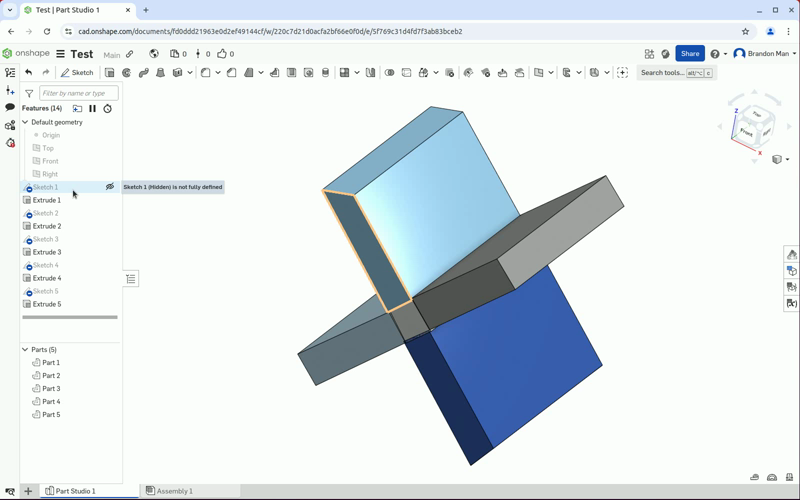
click(73, 189)